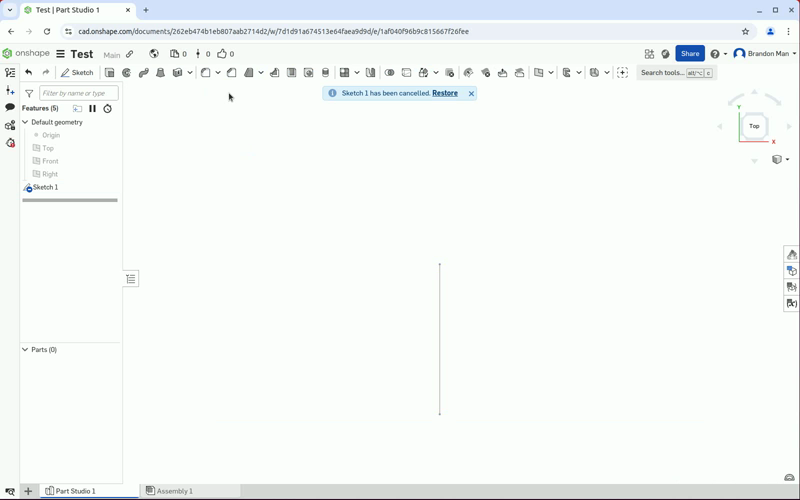
key(shift+h)
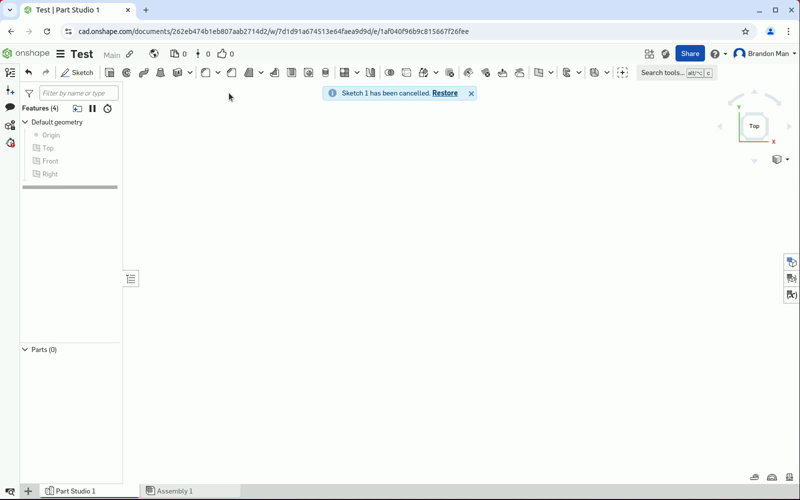
mouse_move(73, 352)
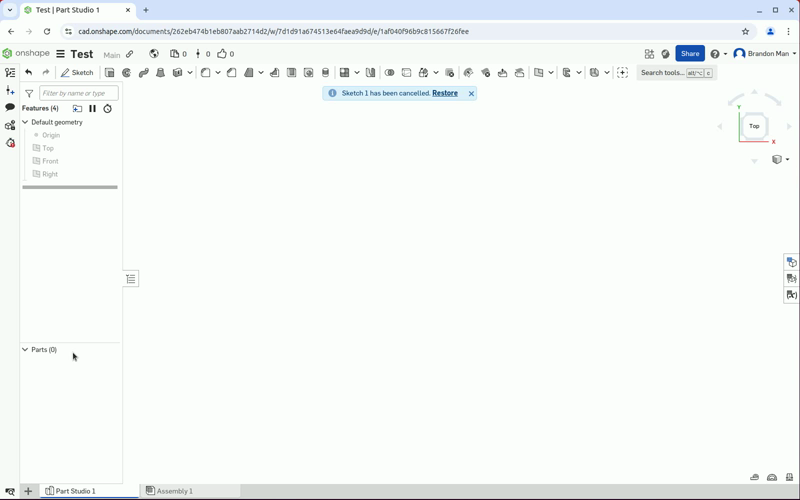
key(y)
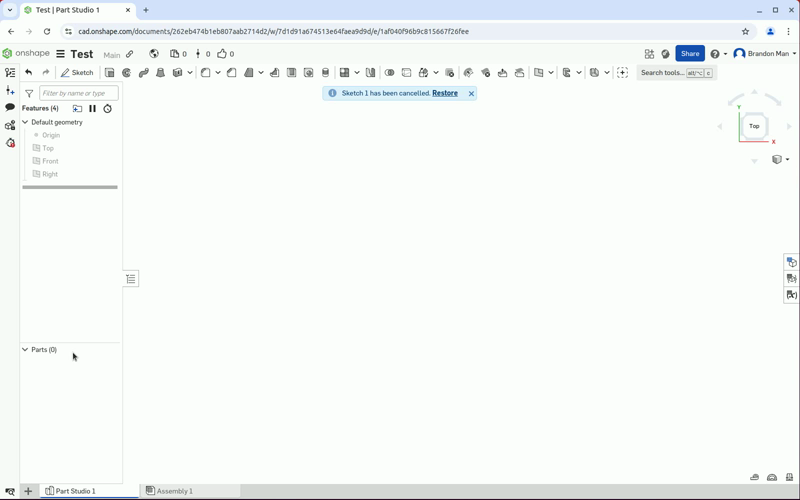
key(shift+p)
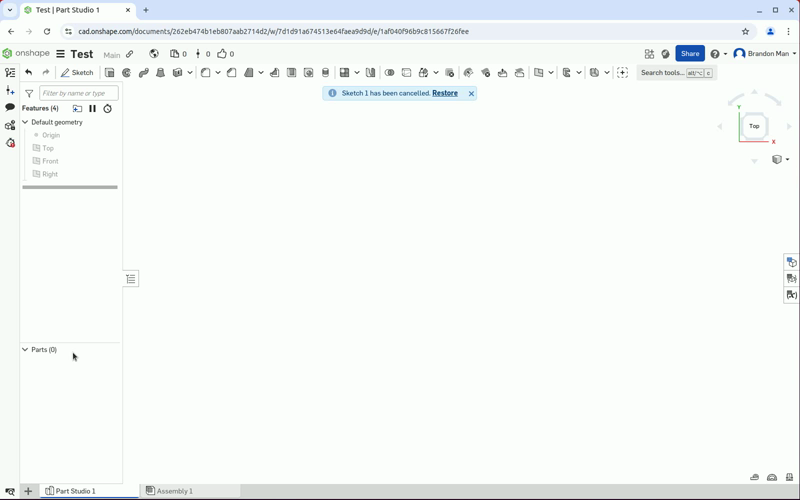
key(space)
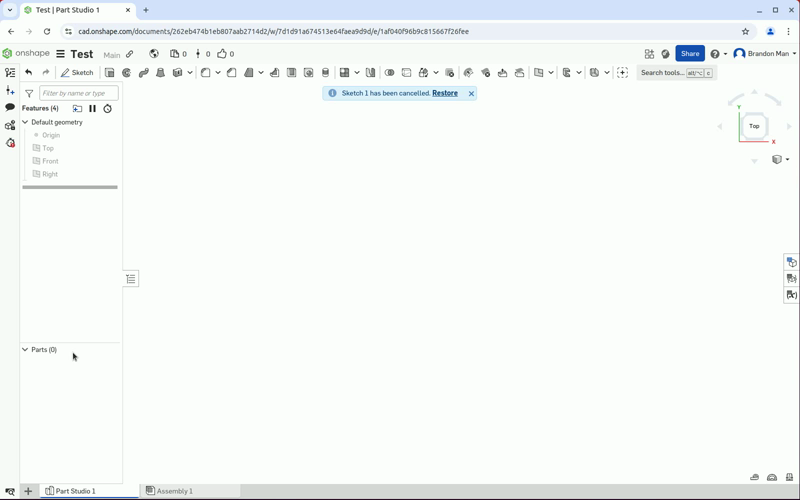
key_down(shift)
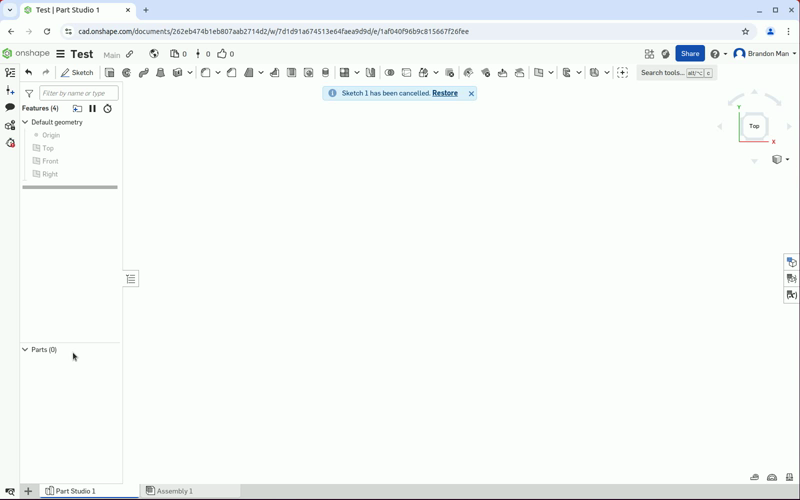
key(up)
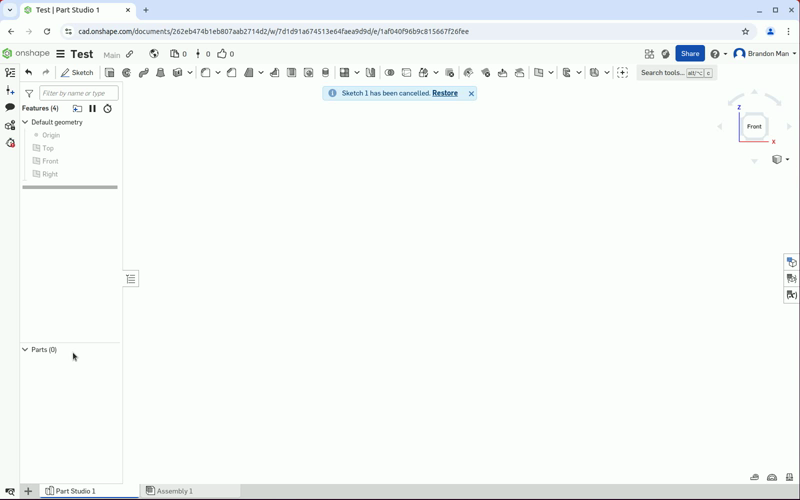
key_up(shift)
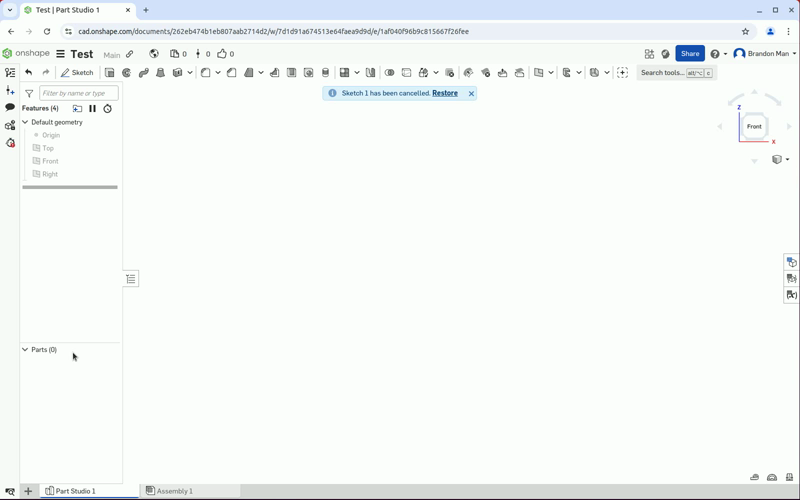
mouse_move(73, 352)
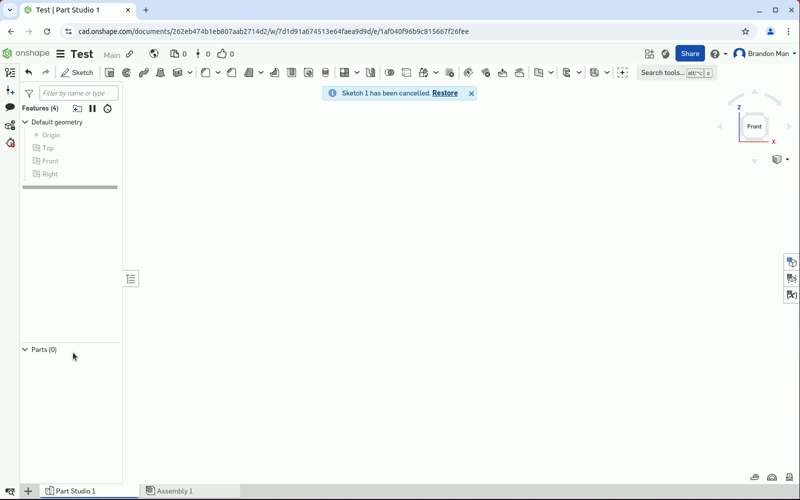
key(shift+y)
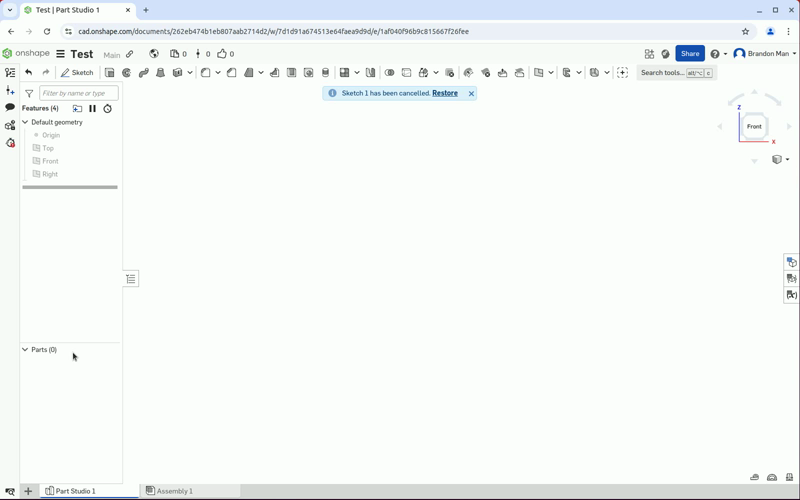
key(shift+s)
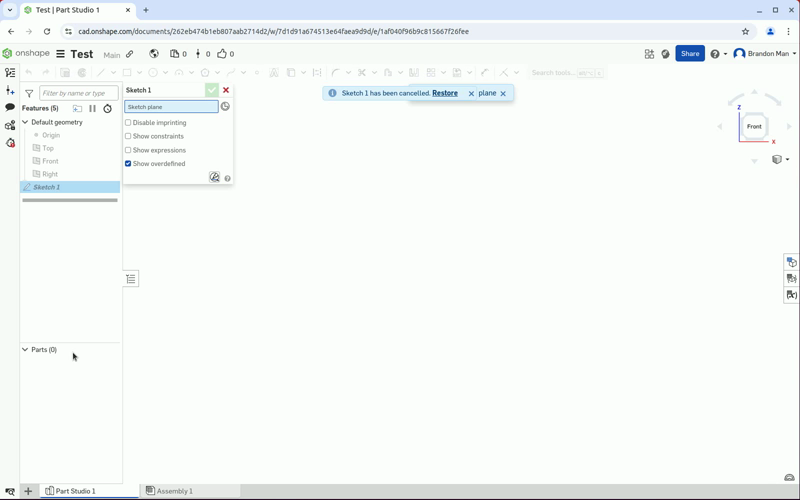
mouse_move(73, 163)
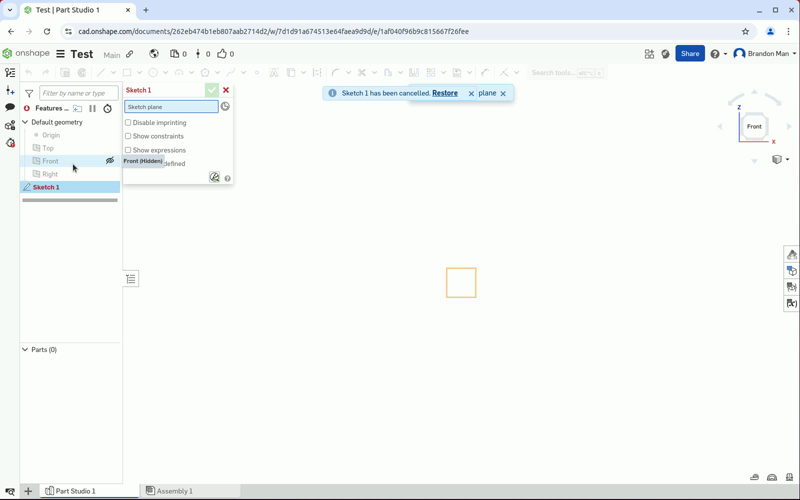
click(73, 163)
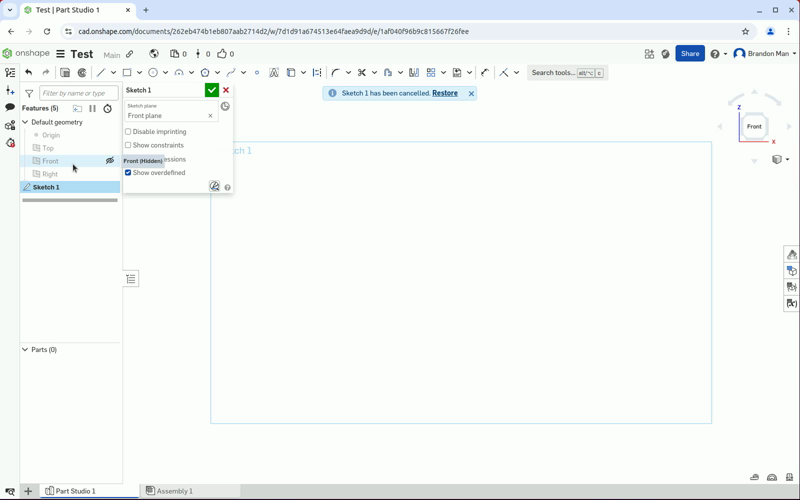
mouse_move(73, 352)
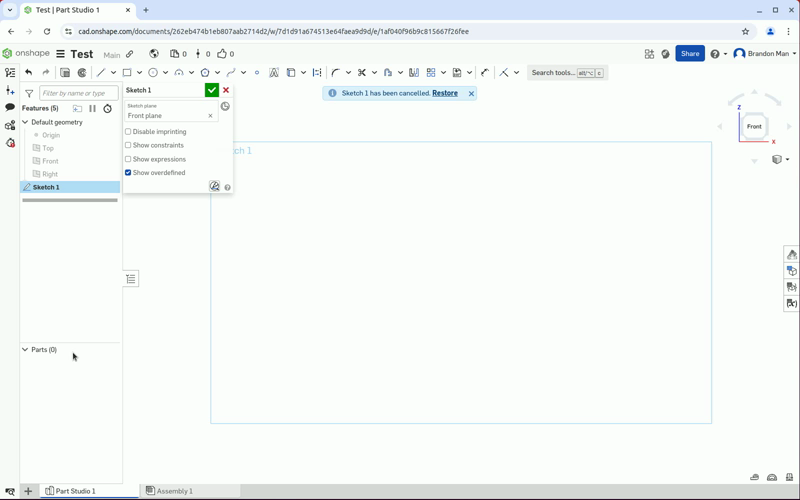
key(y)
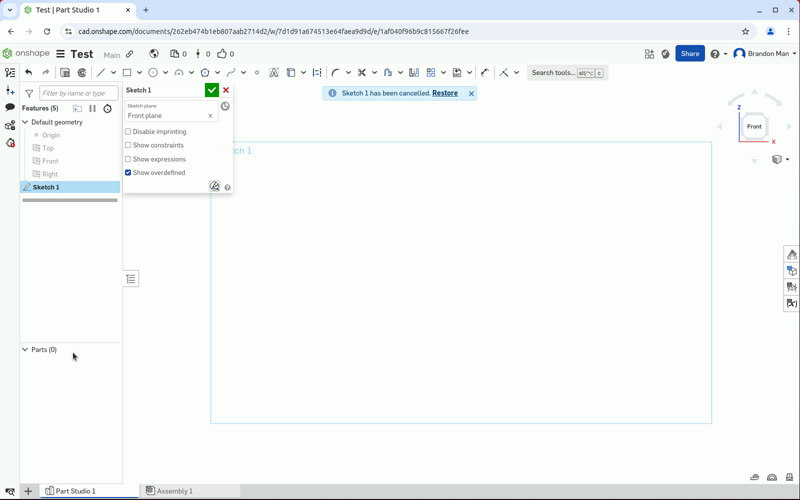
key(l)
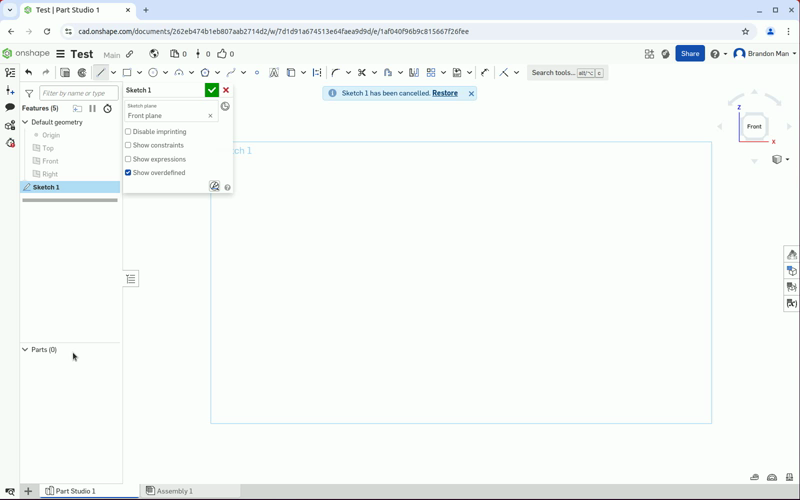
key_down(shift)
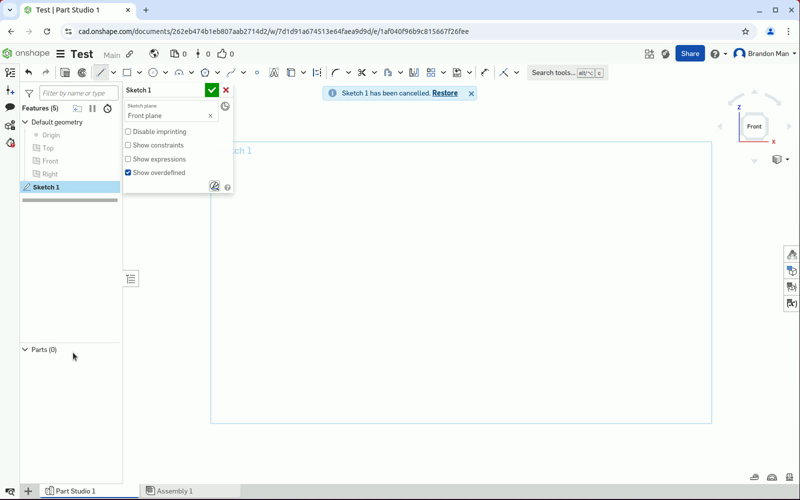
mouse_move(348, 282)
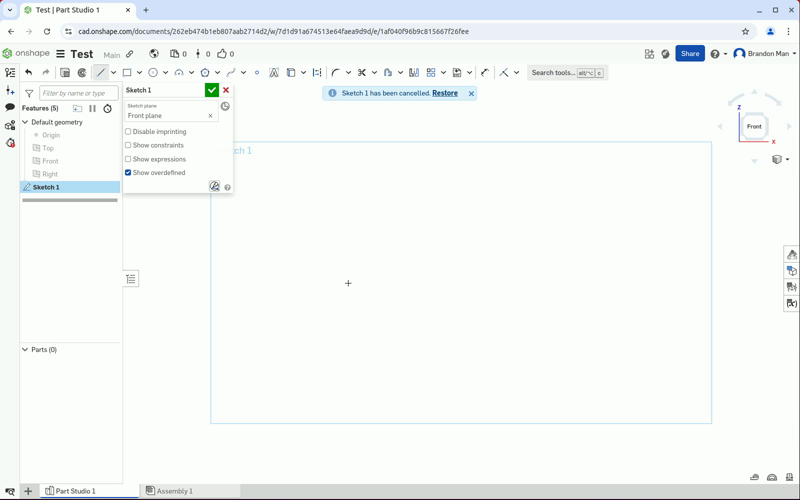
click(348, 282)
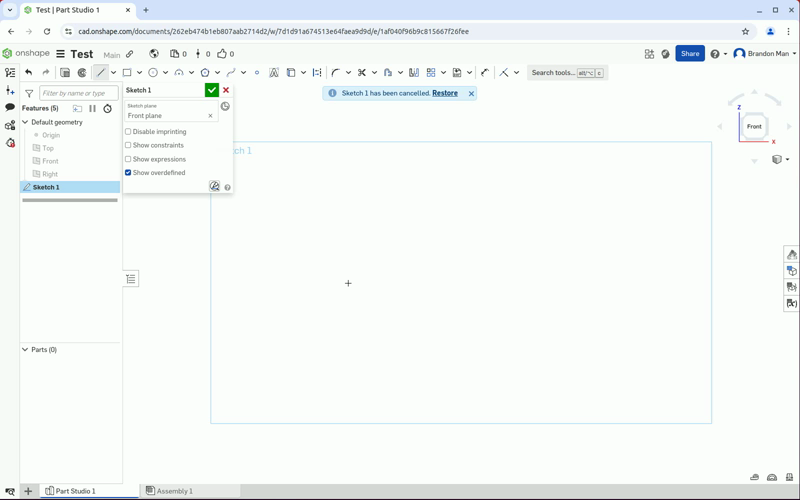
key_up(shift)
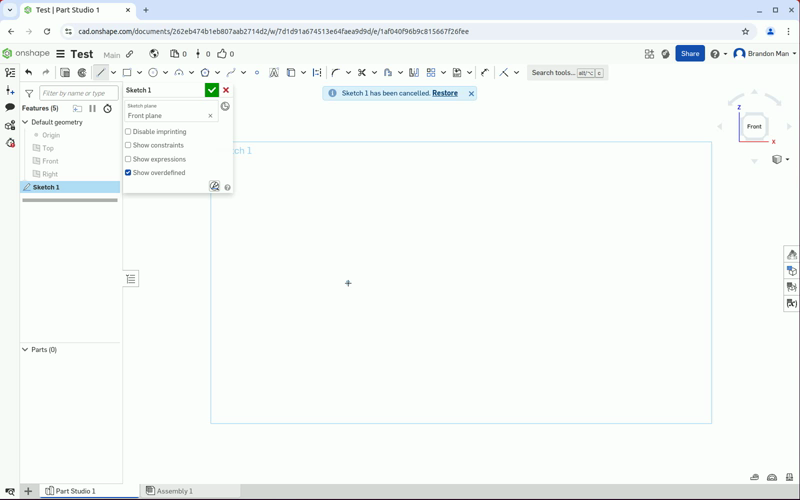
key_down(shift)
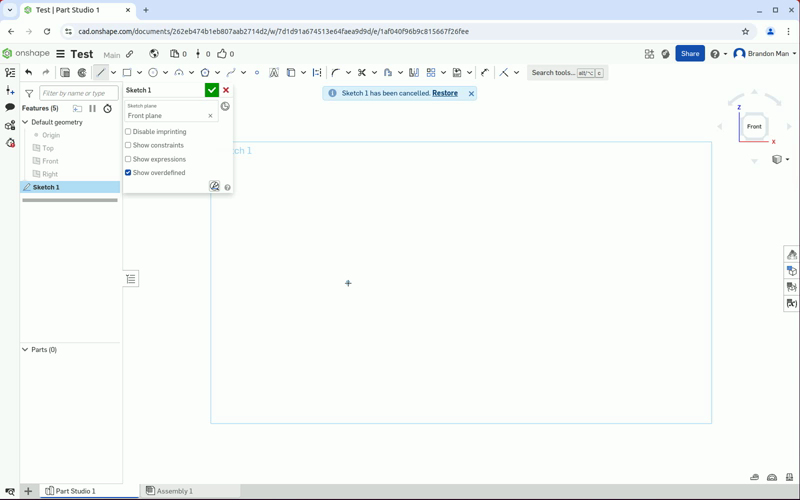
mouse_move(378, 282)
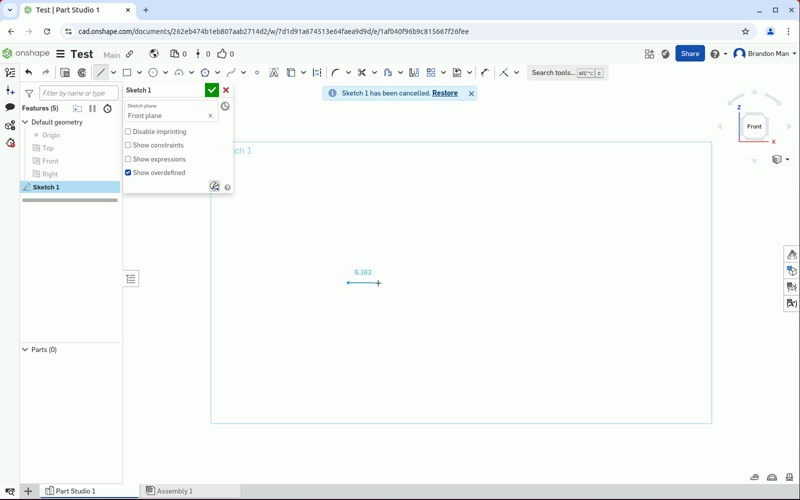
mouse_move(397, 282)
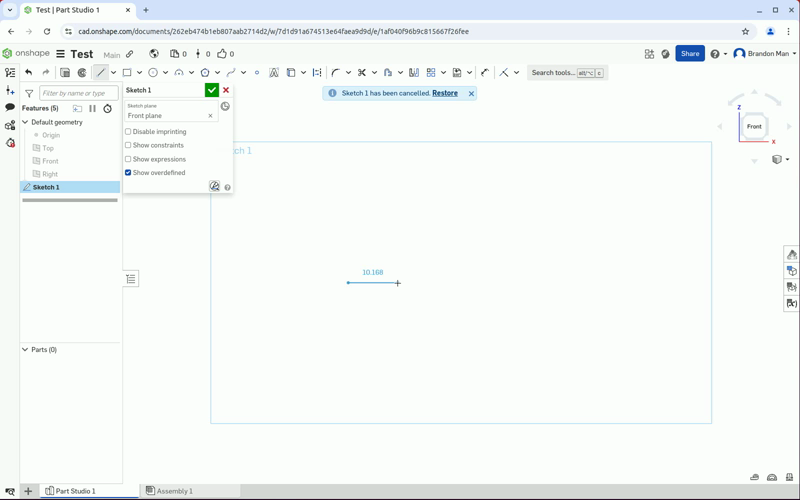
click(397, 282)
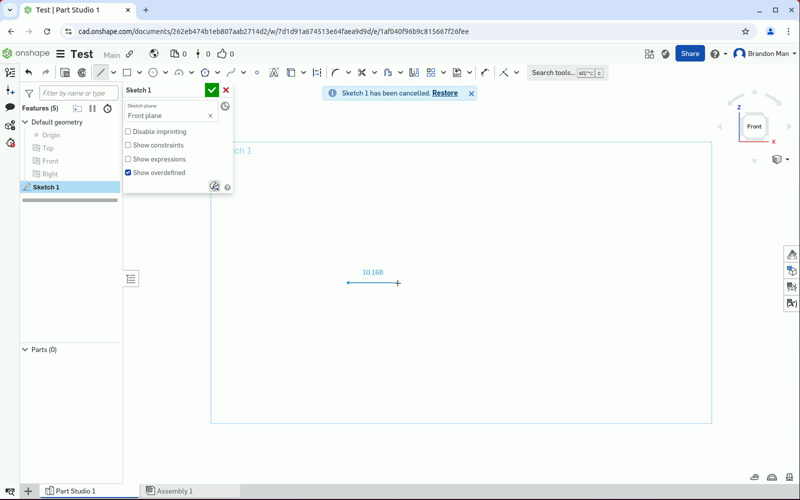
key_up(shift)
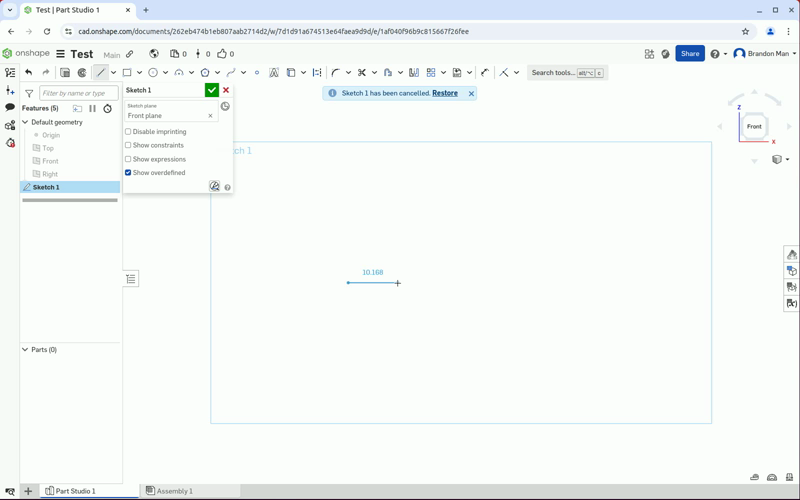
key_down(shift)
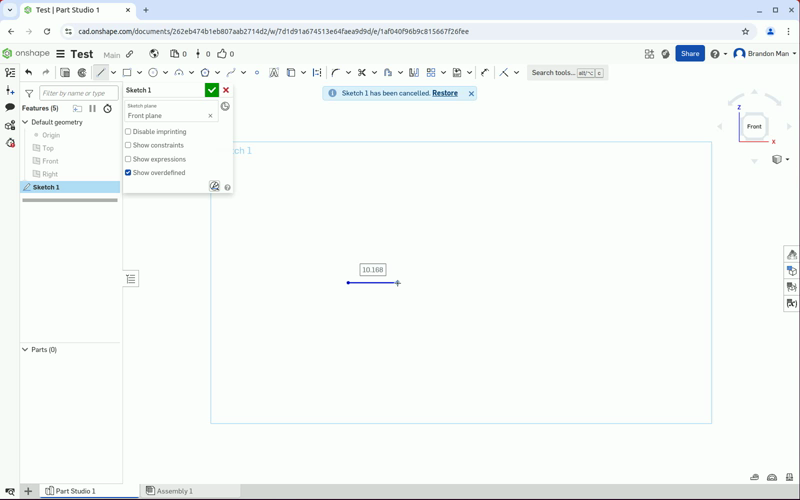
mouse_move(427, 282)
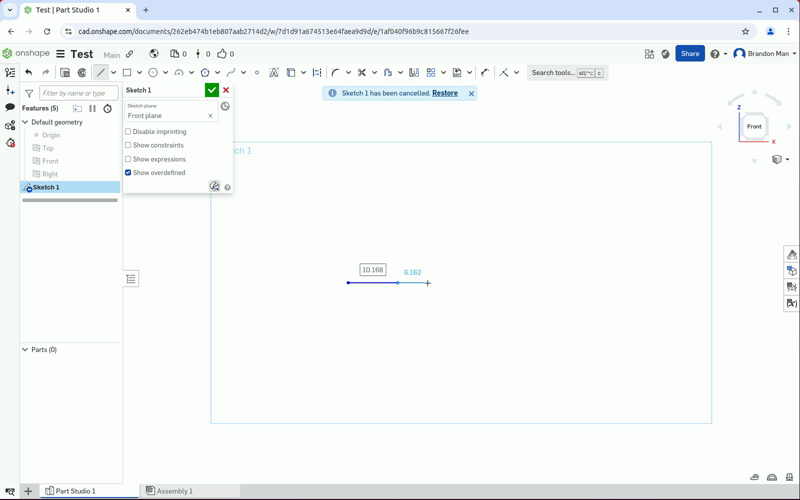
mouse_move(428, 282)
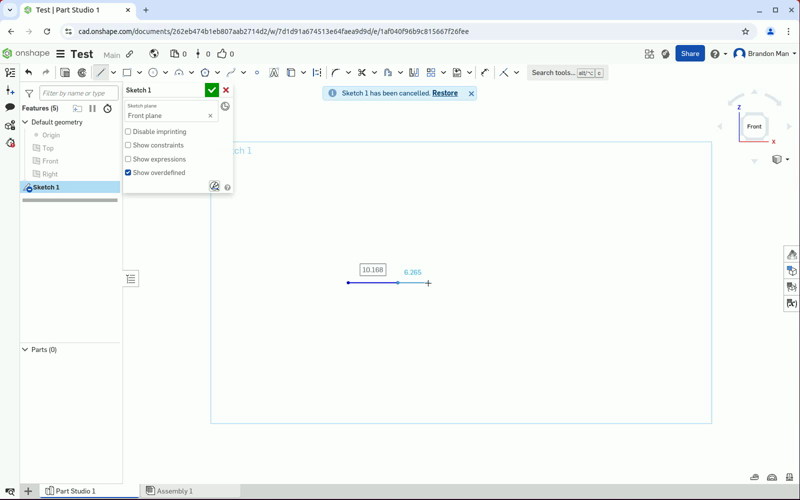
click(428, 282)
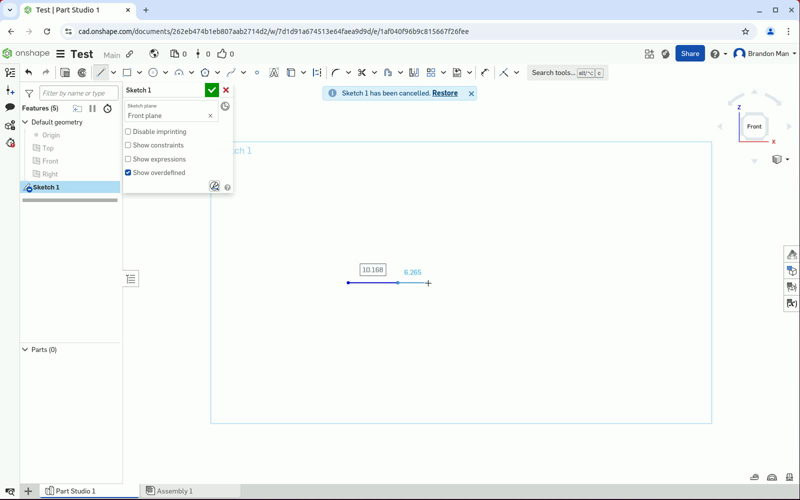
key_up(shift)
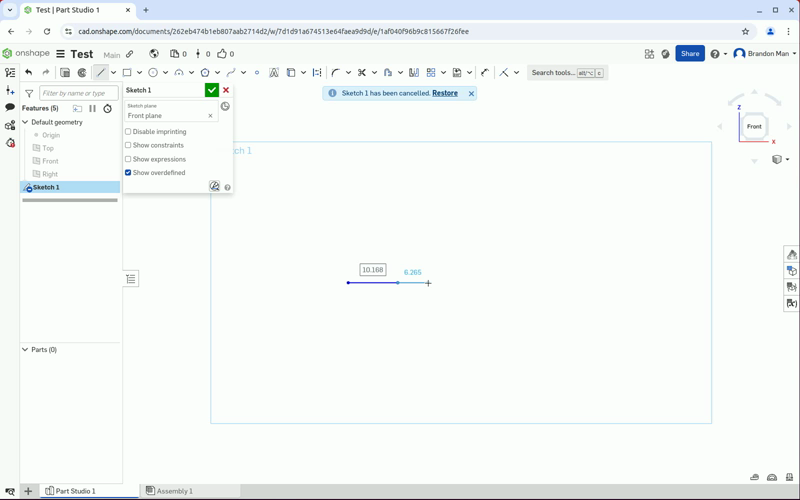
key(esc)
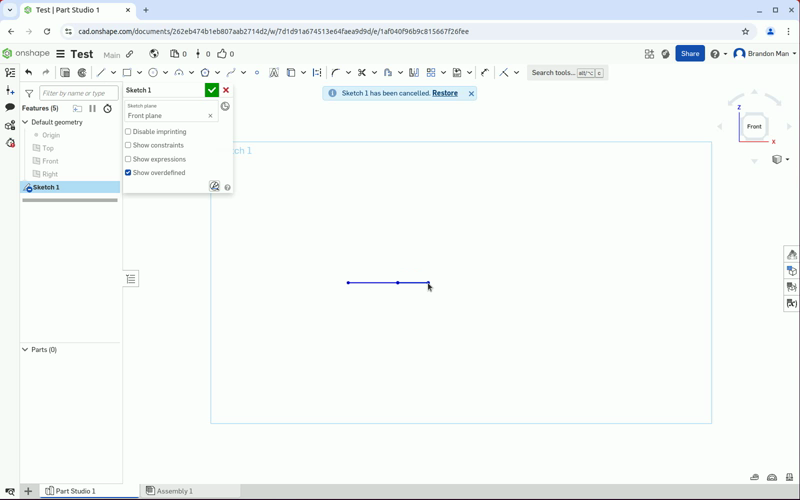
key(a)
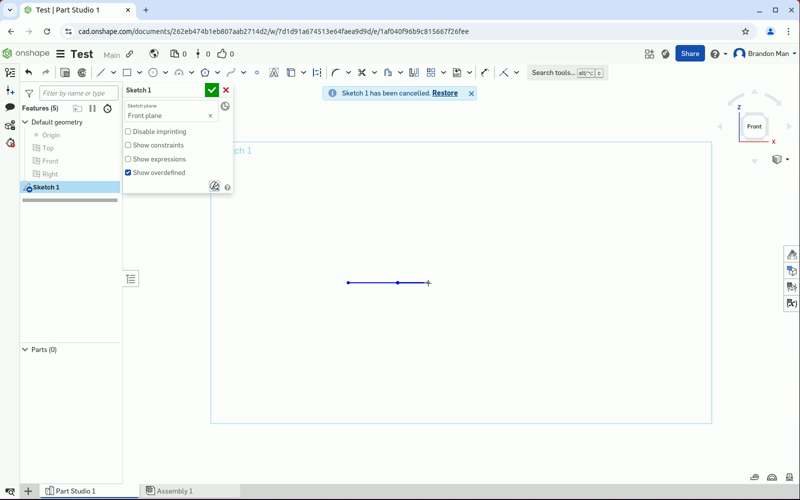
mouse_move(428, 282)
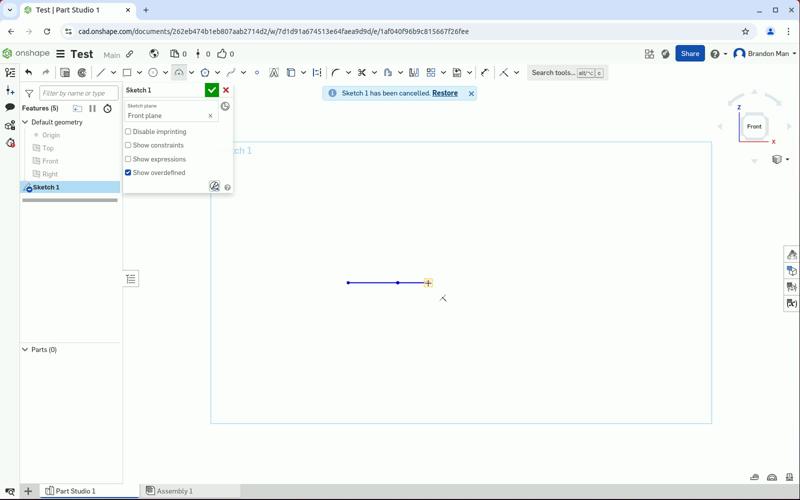
click(428, 282)
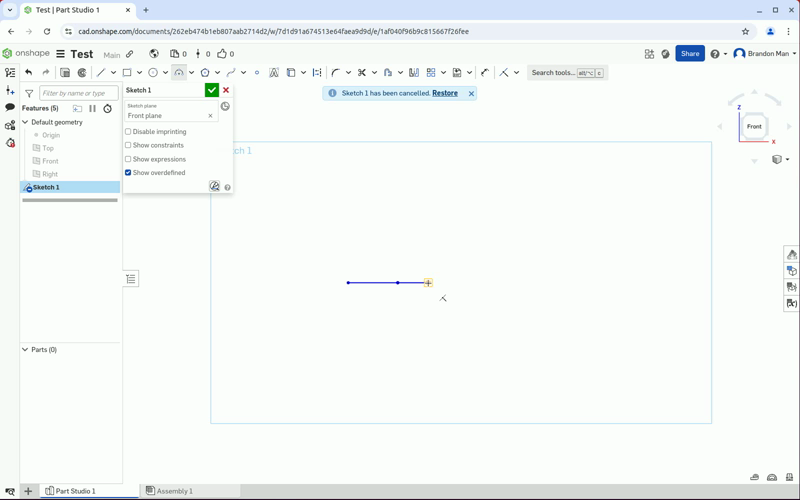
key_down(shift)
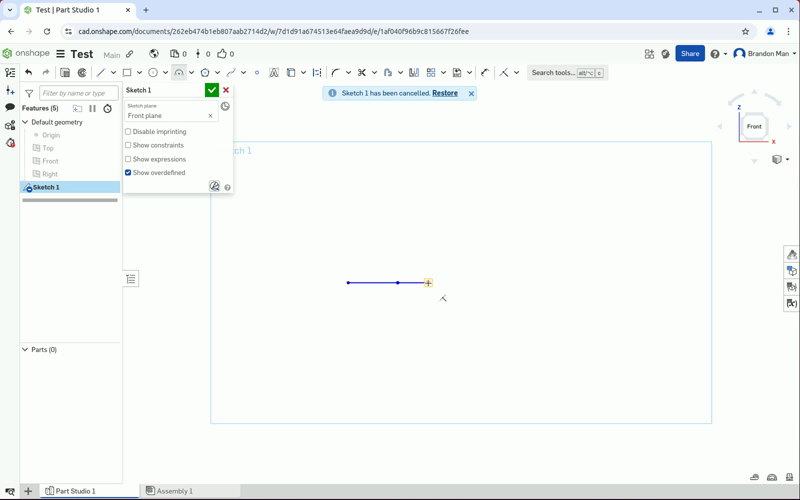
mouse_move(492, 282)
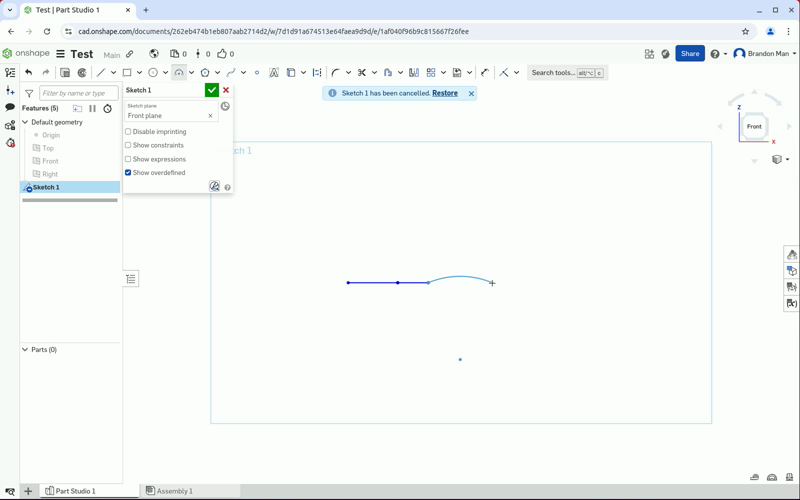
click(492, 282)
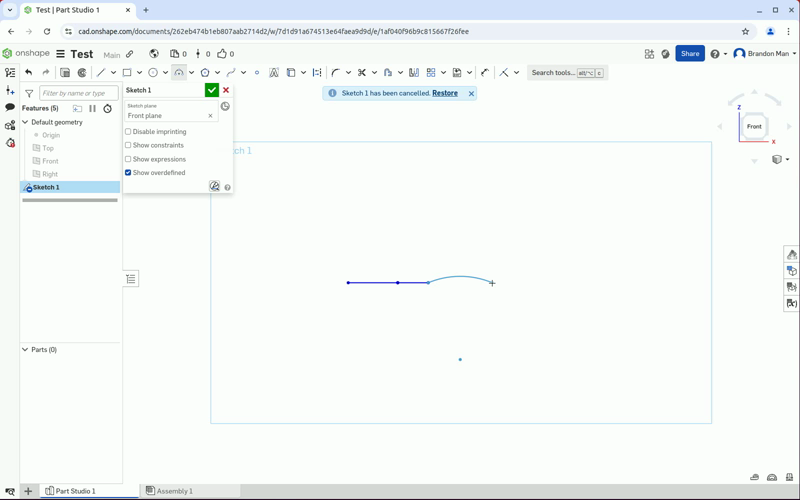
mouse_move(460, 251)
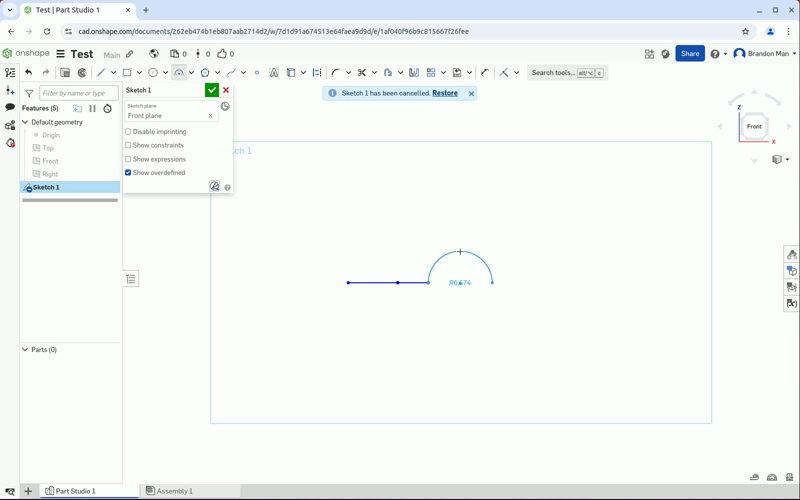
click(460, 251)
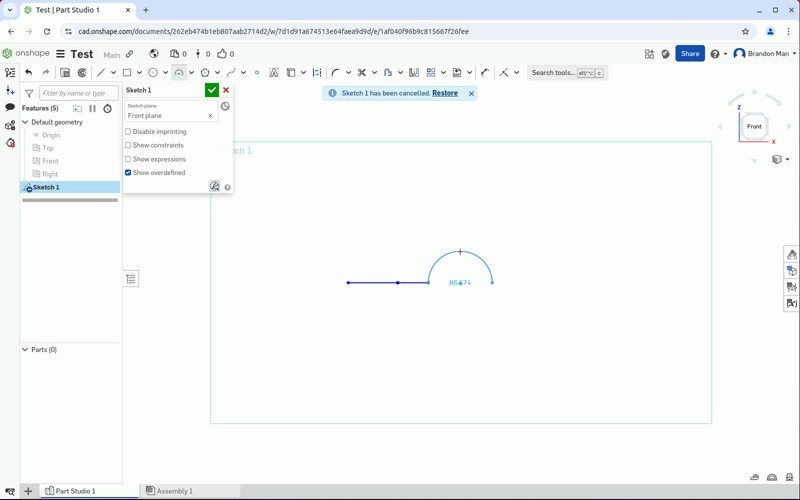
key_up(shift)
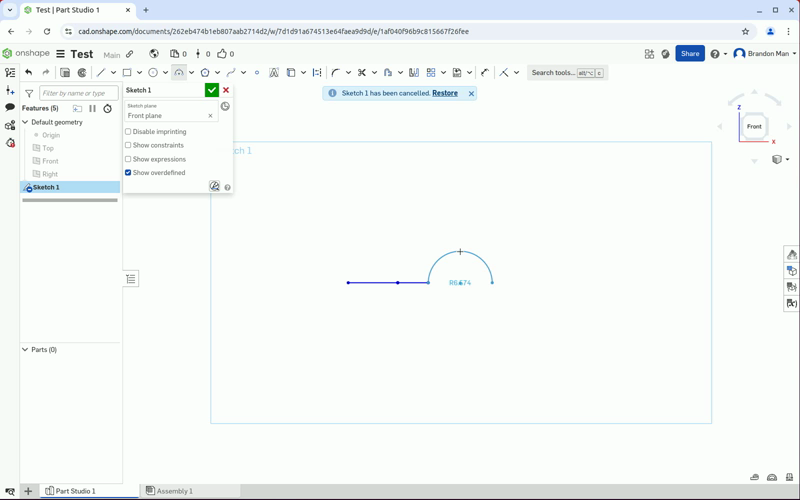
key(esc)
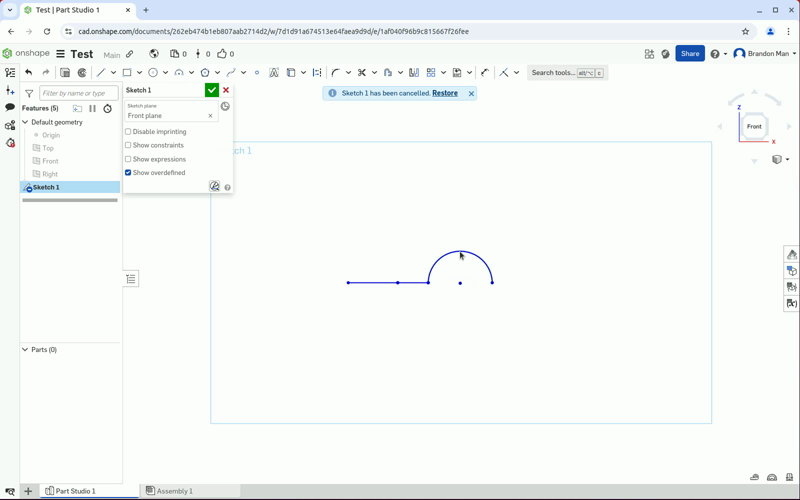
key(l)
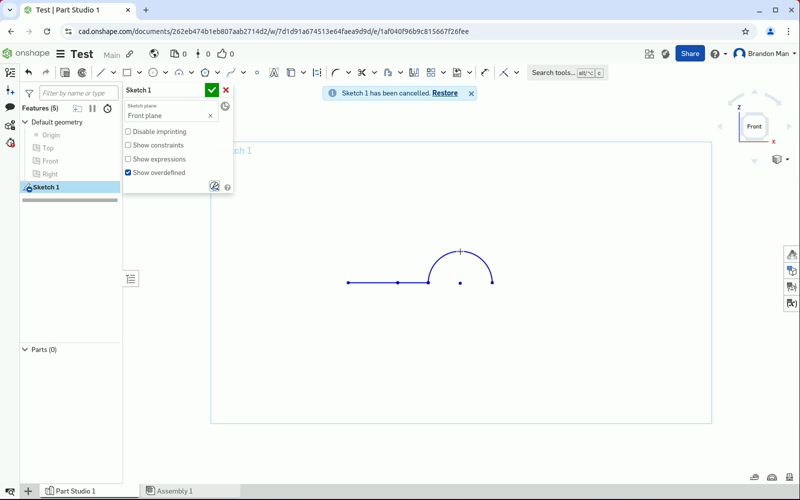
mouse_move(492, 282)
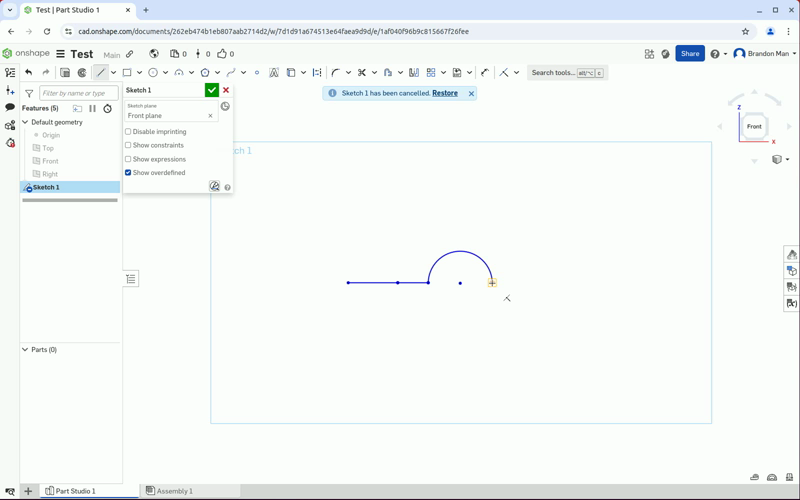
click(492, 282)
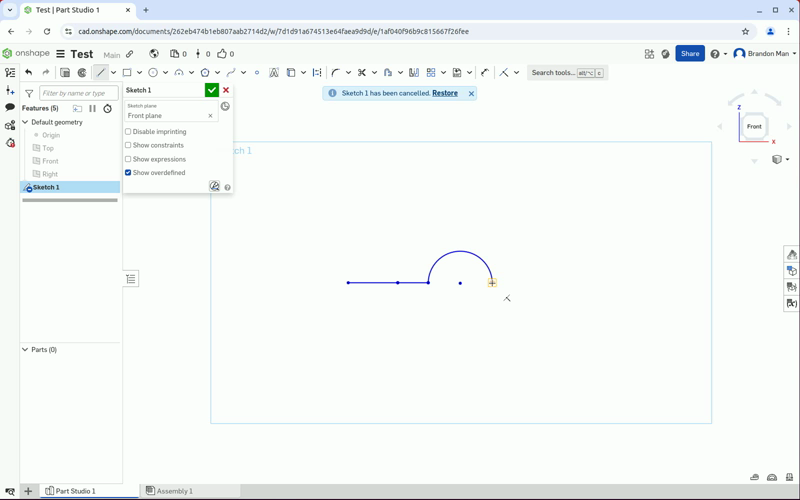
key_down(shift)
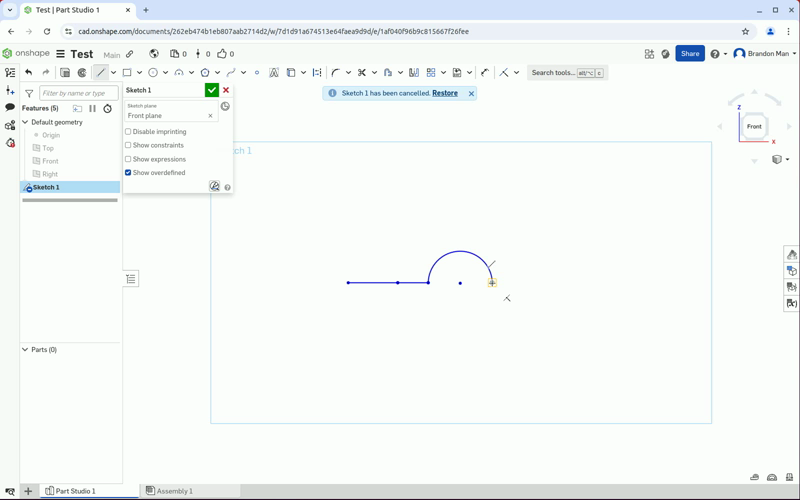
mouse_move(522, 282)
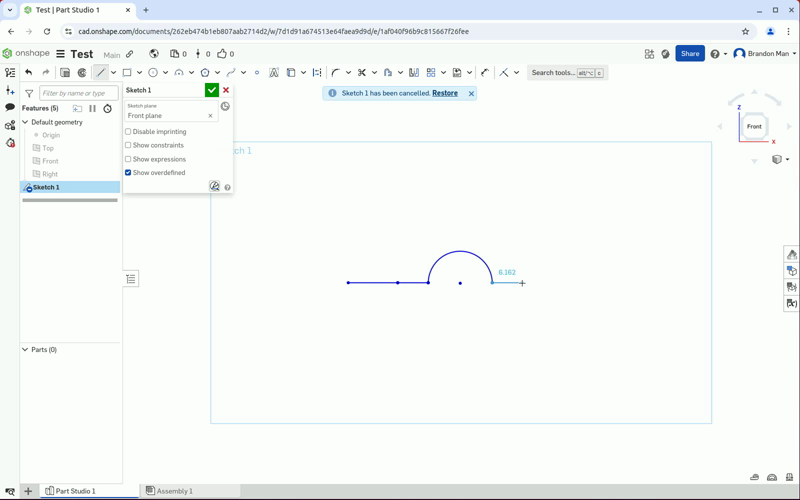
mouse_move(522, 282)
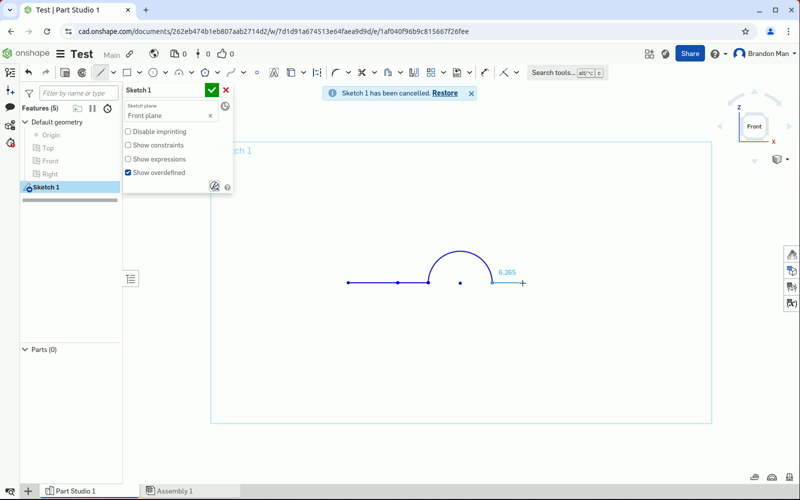
click(522, 282)
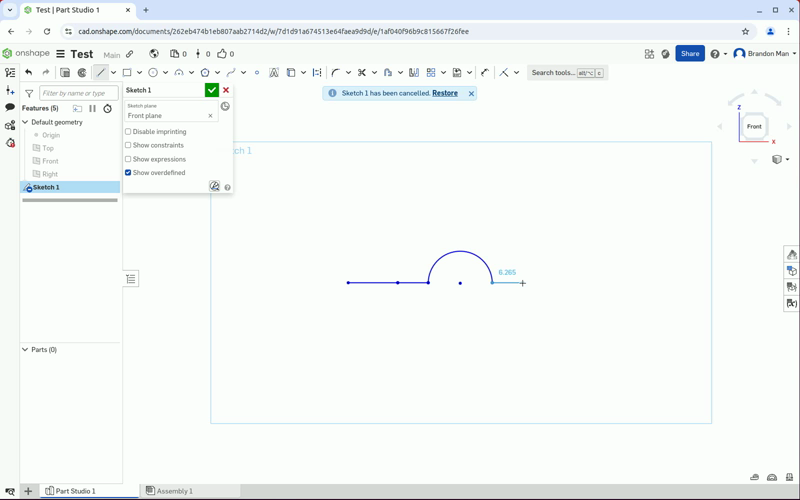
key_up(shift)
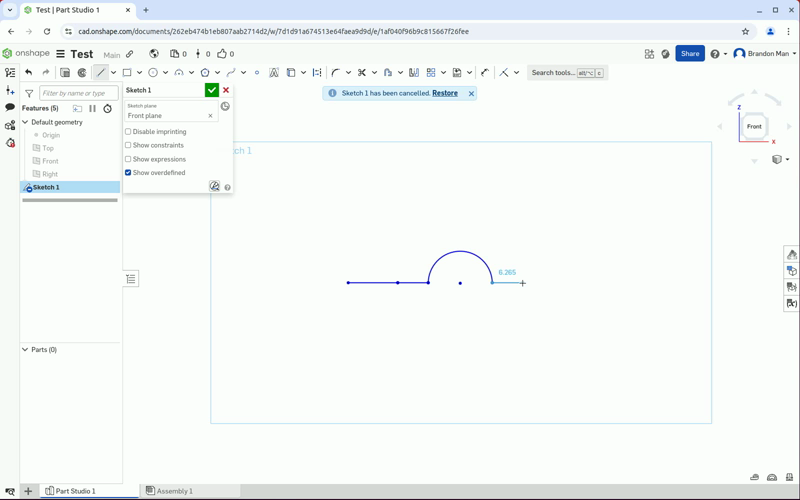
key_down(shift)
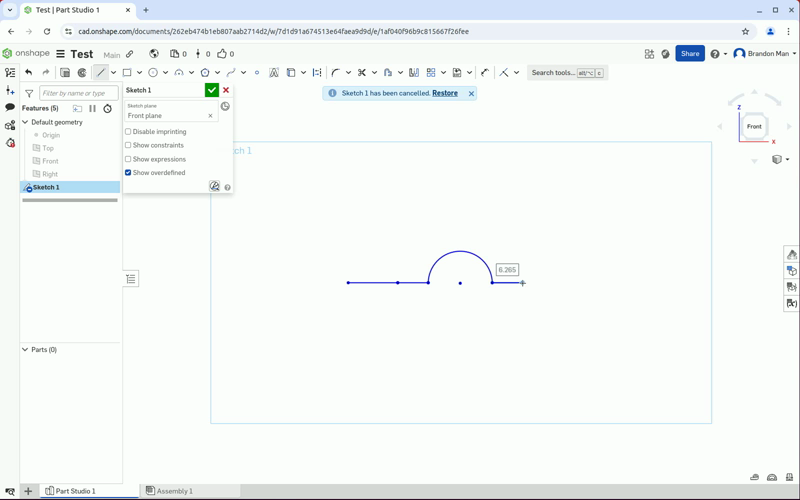
mouse_move(552, 282)
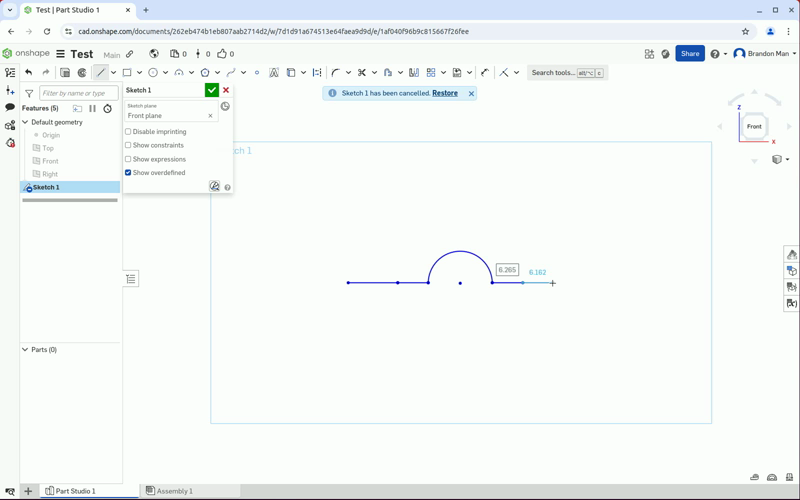
mouse_move(572, 282)
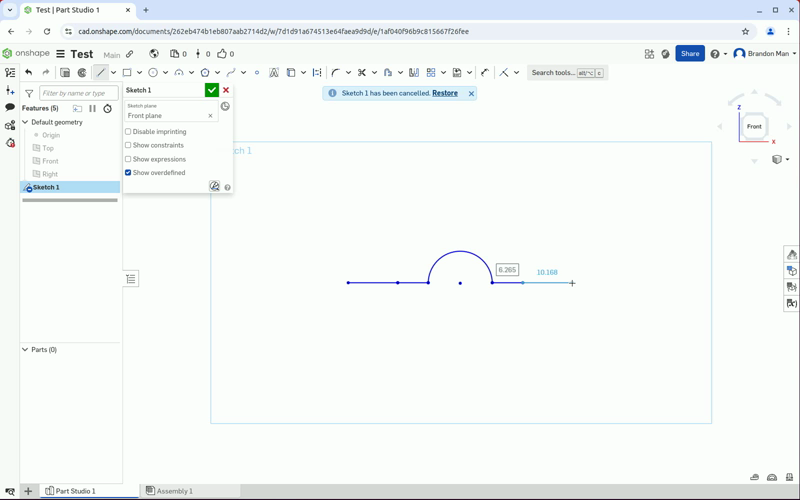
click(572, 282)
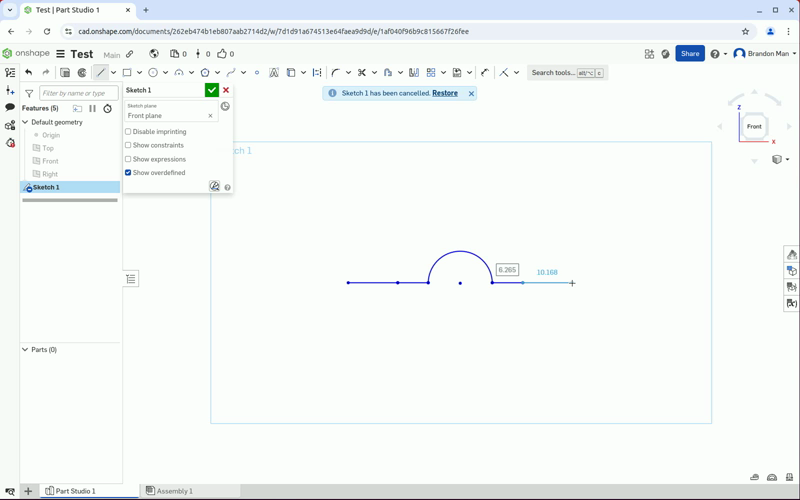
key_up(shift)
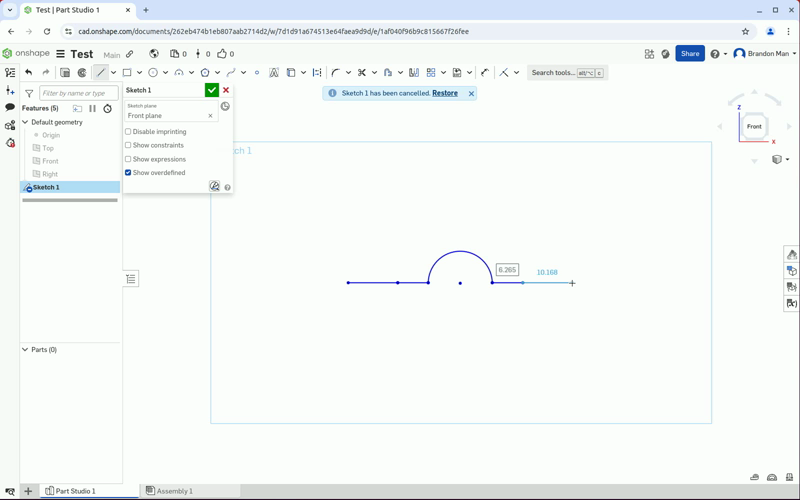
key_down(shift)
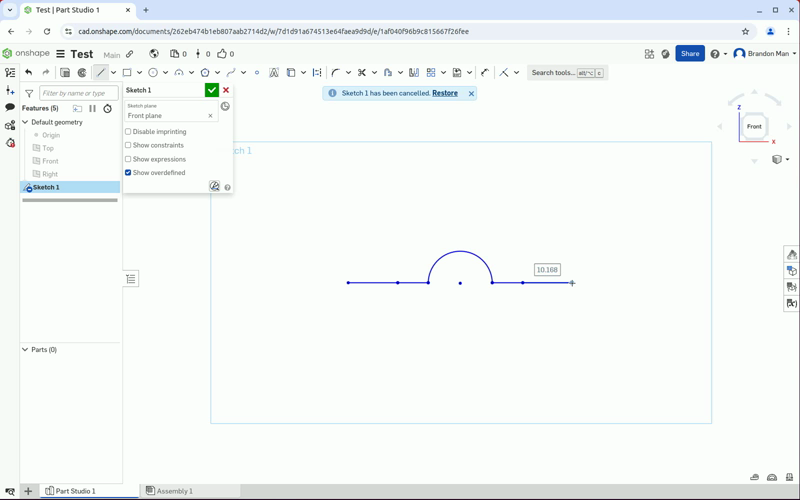
mouse_move(589, 282)
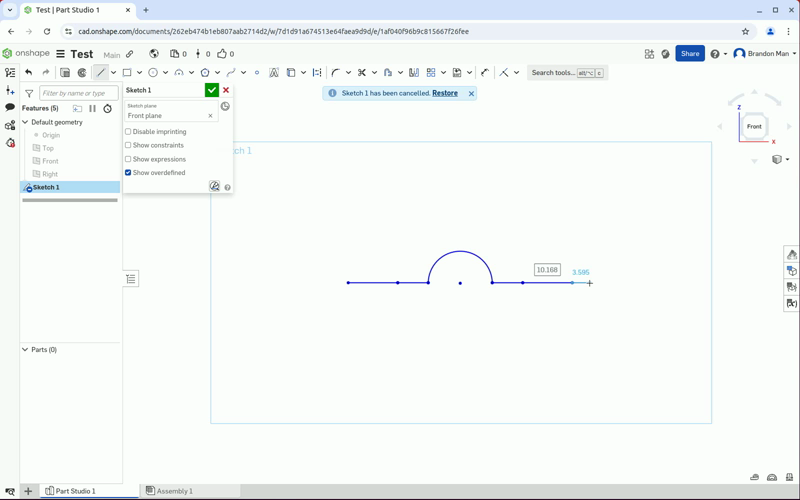
mouse_move(572, 259)
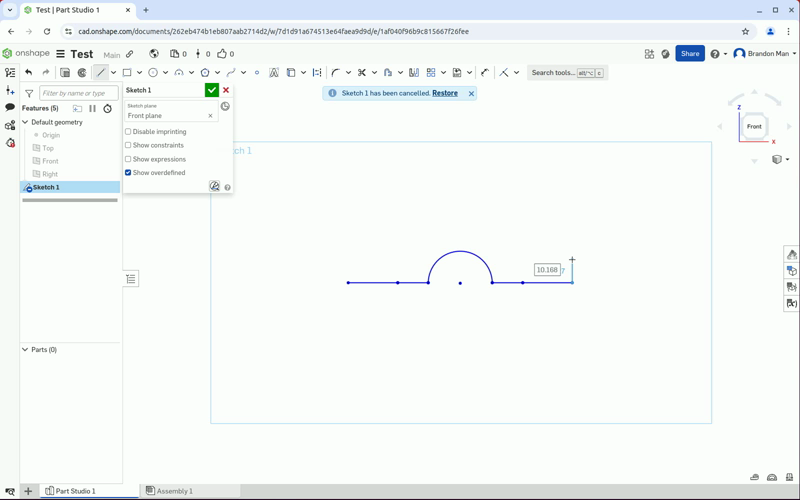
click(572, 259)
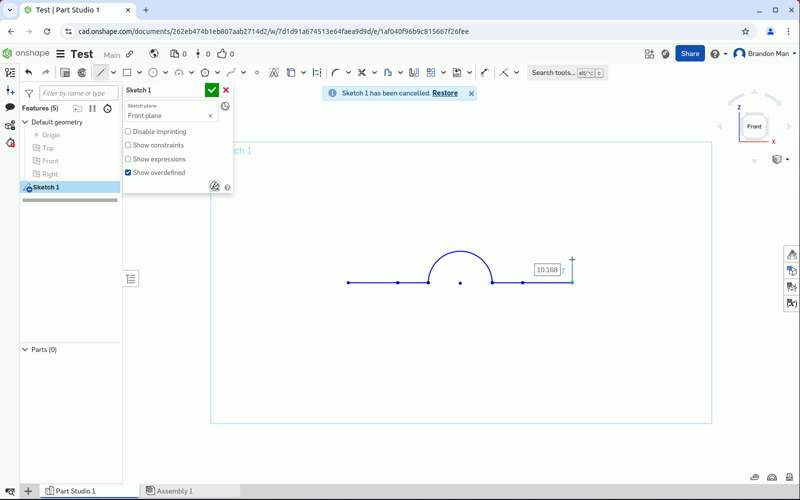
key_up(shift)
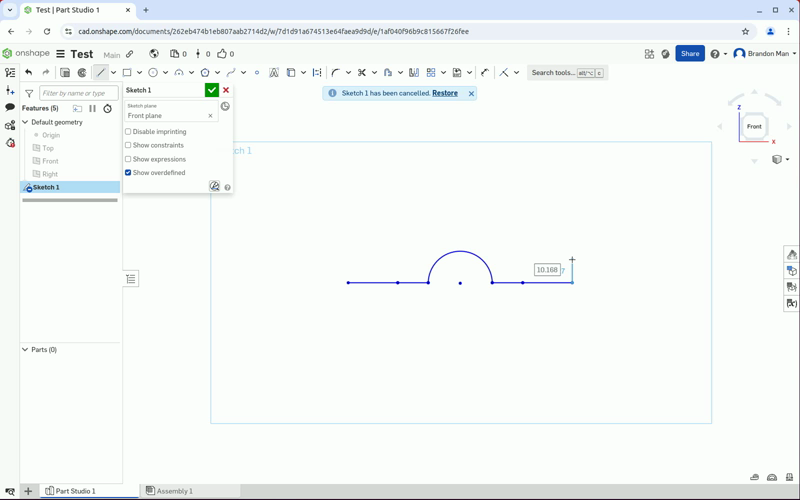
key_down(shift)
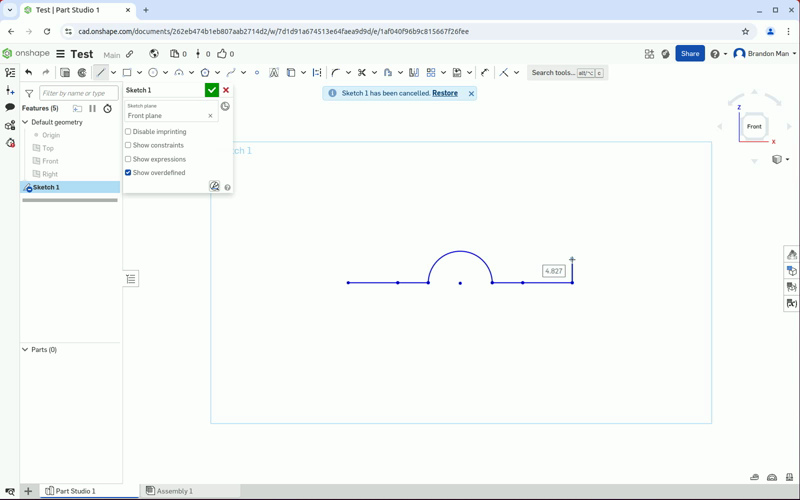
mouse_move(589, 259)
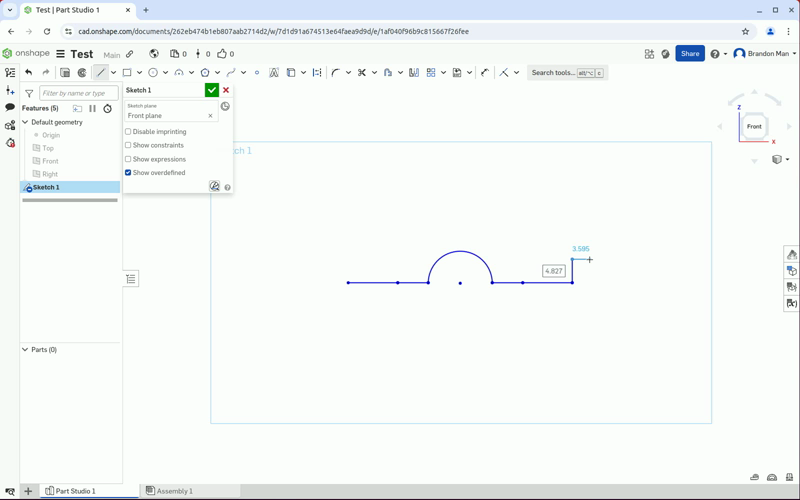
mouse_move(517, 259)
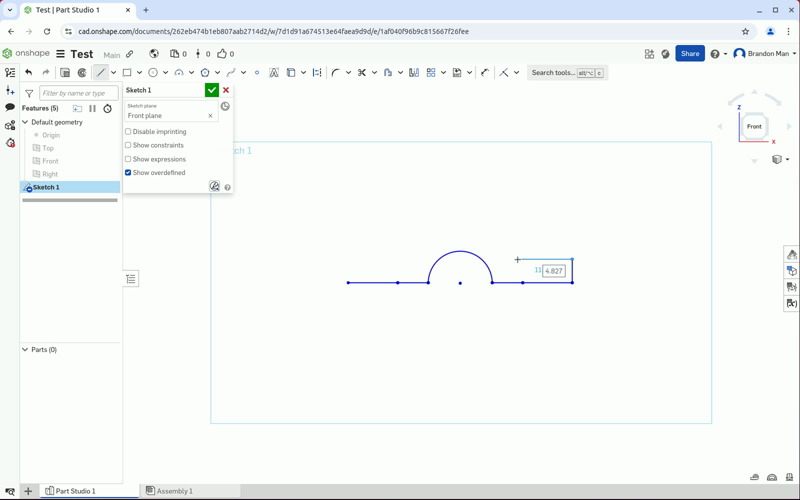
click(517, 259)
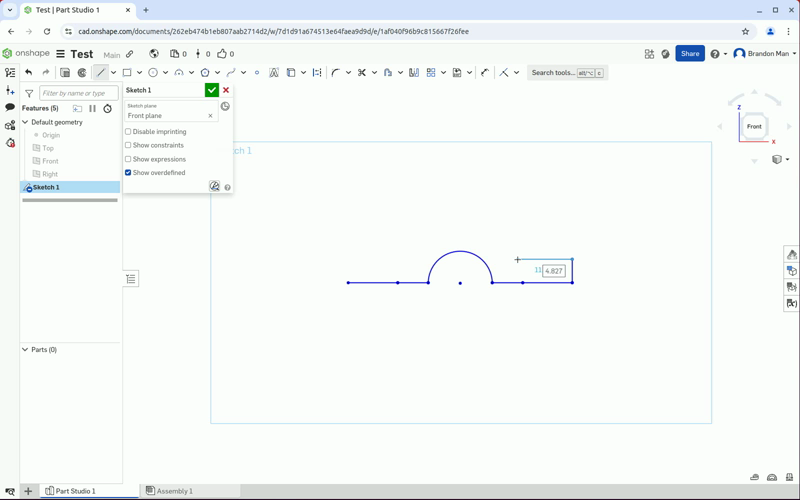
key_up(shift)
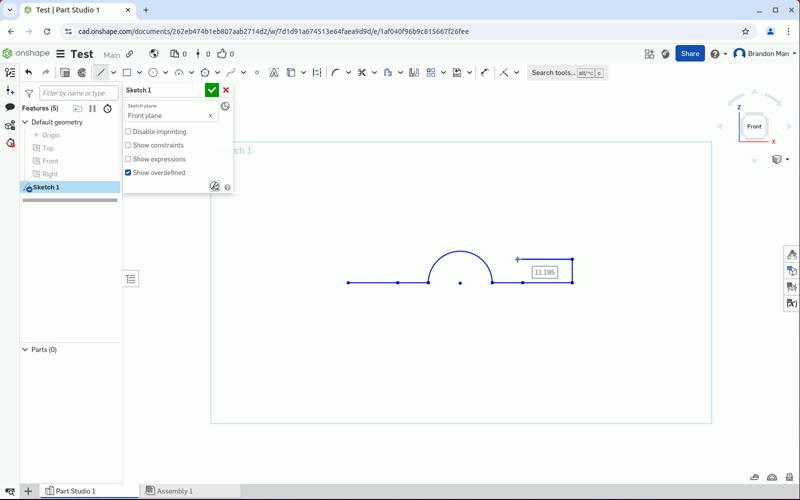
key(esc)
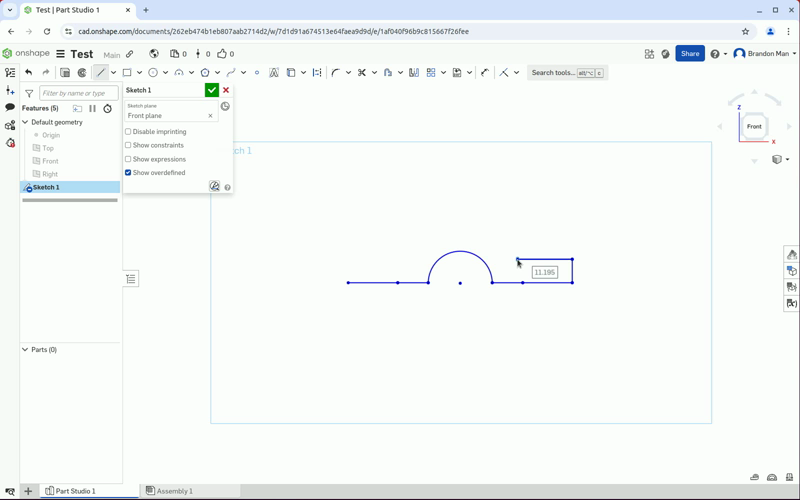
key(a)
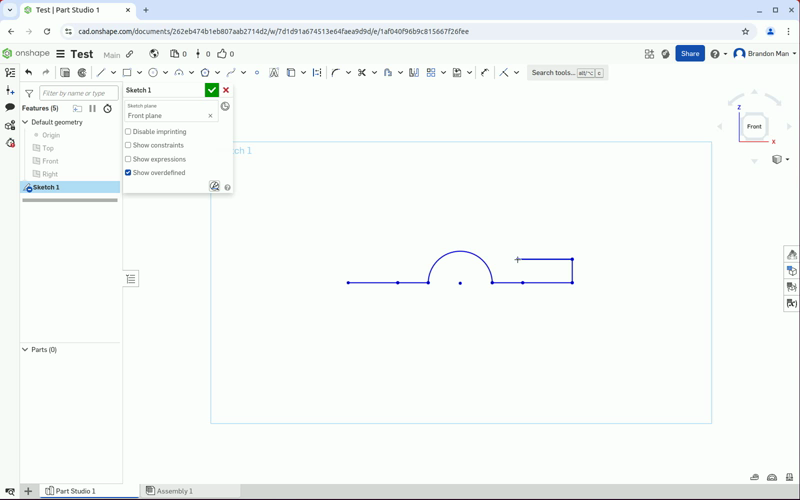
mouse_move(517, 259)
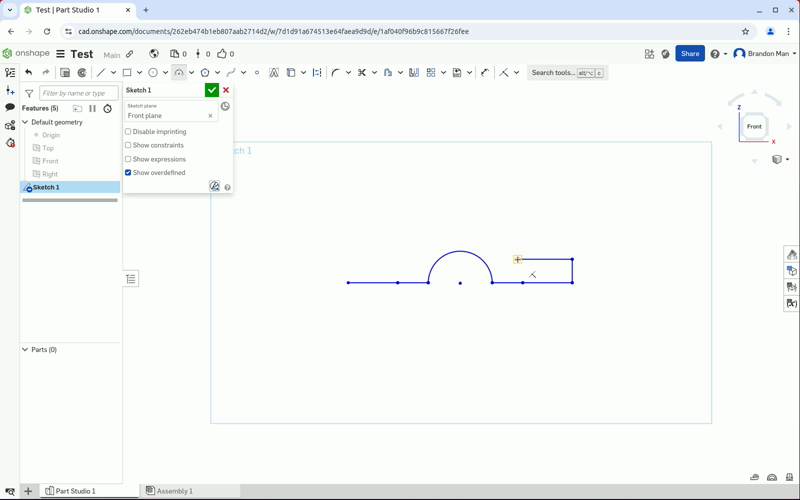
click(517, 259)
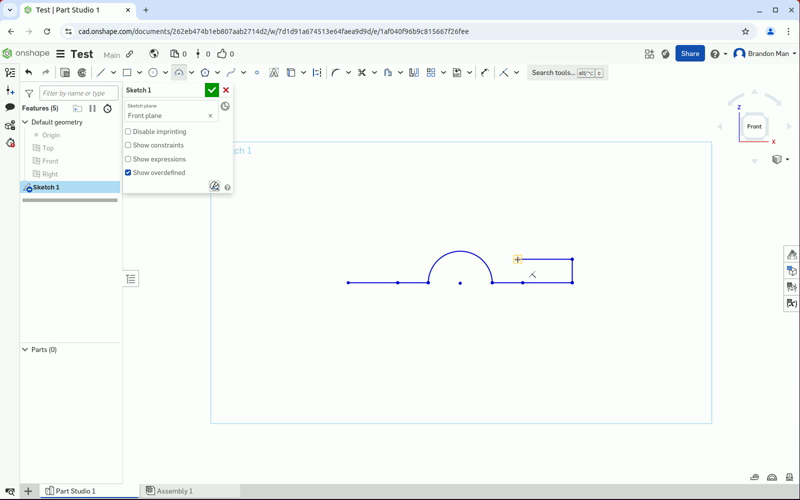
key_down(shift)
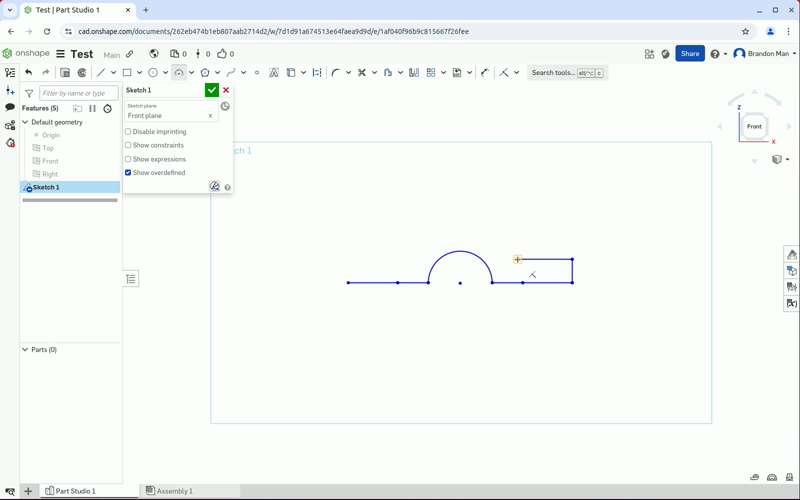
mouse_move(402, 259)
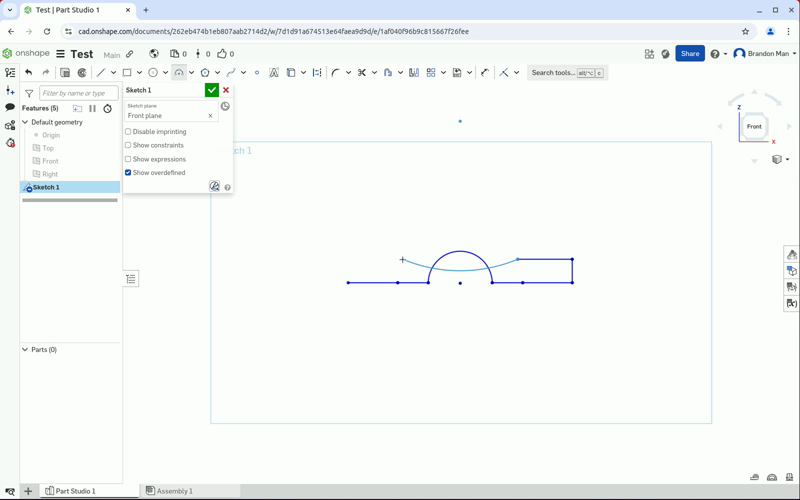
click(402, 259)
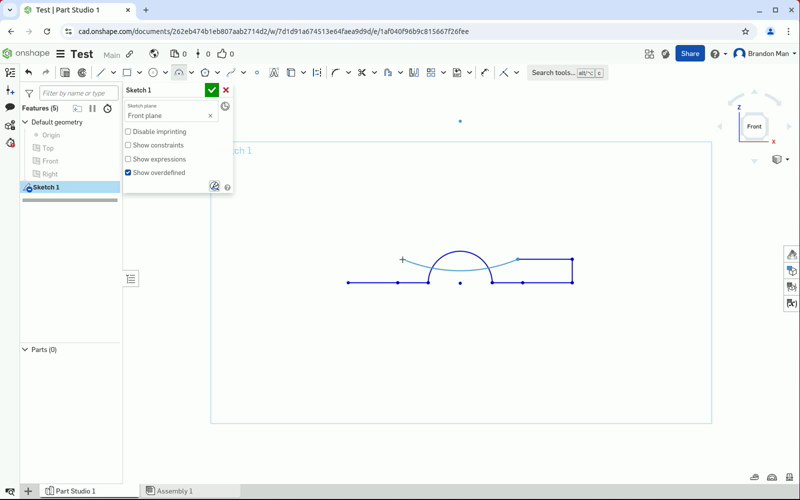
mouse_move(460, 220)
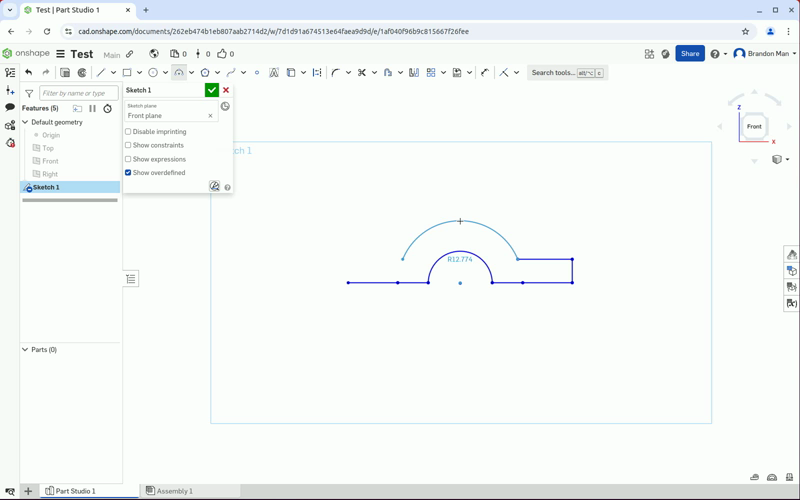
click(460, 220)
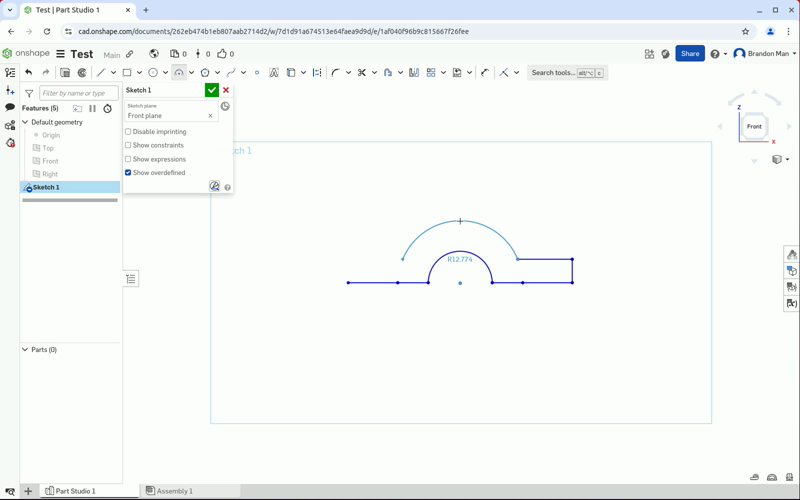
key_up(shift)
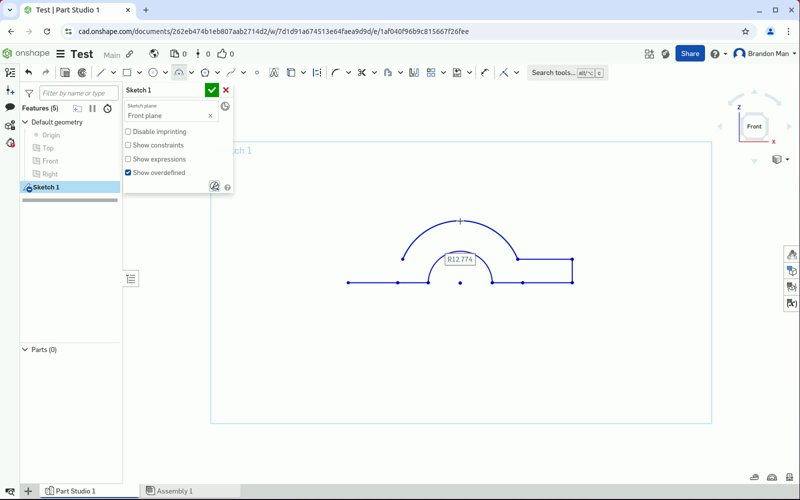
key(esc)
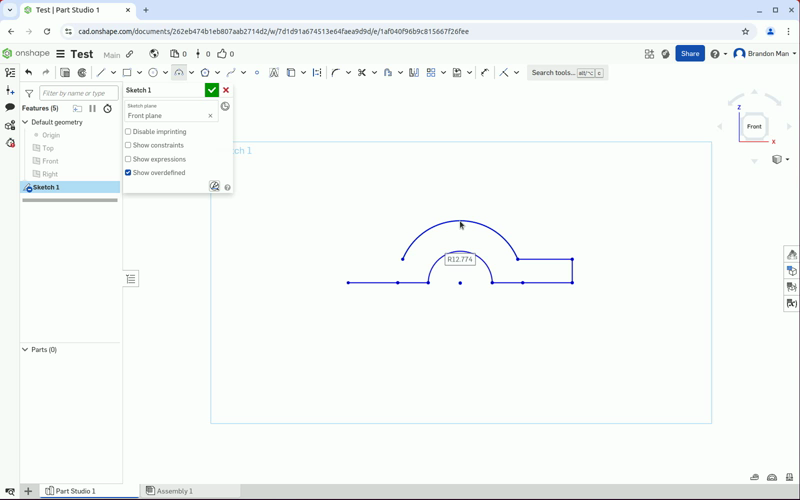
key(l)
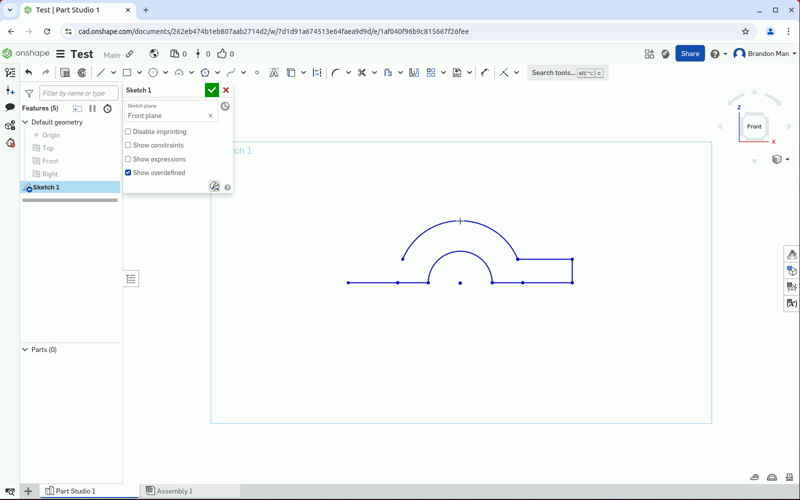
mouse_move(402, 259)
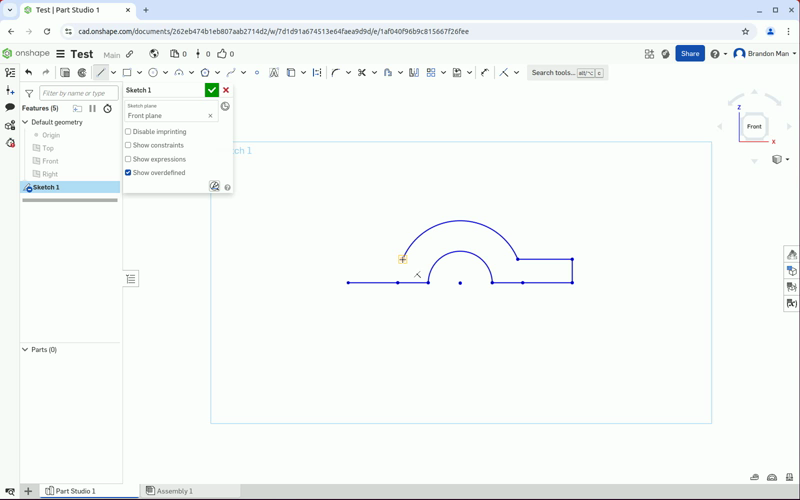
click(402, 259)
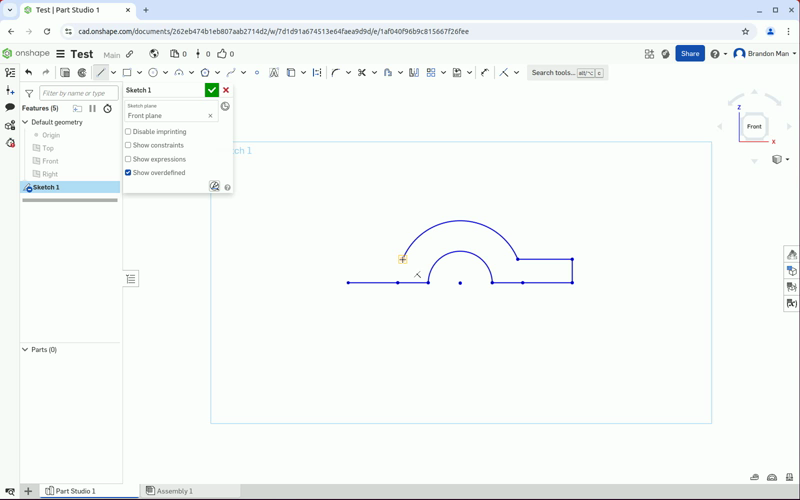
key_down(shift)
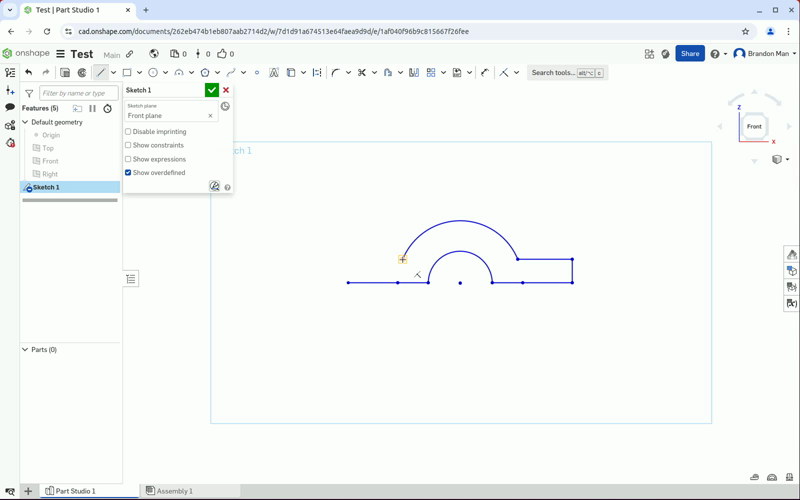
mouse_move(432, 259)
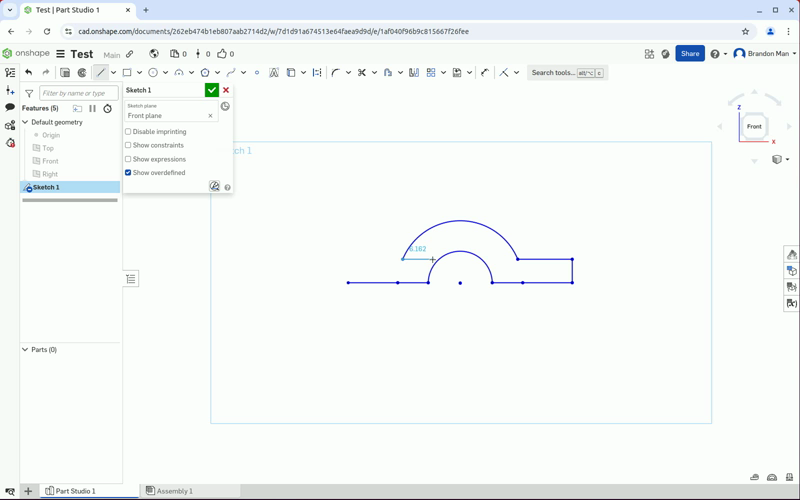
mouse_move(348, 259)
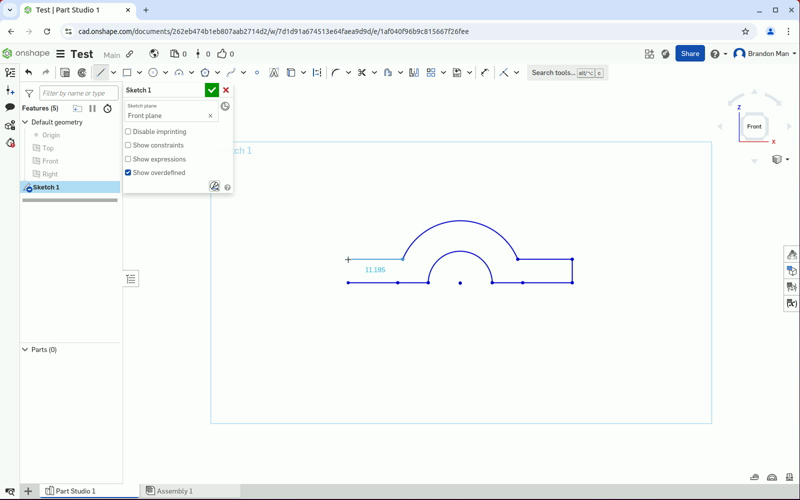
click(348, 259)
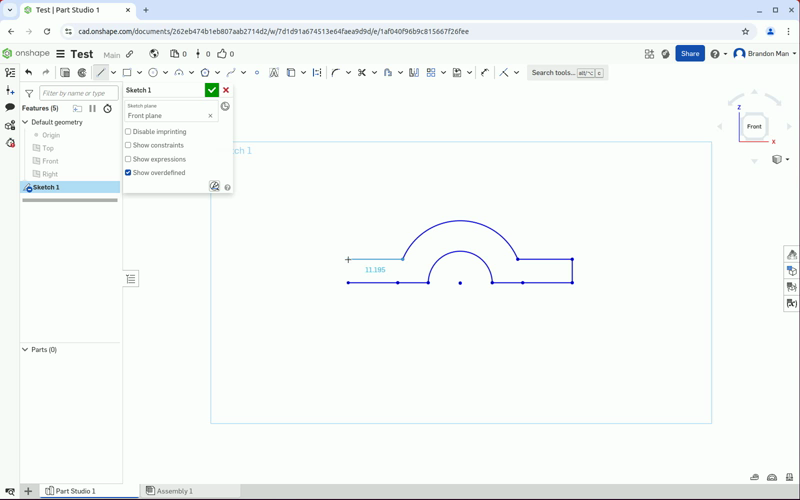
key_up(shift)
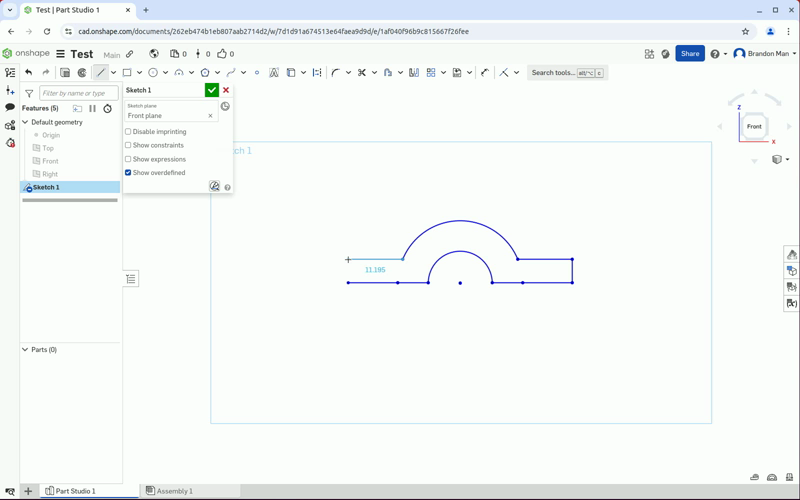
mouse_move(378, 259)
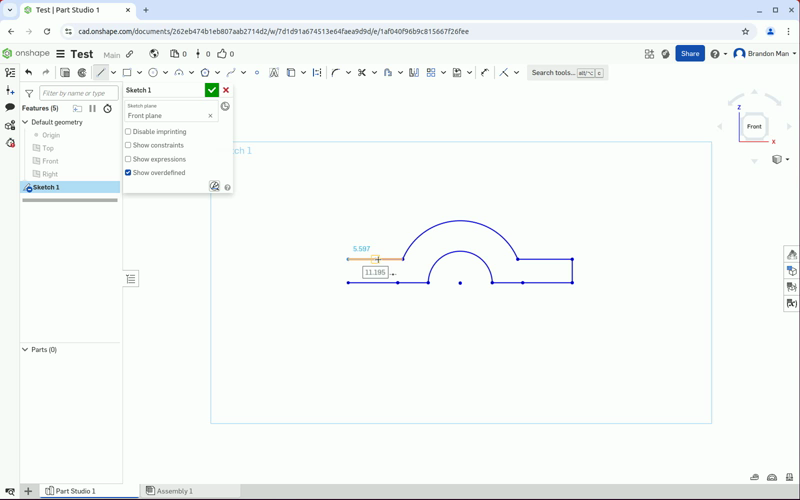
key_down(shift)
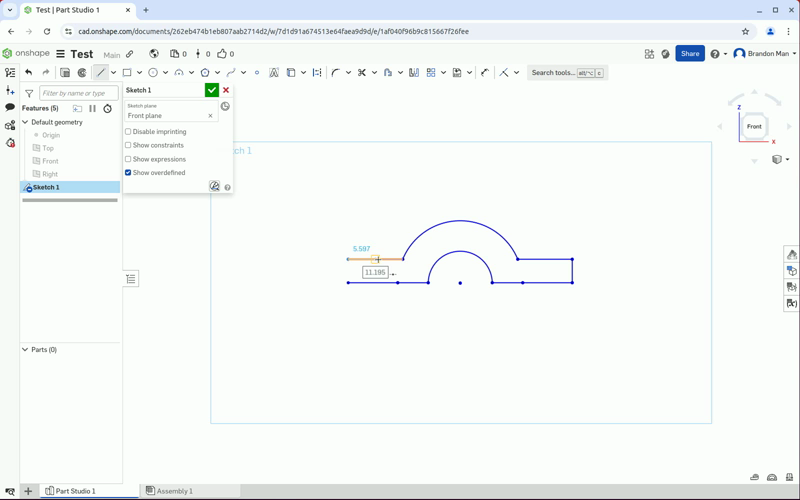
mouse_move(348, 282)
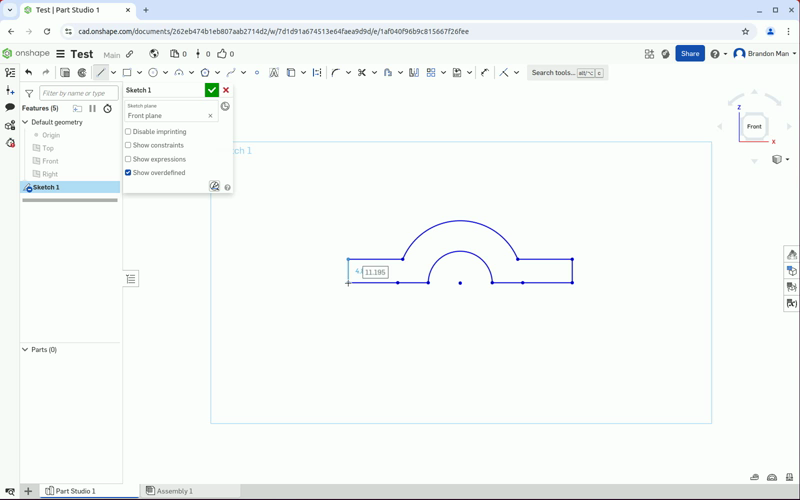
key_up(shift)
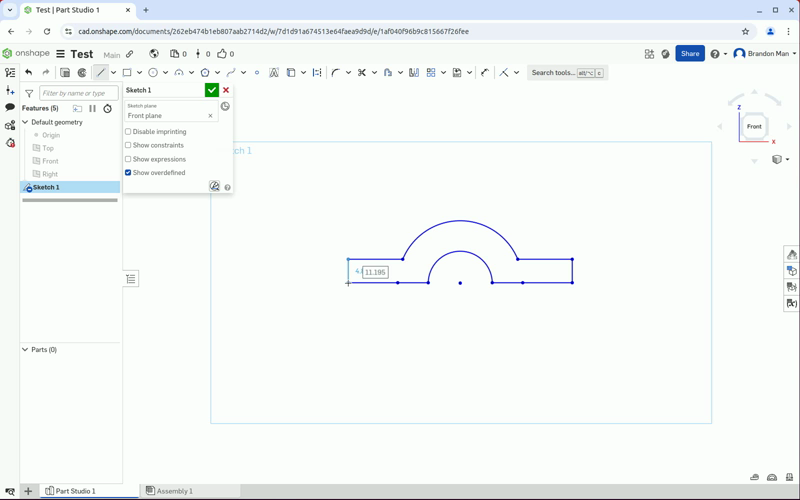
click(348, 282)
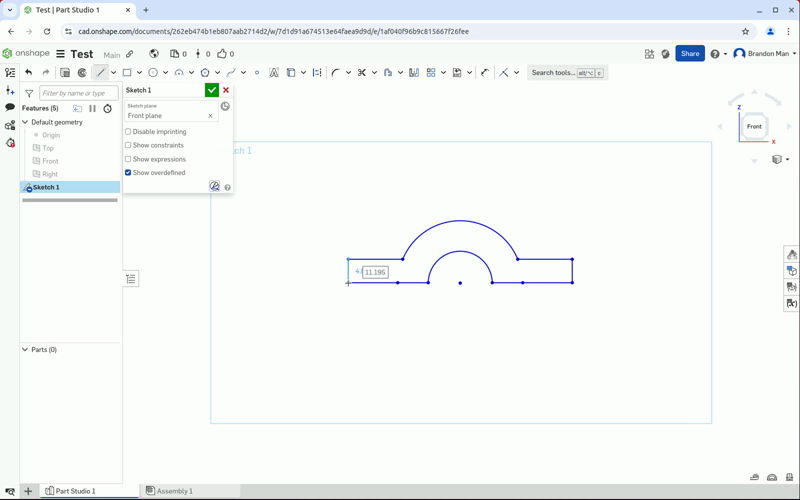
key(esc)
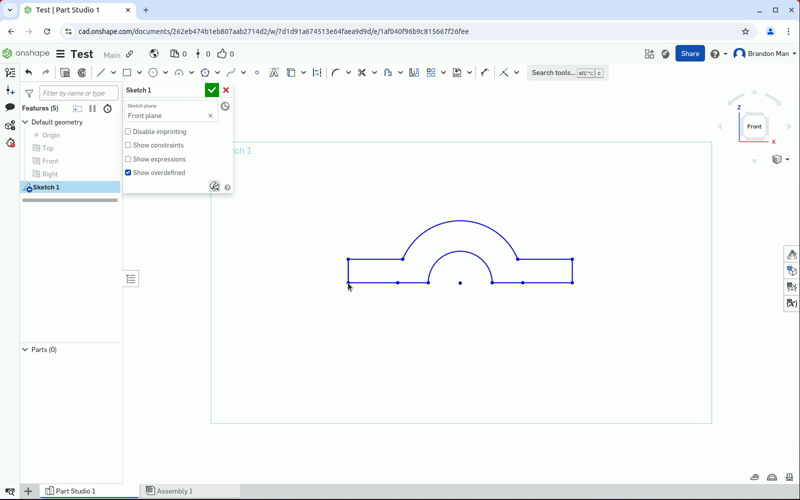
mouse_move(423, 240)
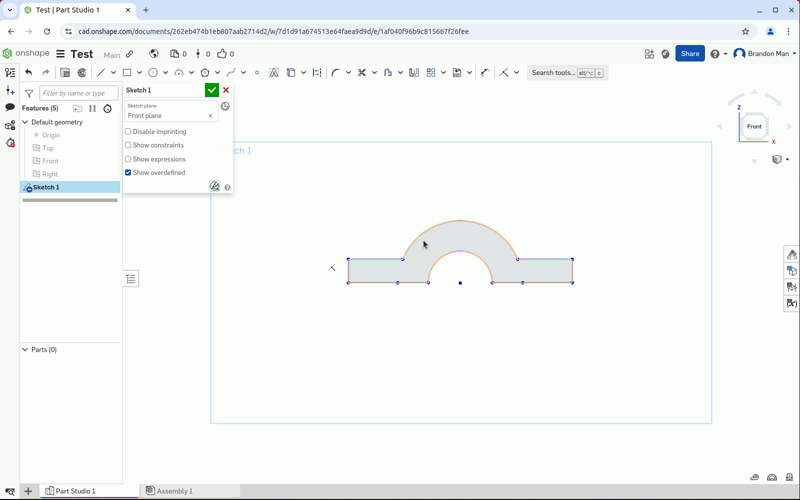
scroll(6)
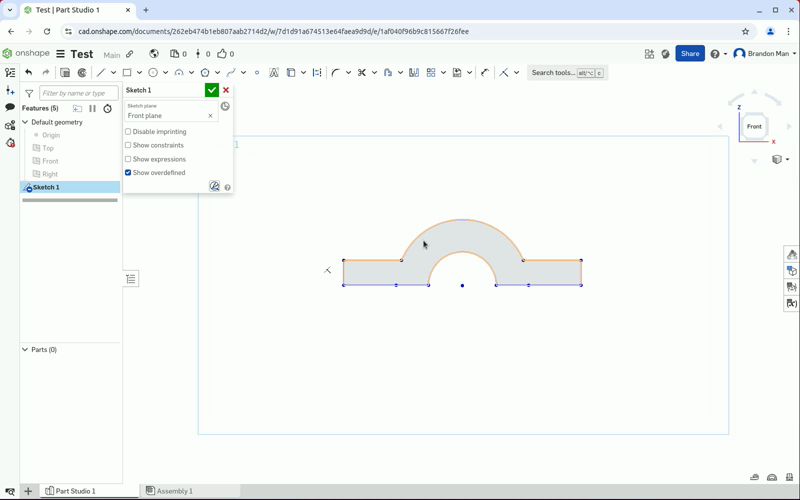
scroll(6)
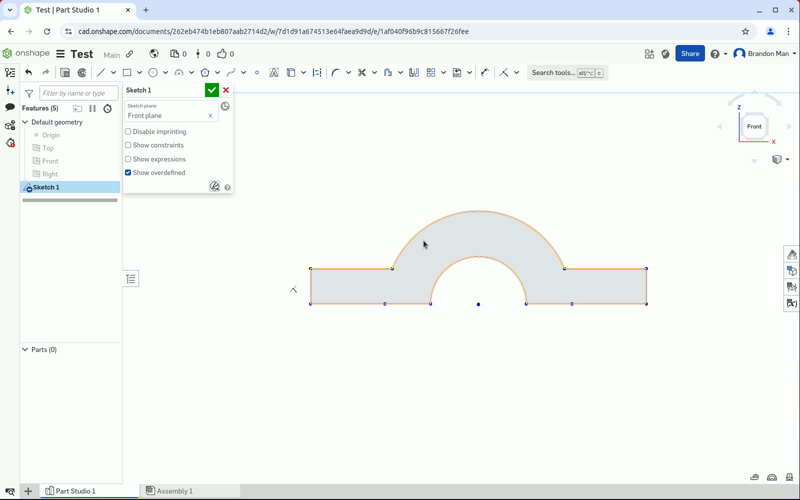
scroll(6)
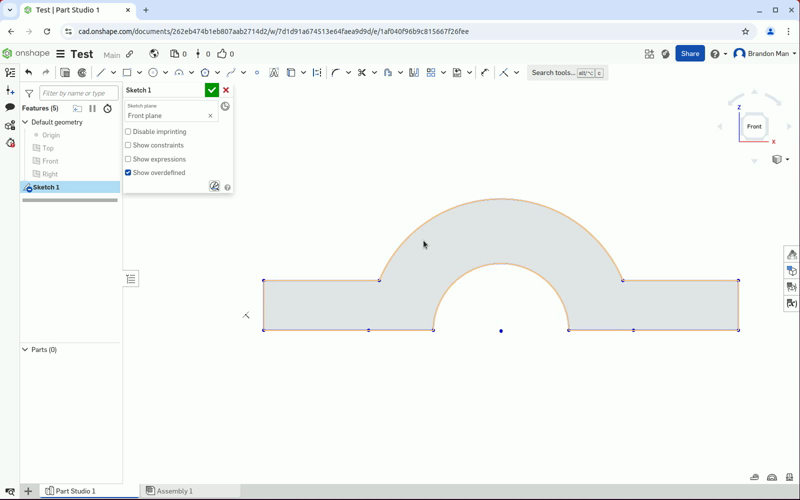
scroll(6)
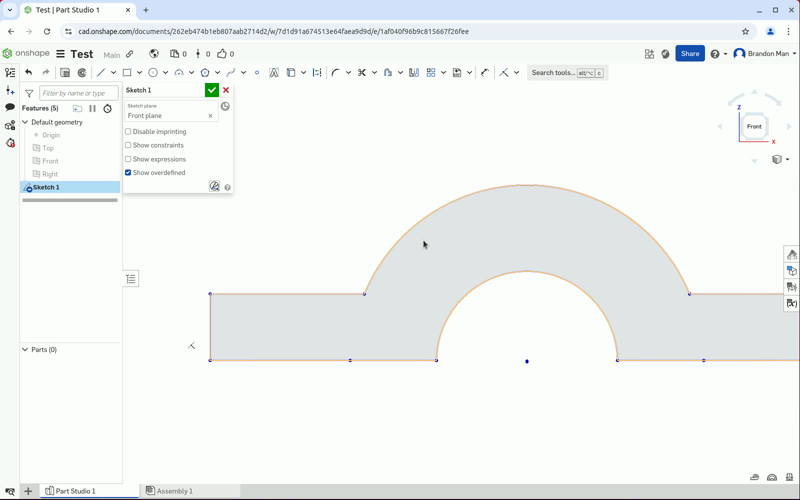
scroll(6)
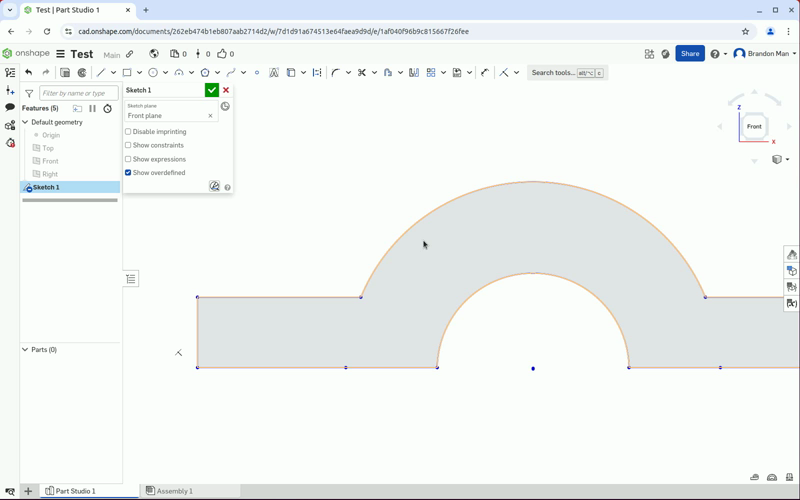
scroll(6)
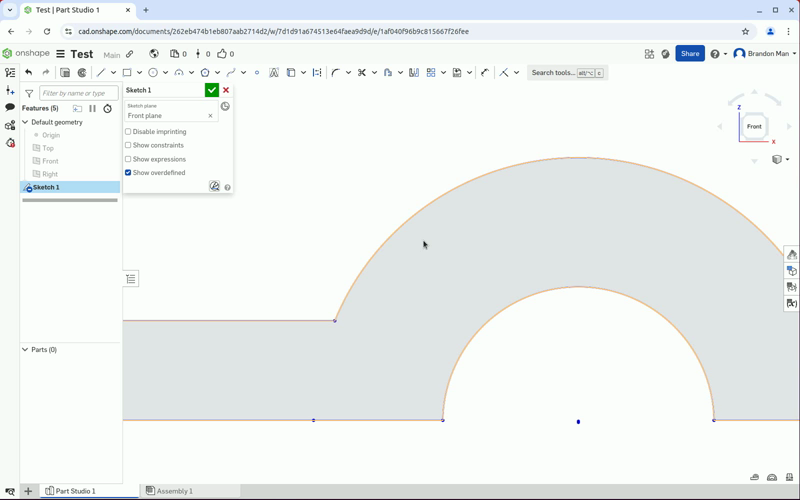
scroll(6)
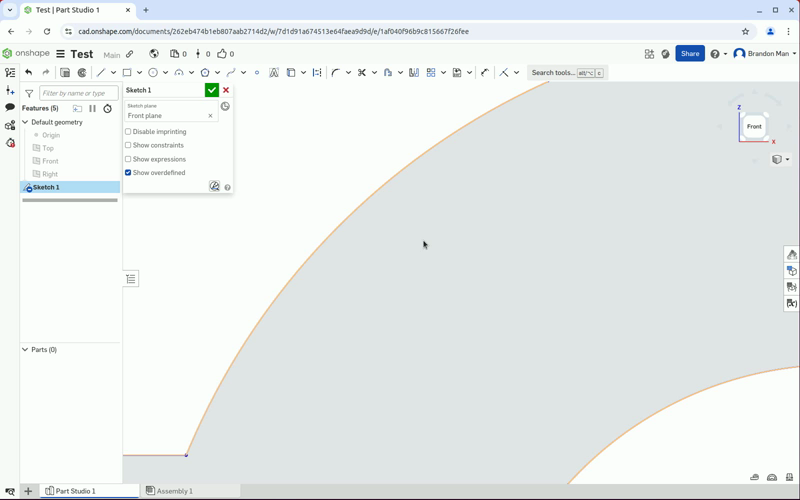
click(423, 240)
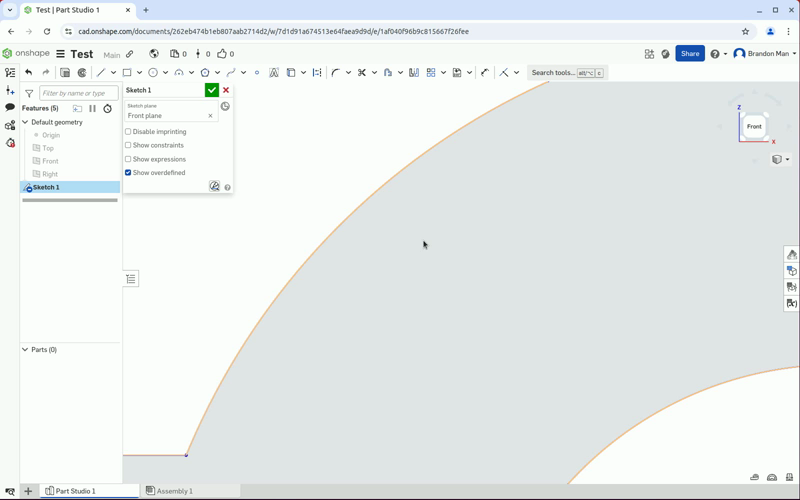
scroll(-6)
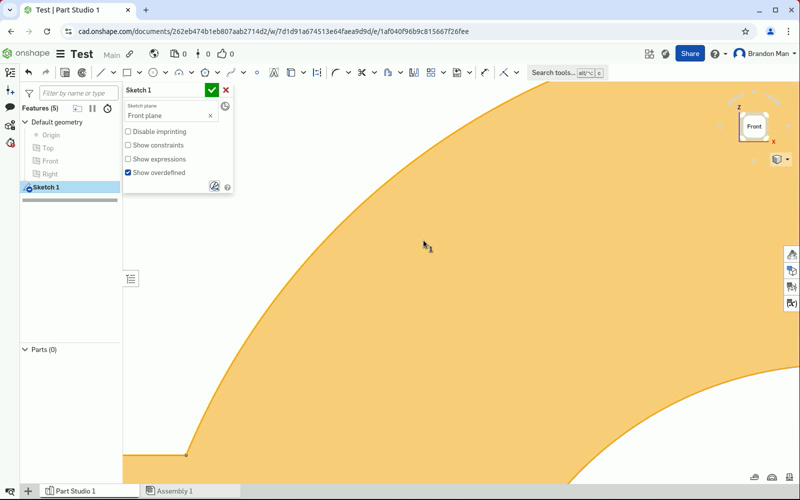
scroll(-6)
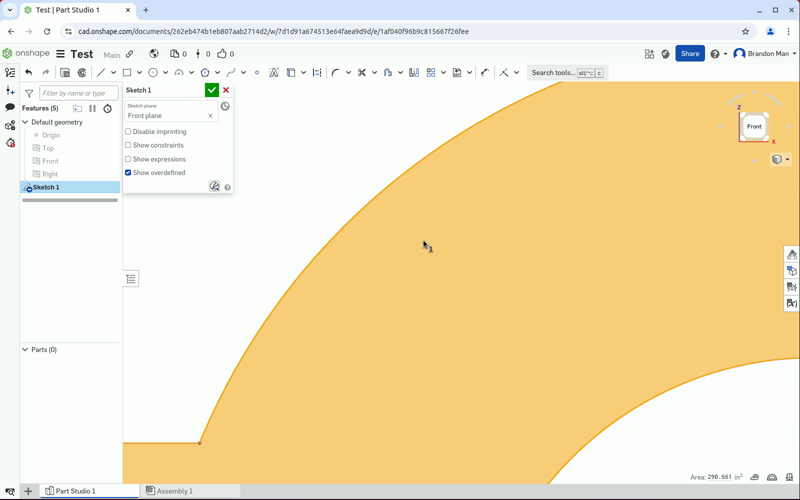
scroll(-6)
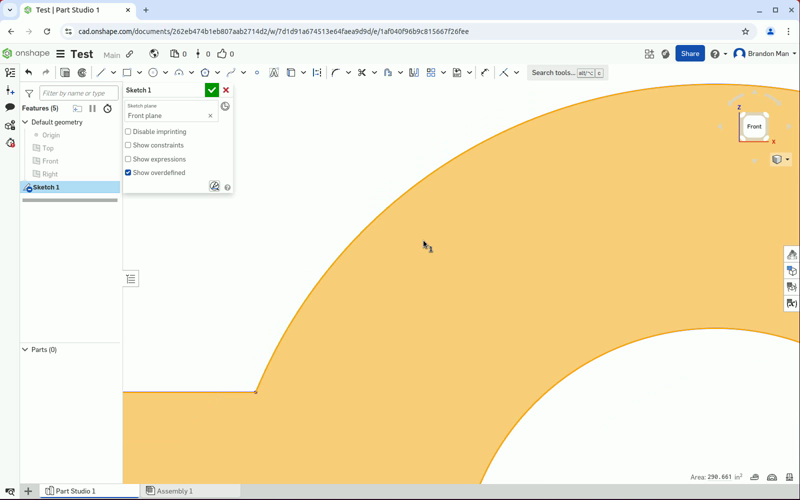
scroll(-6)
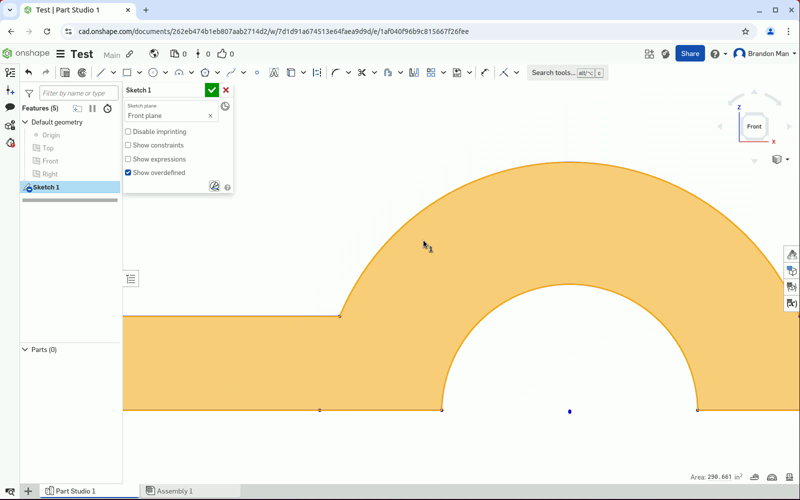
scroll(-6)
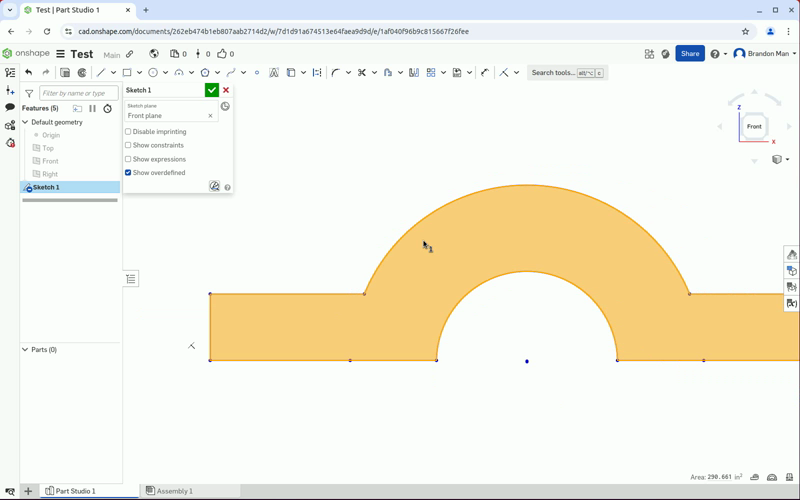
scroll(-6)
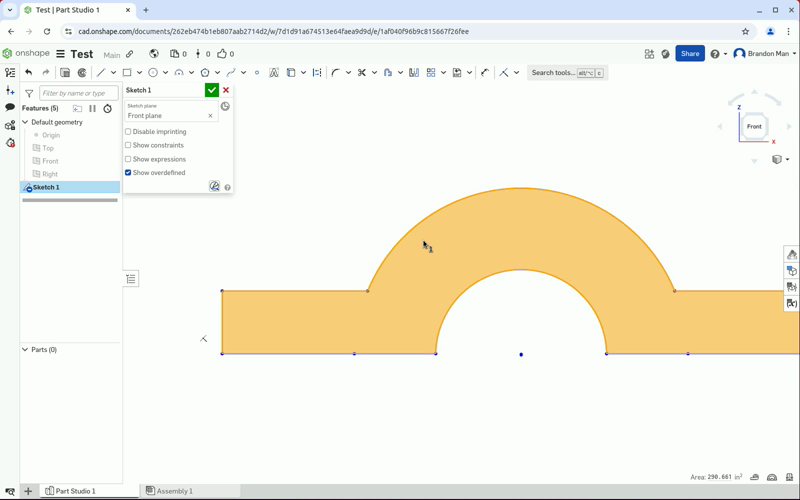
scroll(-6)
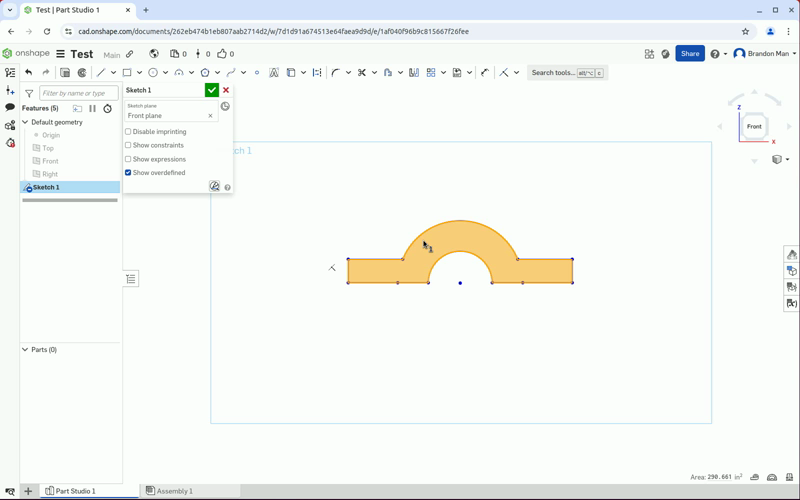
mouse_move(73, 352)
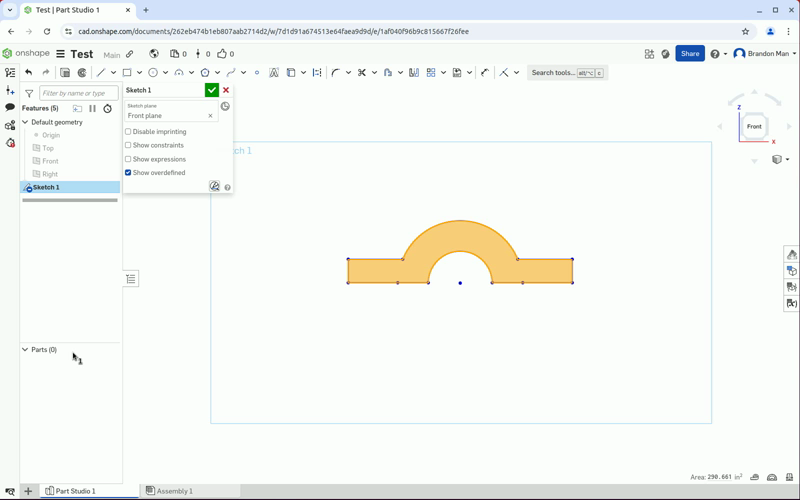
key(shift+y)
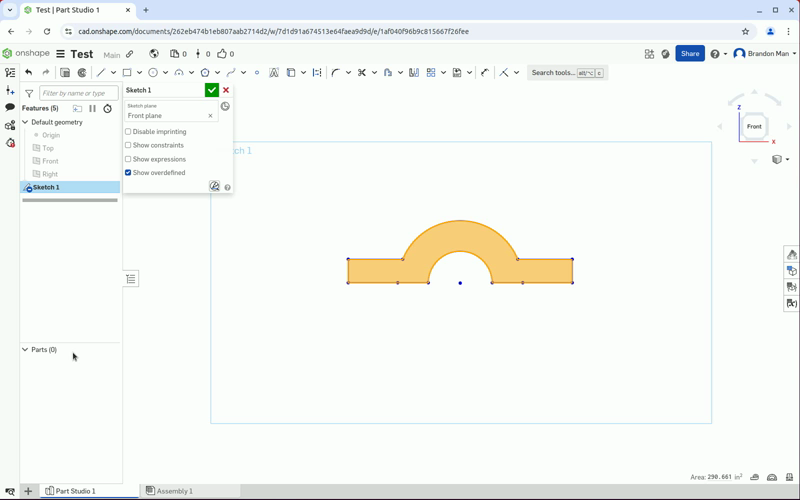
key(shift+e)
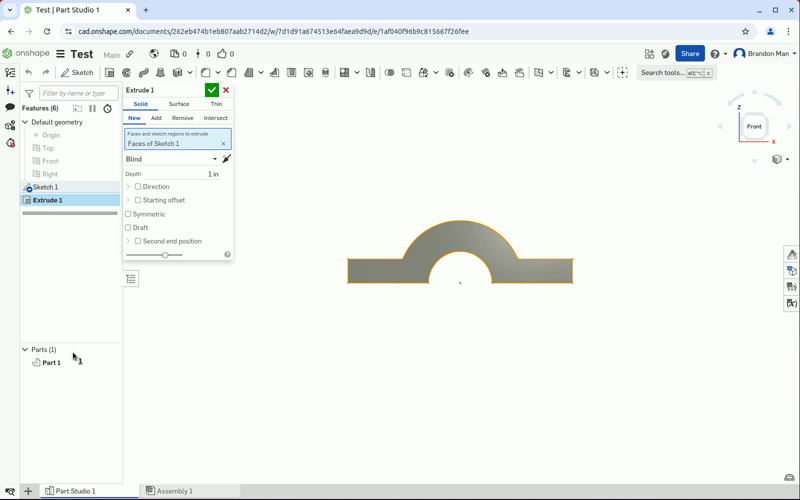
mouse_move(143, 106)
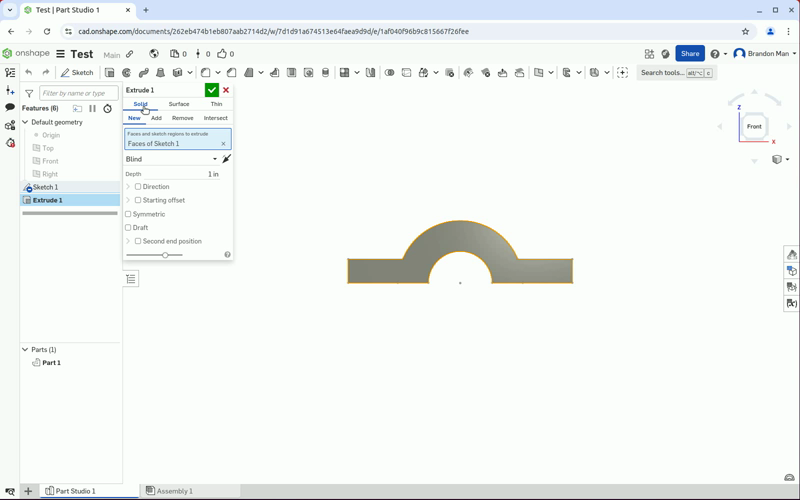
click(143, 106)
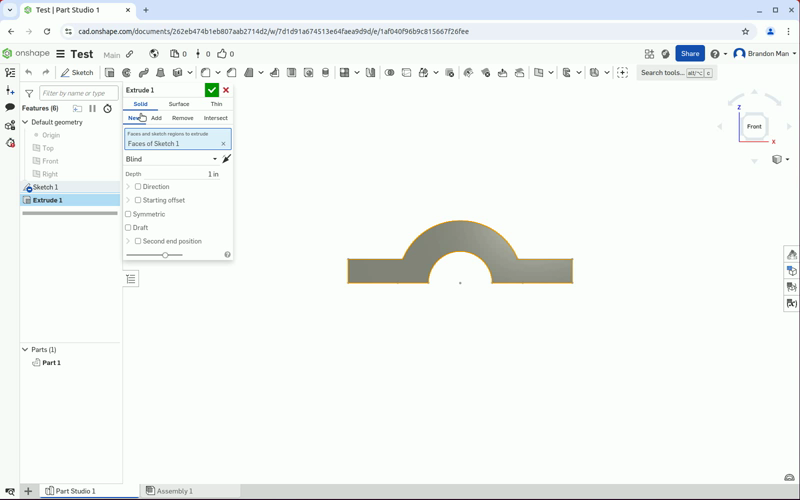
mouse_move(137, 120)
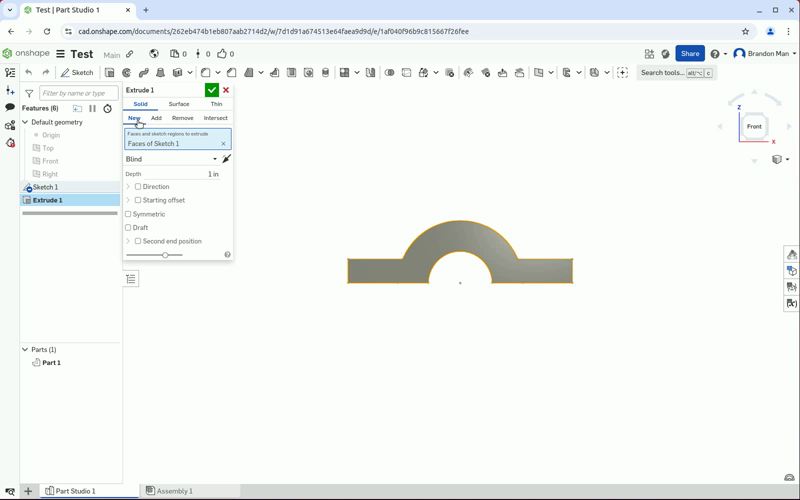
click(137, 120)
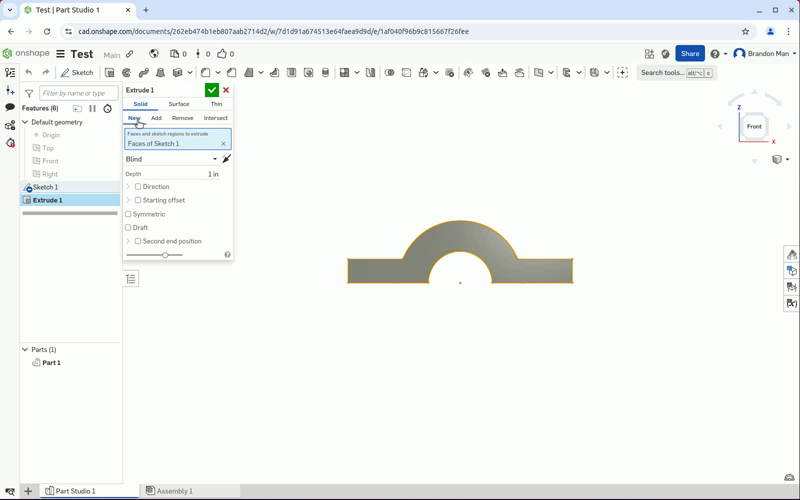
key(tab, 4)
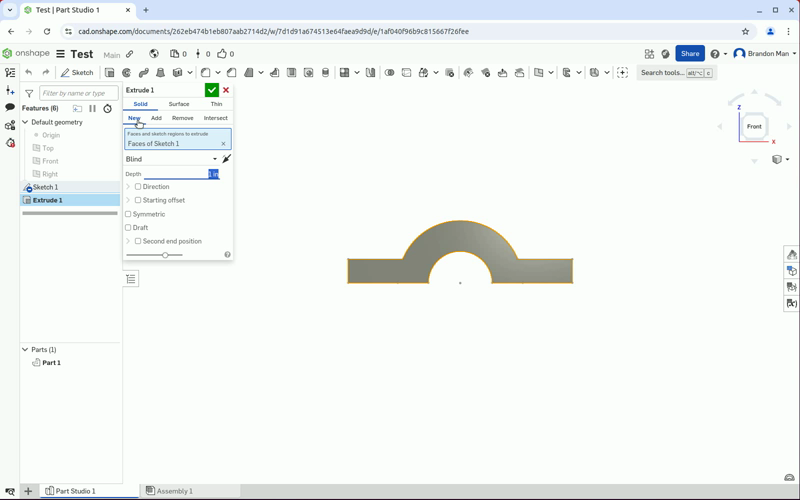
text(19.979)
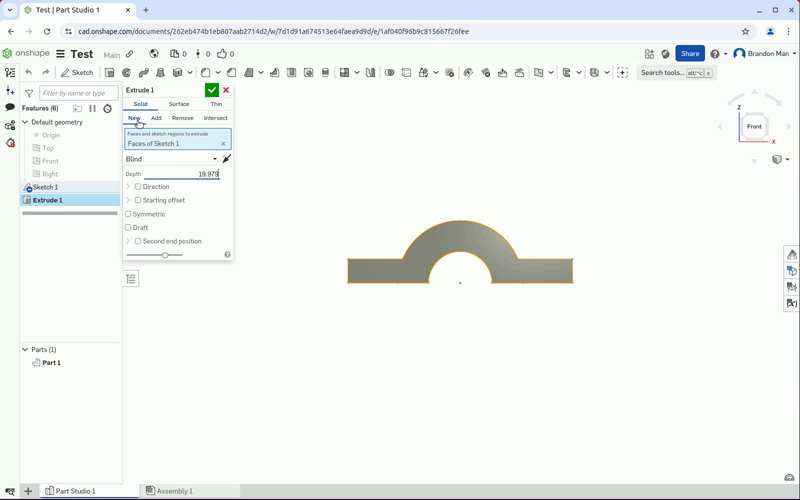
key(enter)
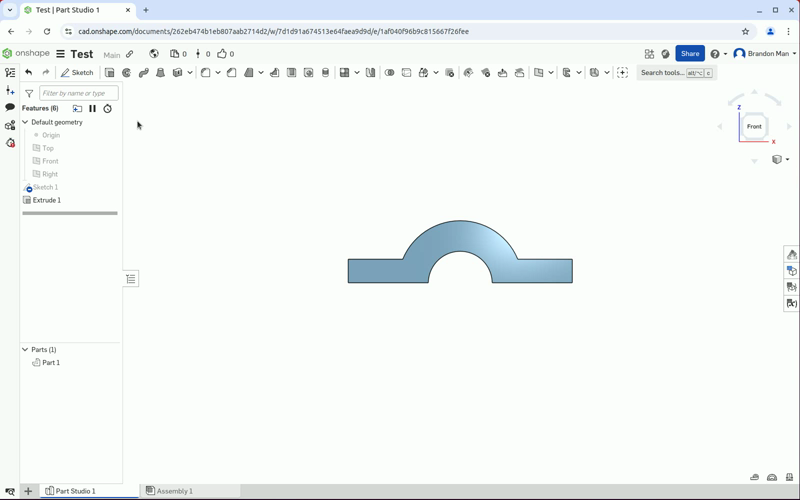
key(shift+h)
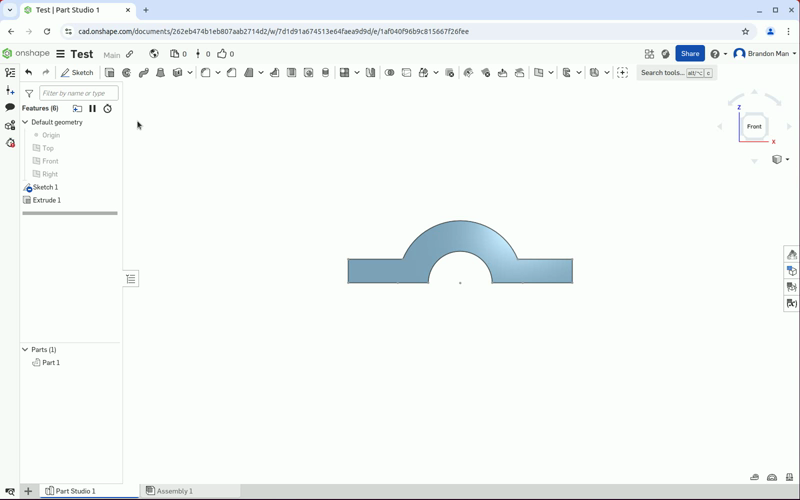
key(shift+h)
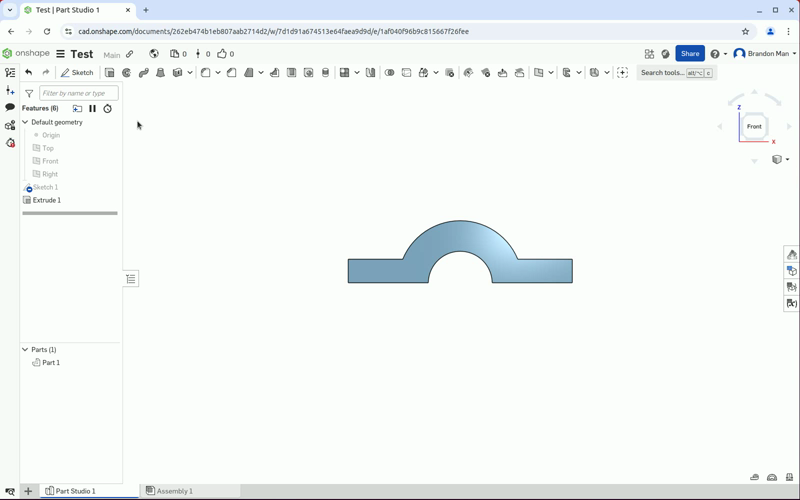
mouse_move(73, 189)
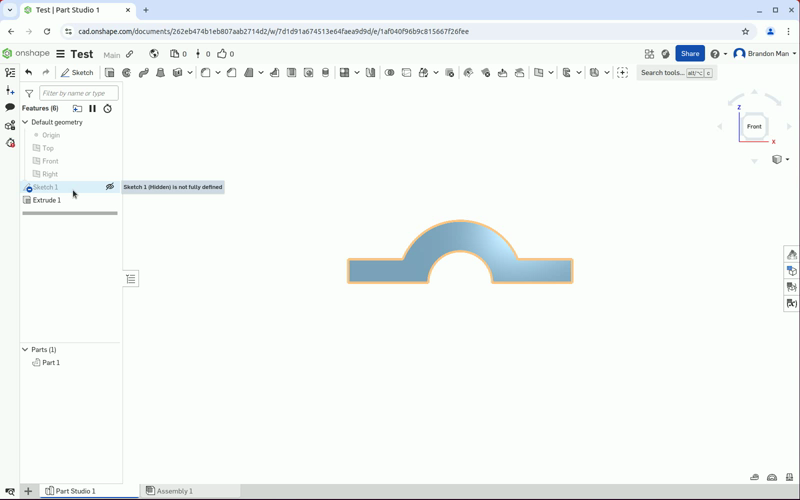
click(73, 189)
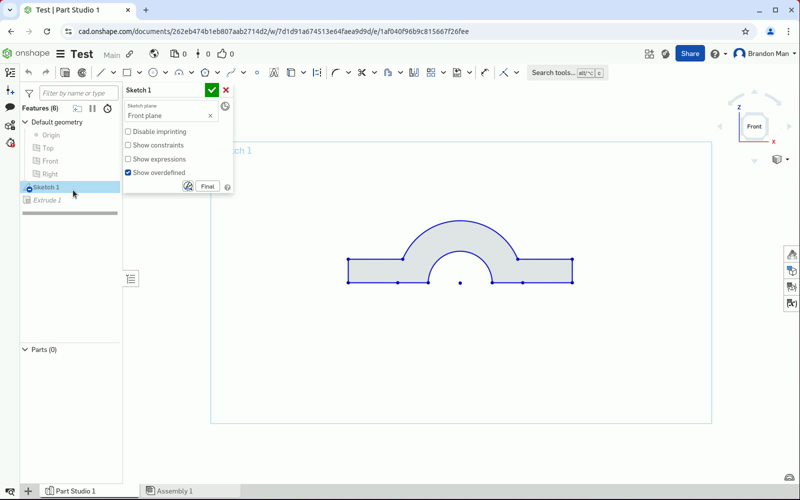
mouse_move(229, 92)
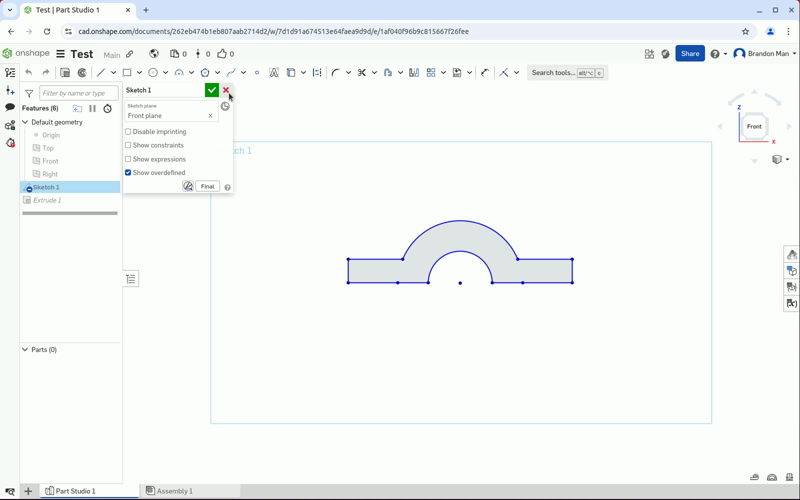
click(229, 92)
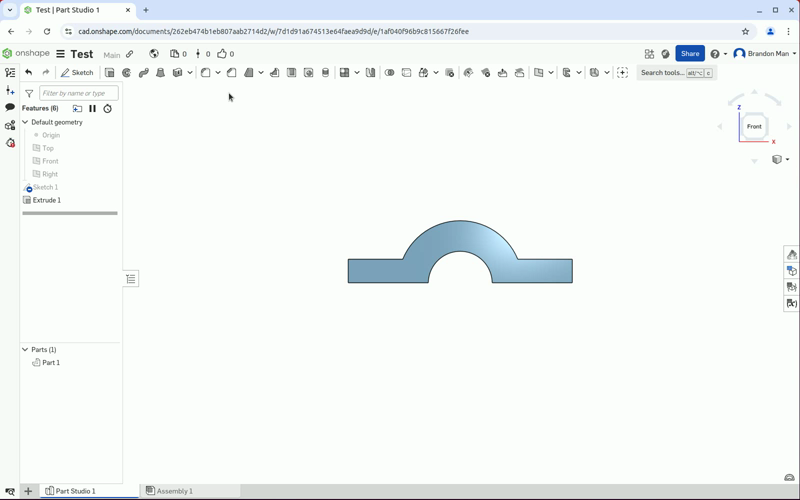
mouse_move(73, 352)
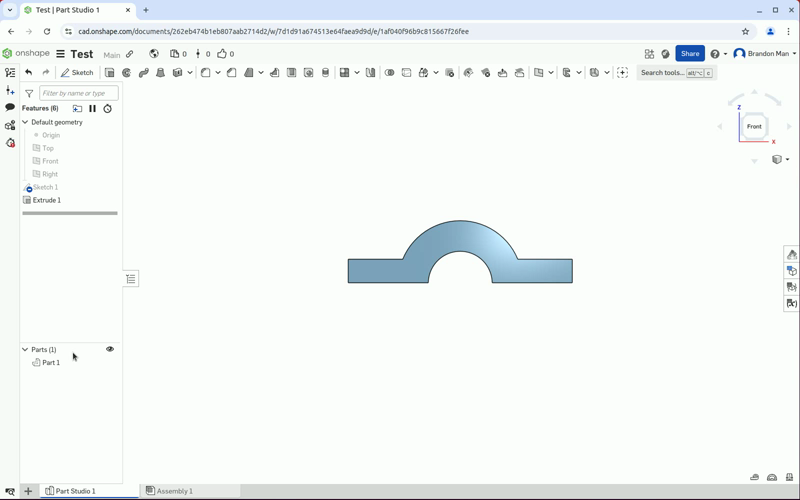
key(y)
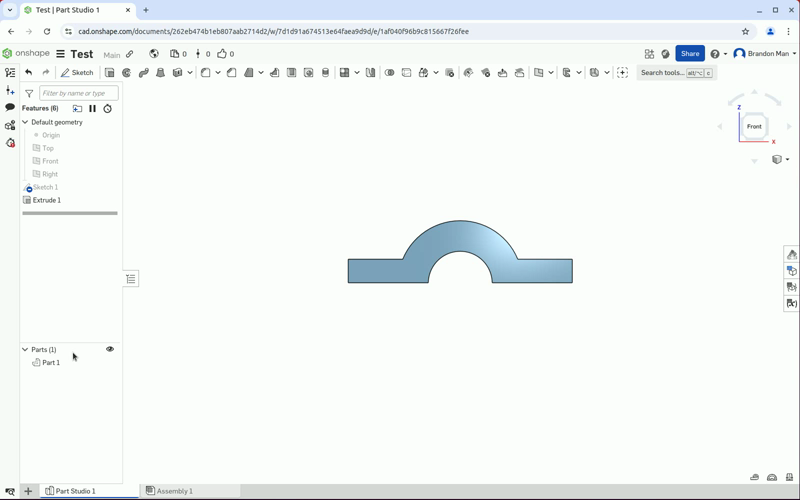
key(shift+p)
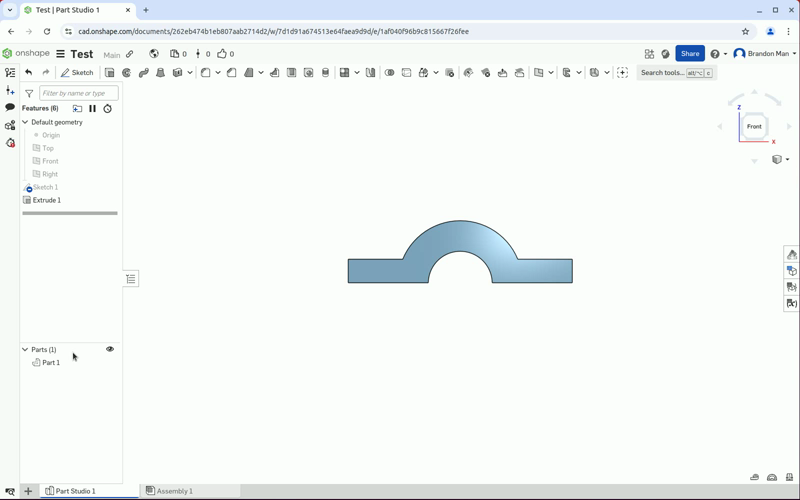
key(space)
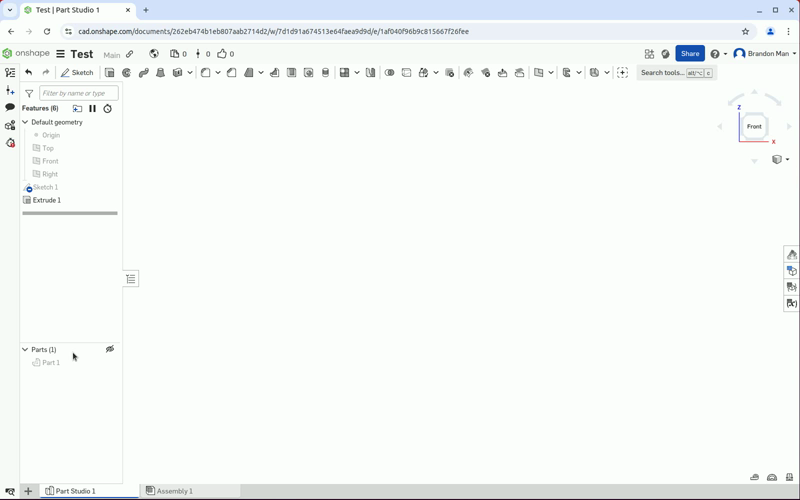
key_down(shift)
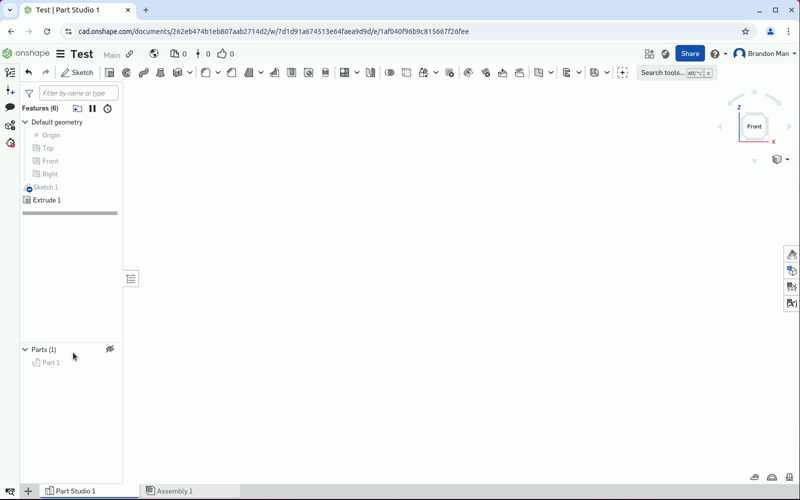
key(down)
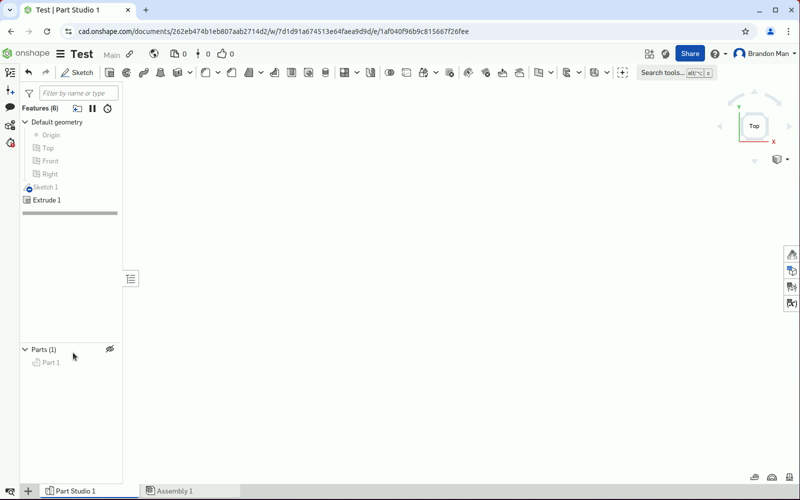
key_up(shift)
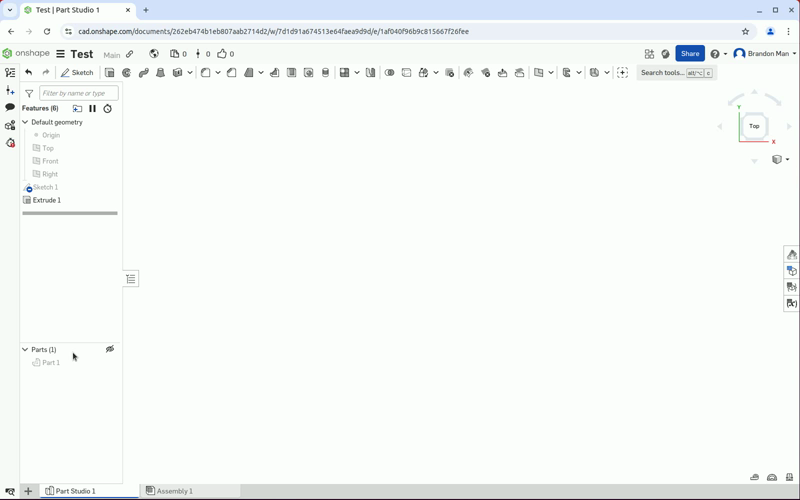
mouse_move(73, 352)
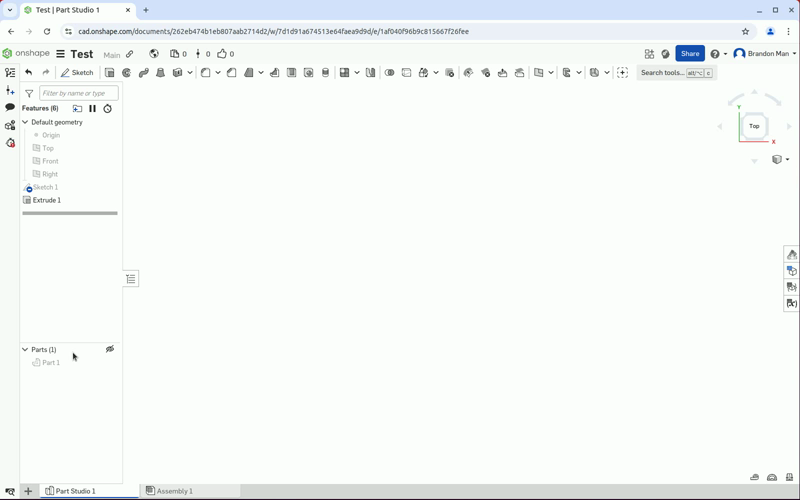
key(shift+y)
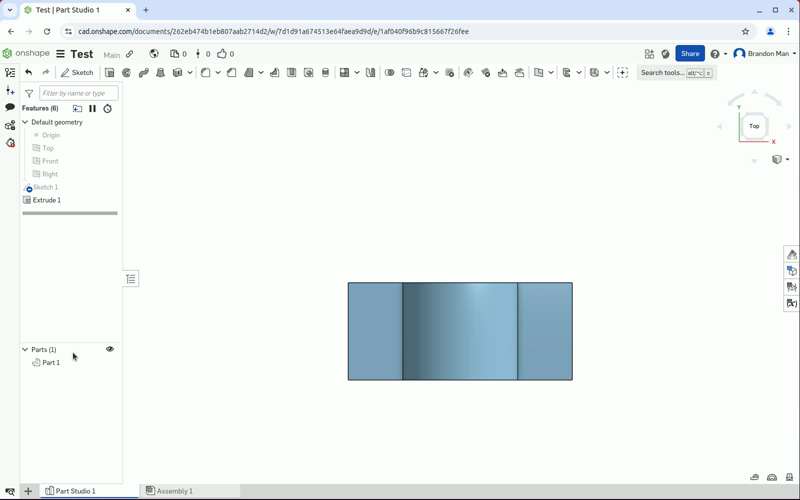
mouse_move(541, 75)
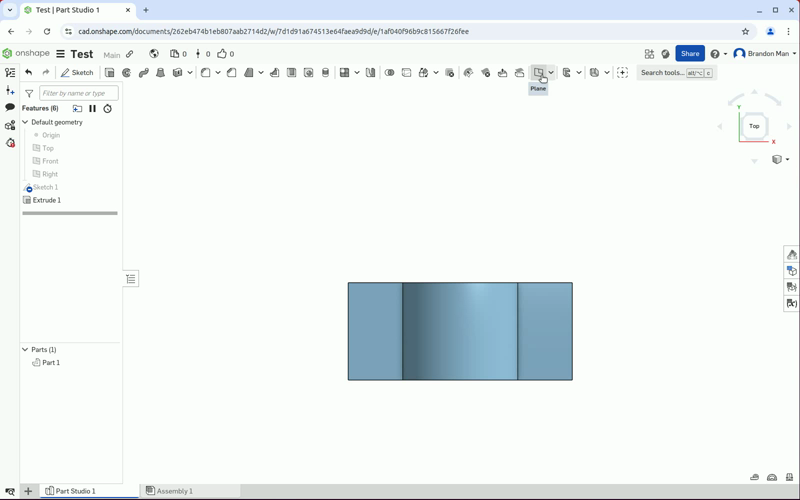
click(541, 75)
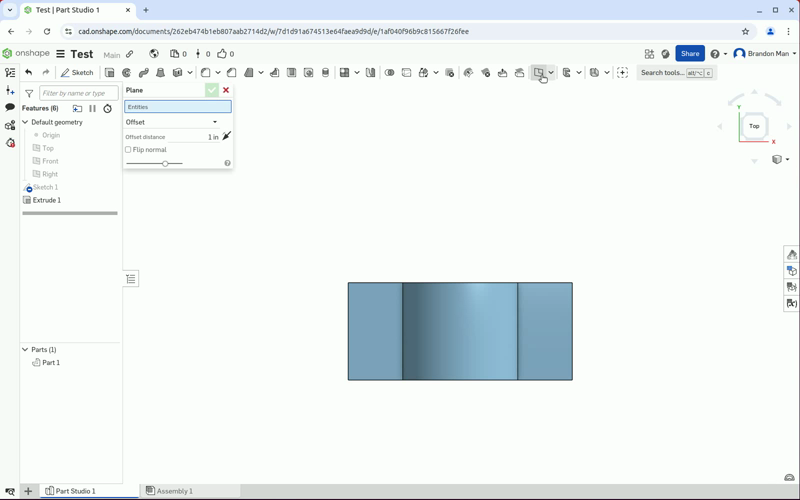
mouse_move(73, 150)
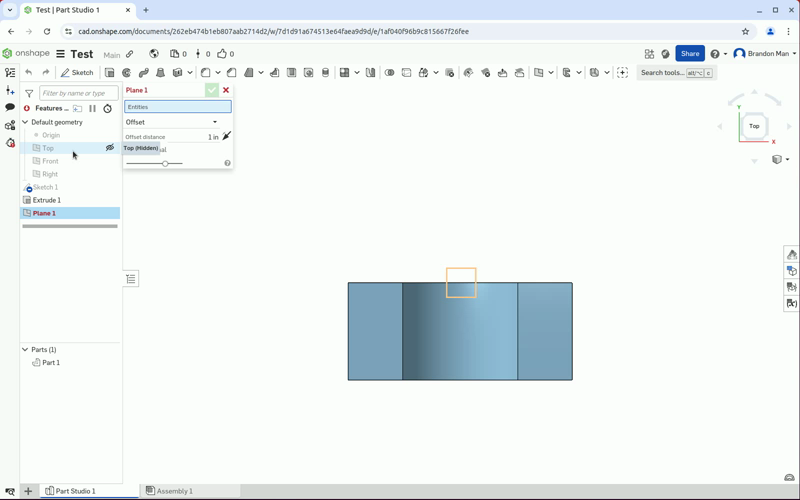
click(73, 150)
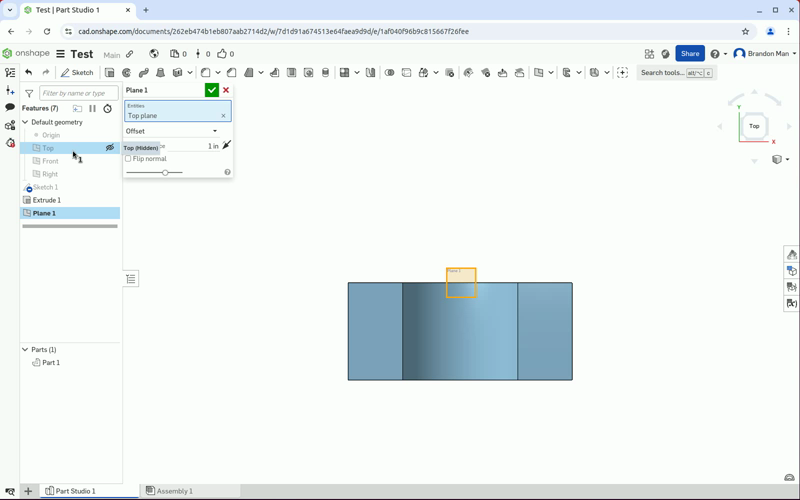
key(tab, 2)
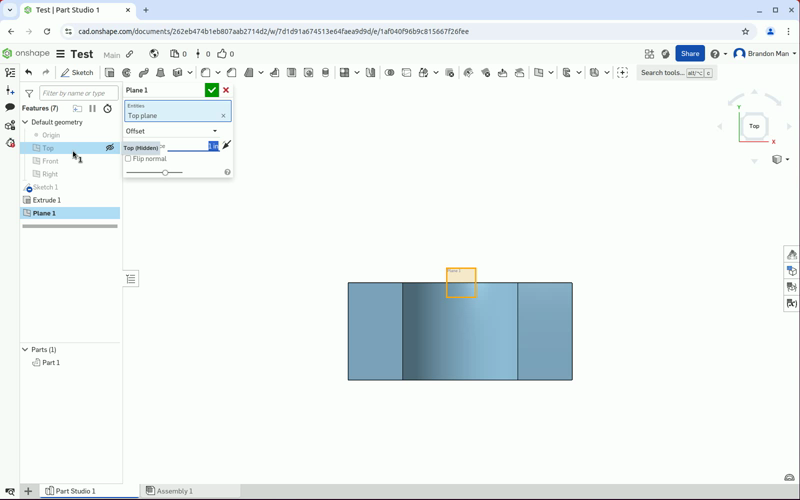
text(5.053)
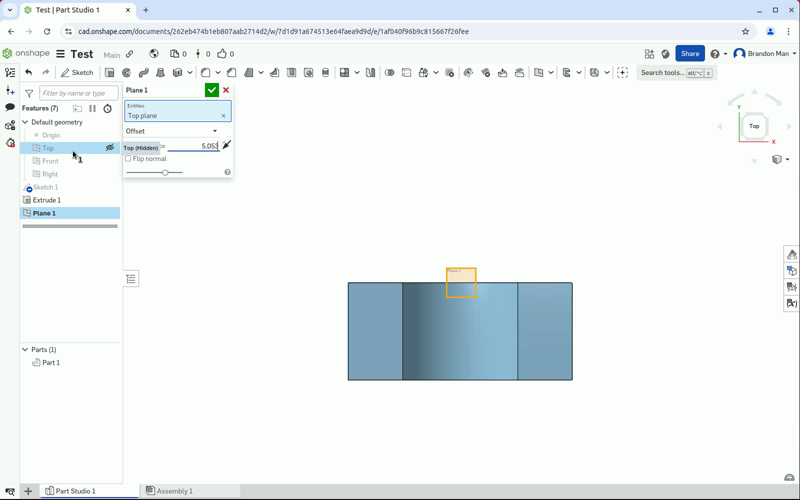
key(enter, 2)
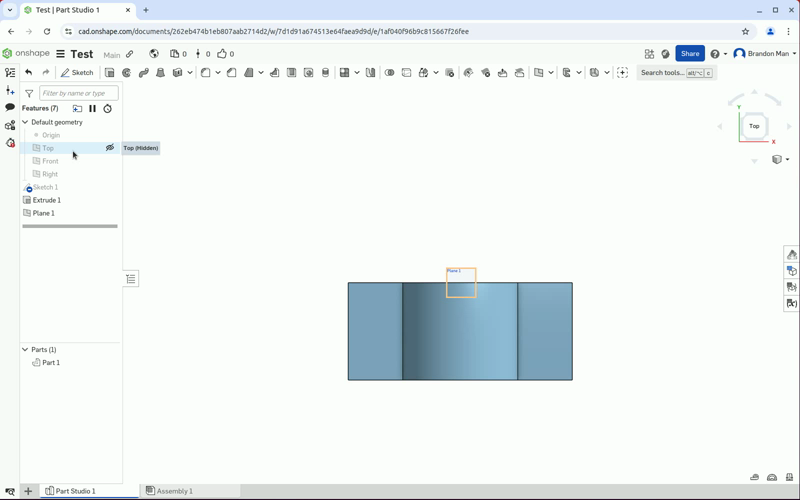
key(shift+s)
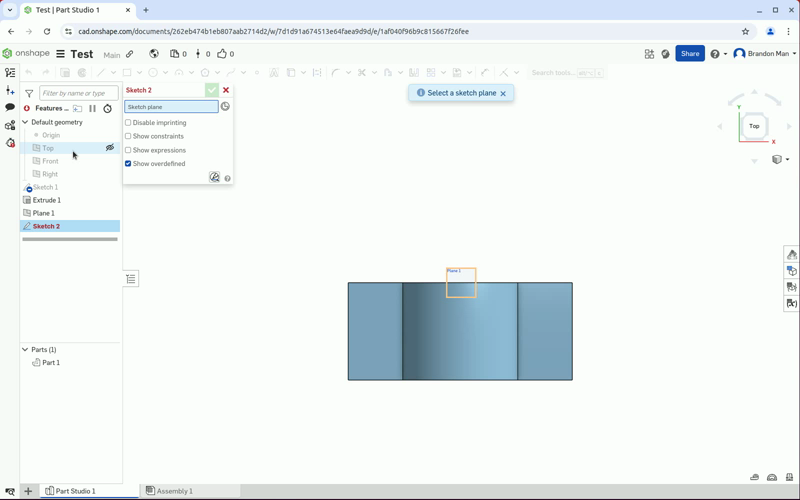
mouse_move(73, 215)
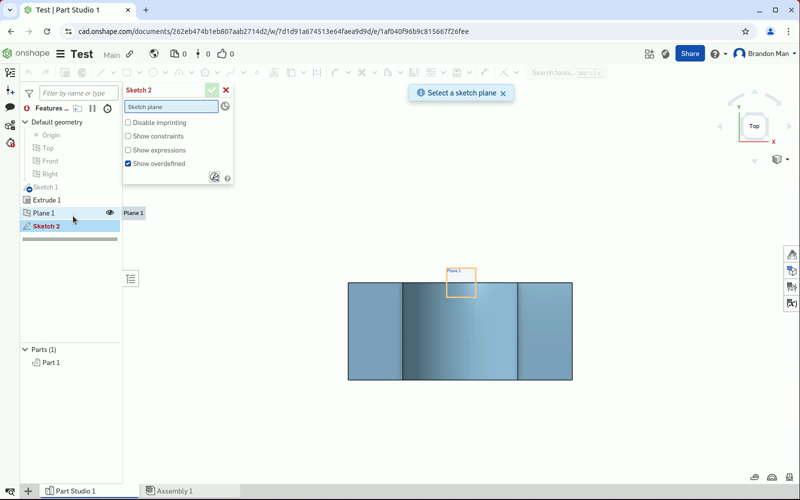
click(73, 215)
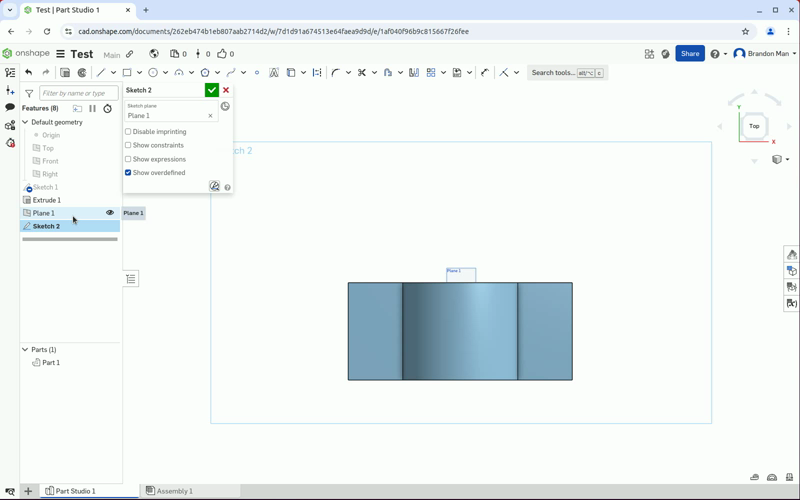
mouse_move(73, 352)
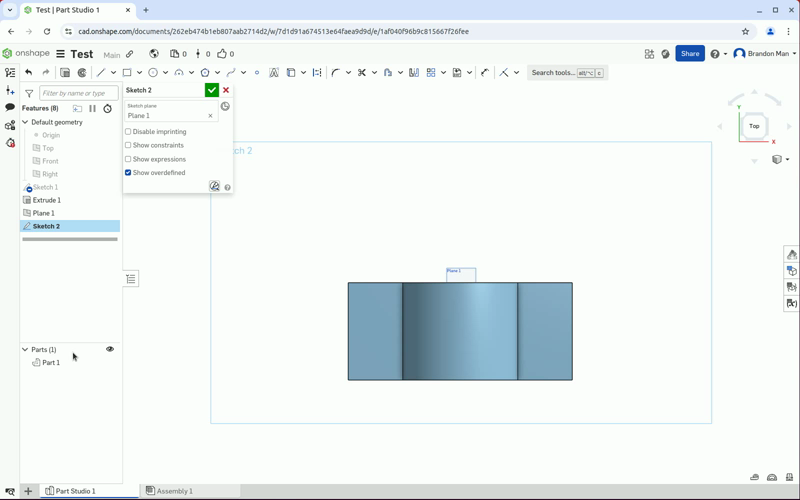
key(y)
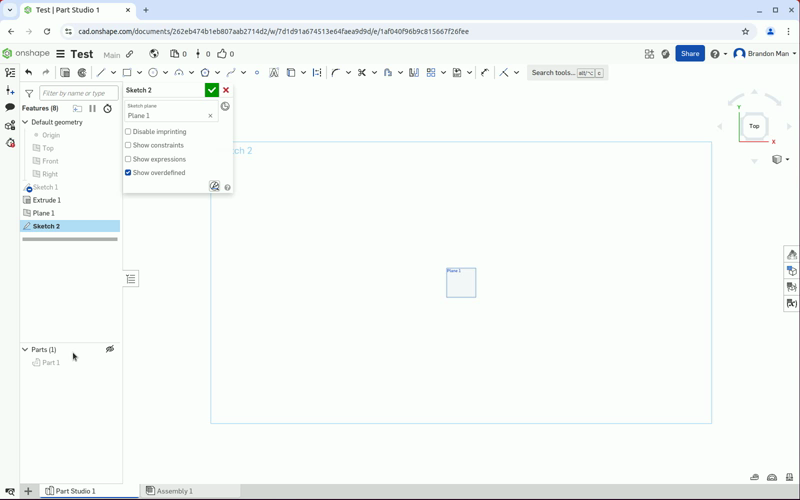
key(c)
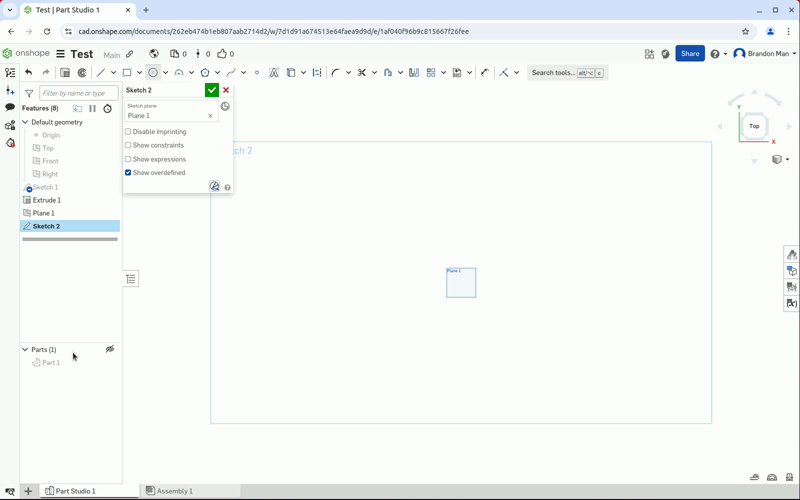
key_down(shift)
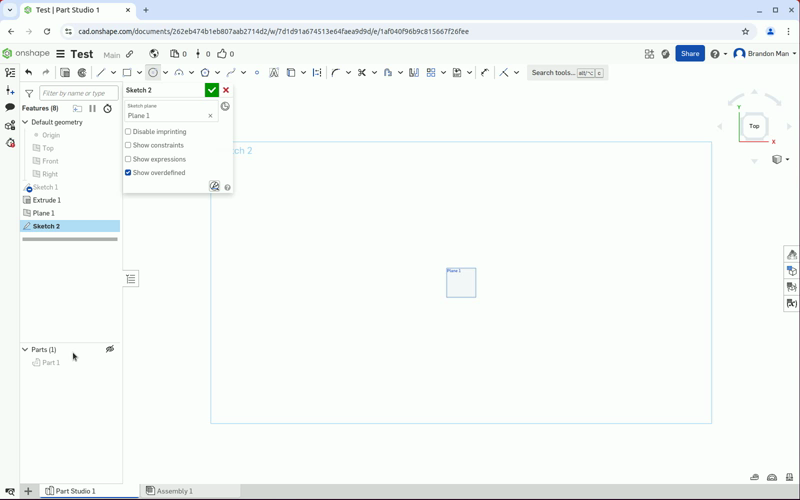
mouse_move(373, 332)
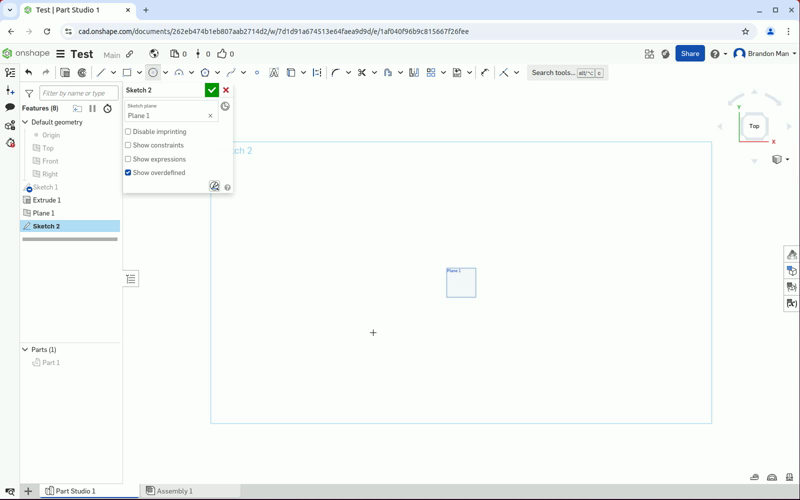
click(373, 332)
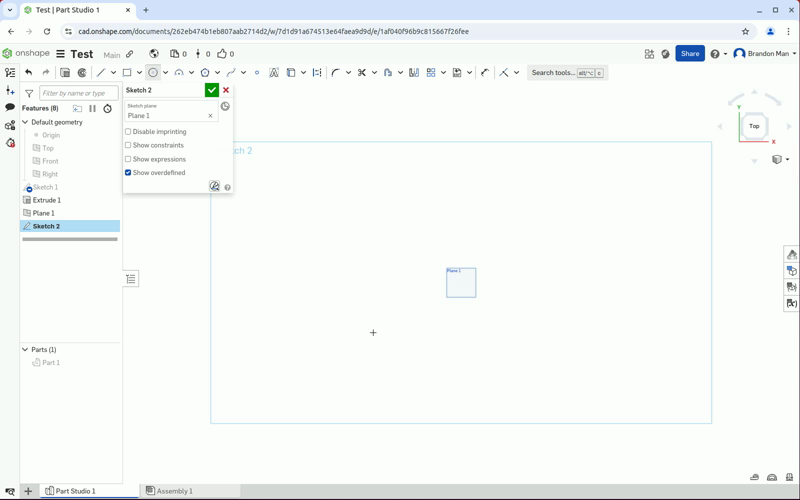
key_up(shift)
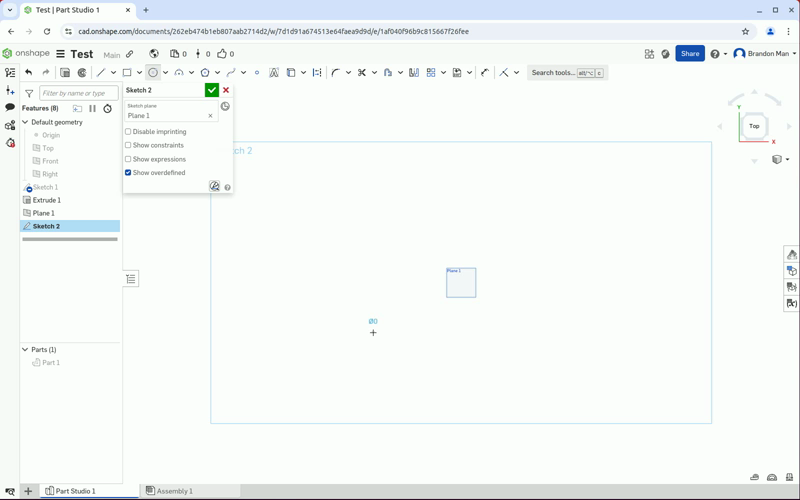
mouse_move(381, 332)
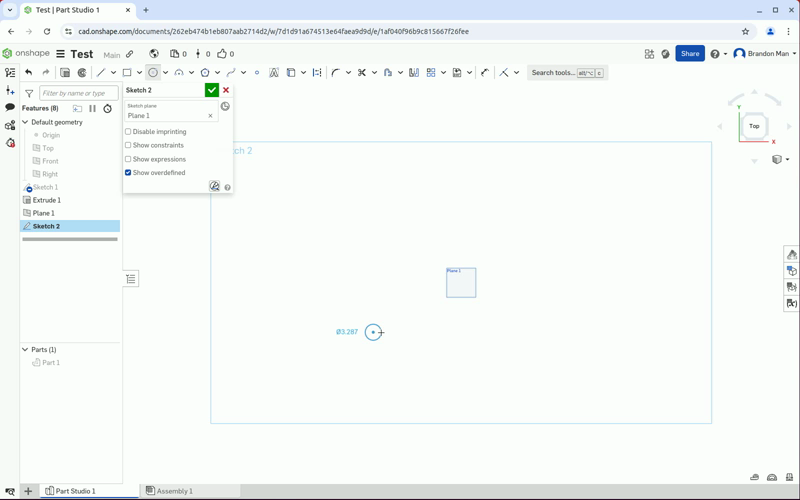
click(381, 332)
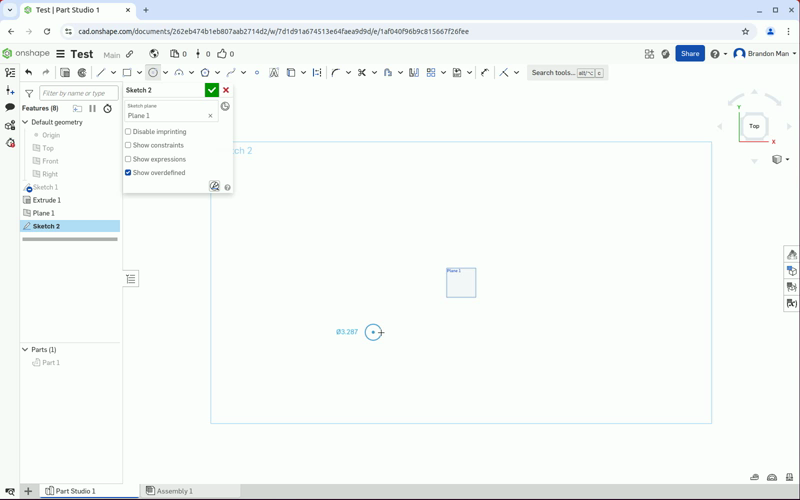
key(esc)
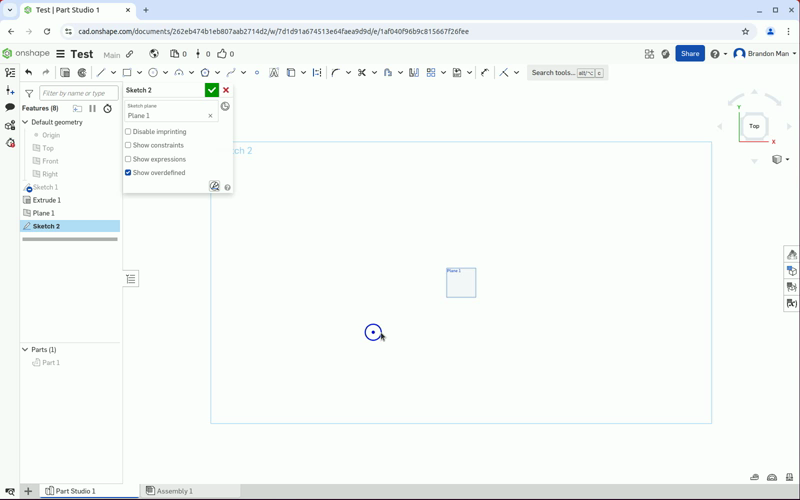
mouse_move(376, 326)
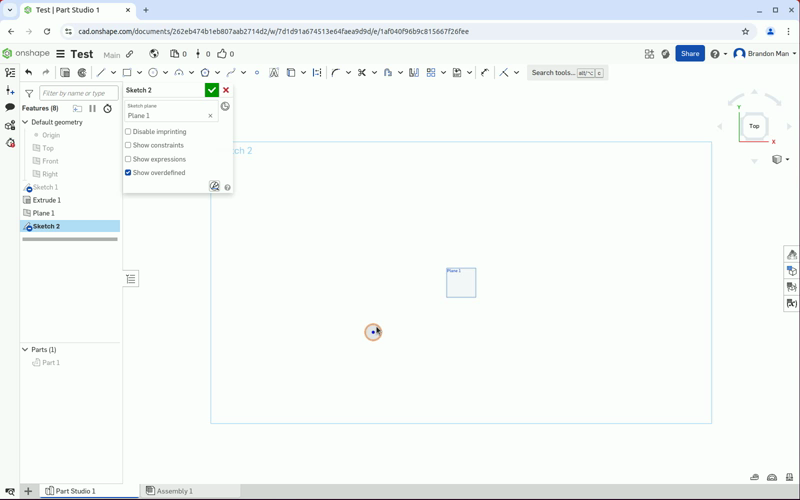
scroll(6)
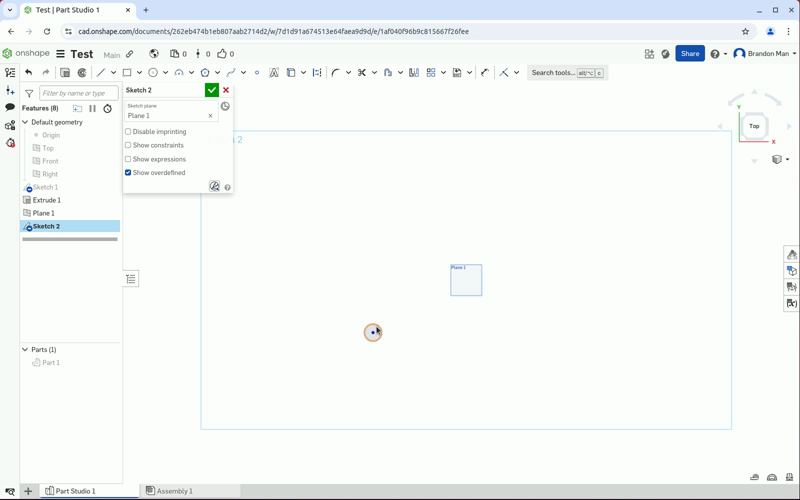
scroll(6)
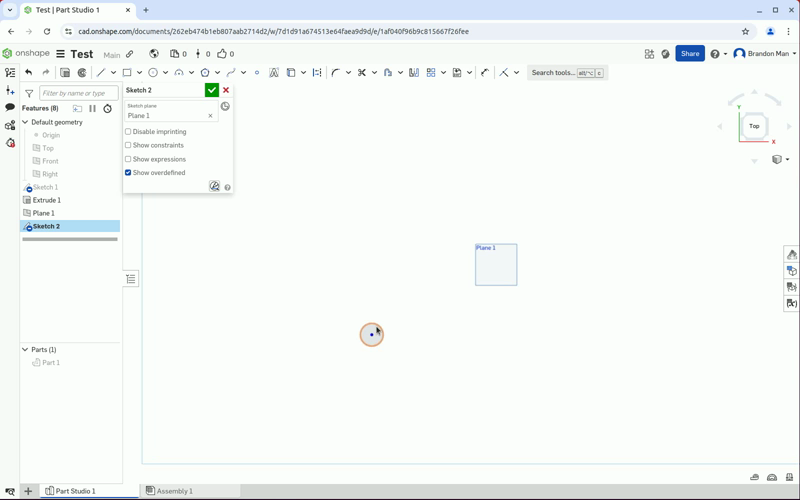
scroll(6)
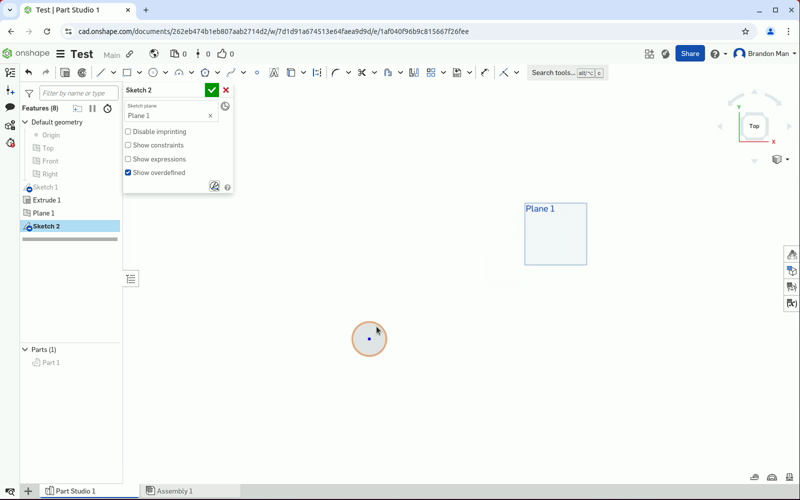
scroll(6)
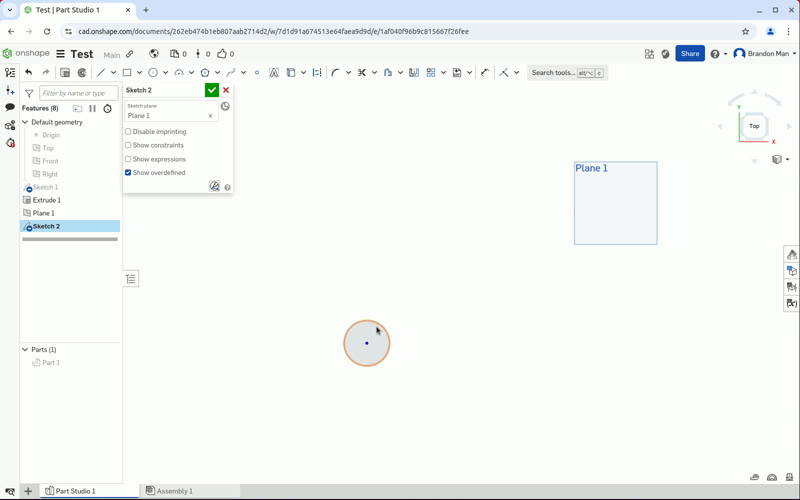
scroll(6)
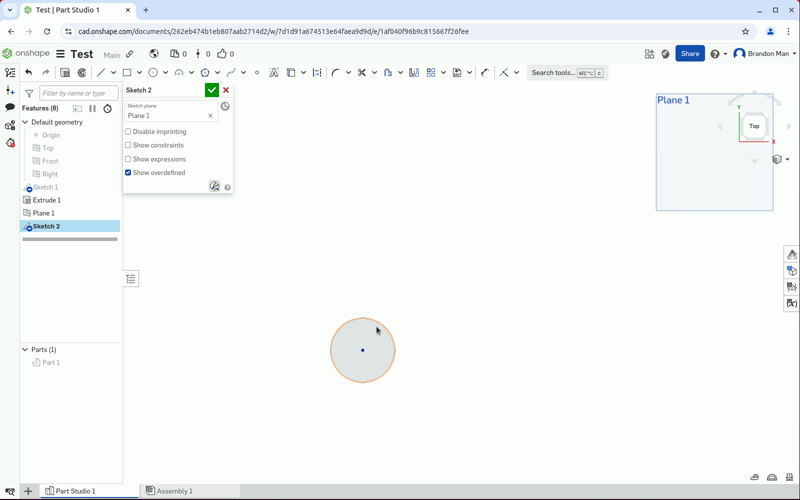
scroll(6)
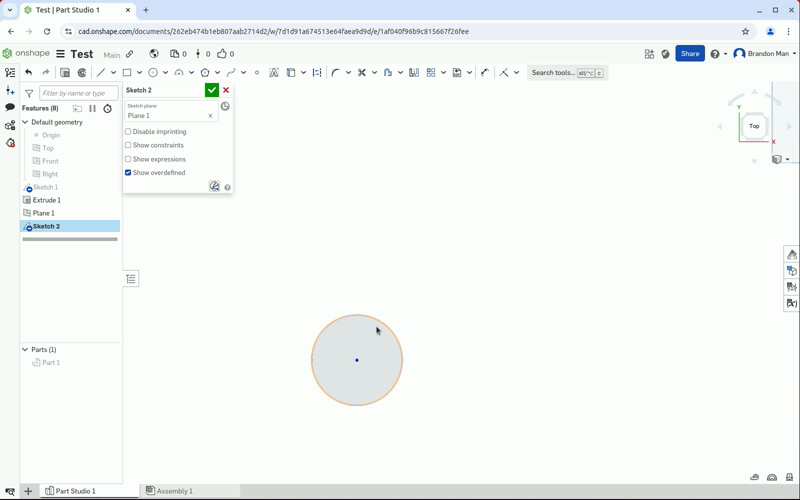
scroll(6)
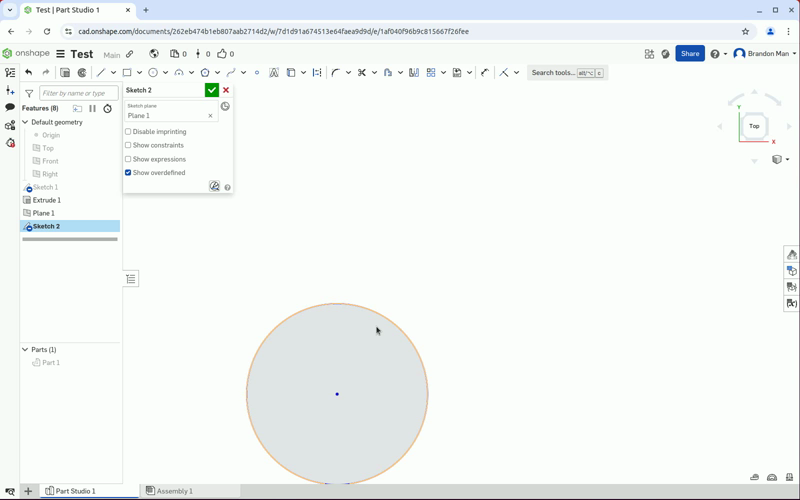
click(376, 326)
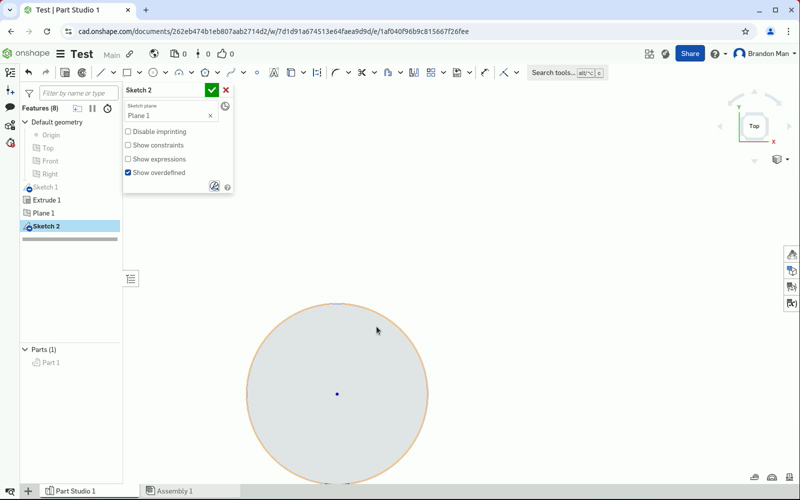
scroll(-6)
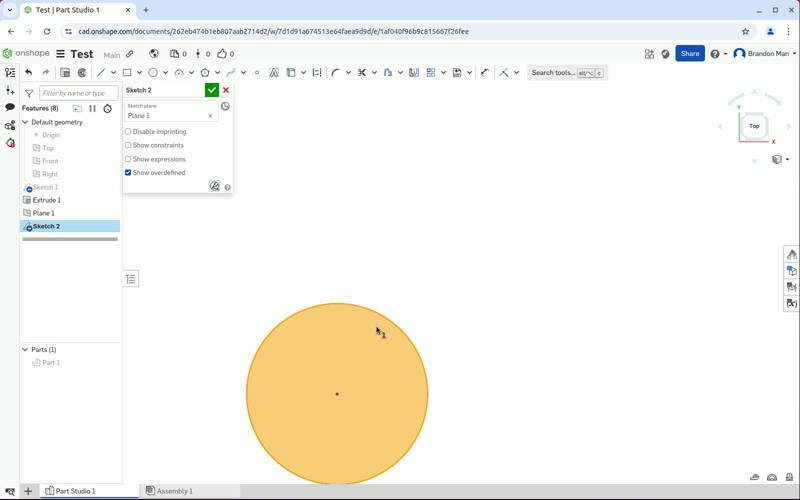
scroll(-6)
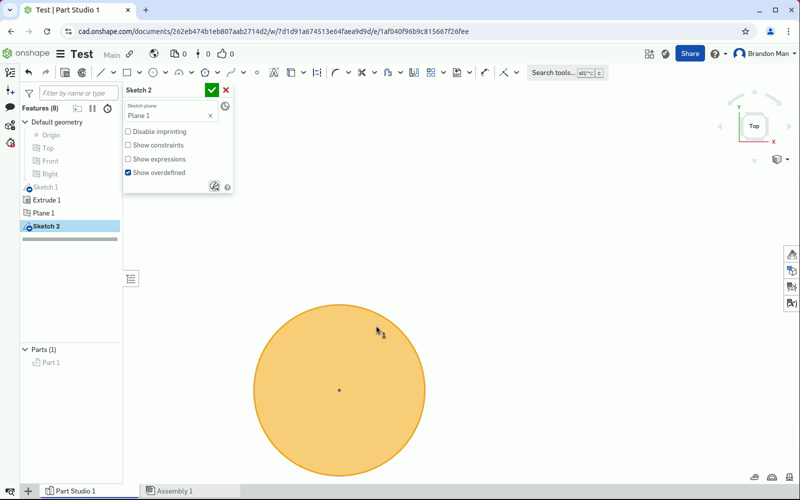
scroll(-6)
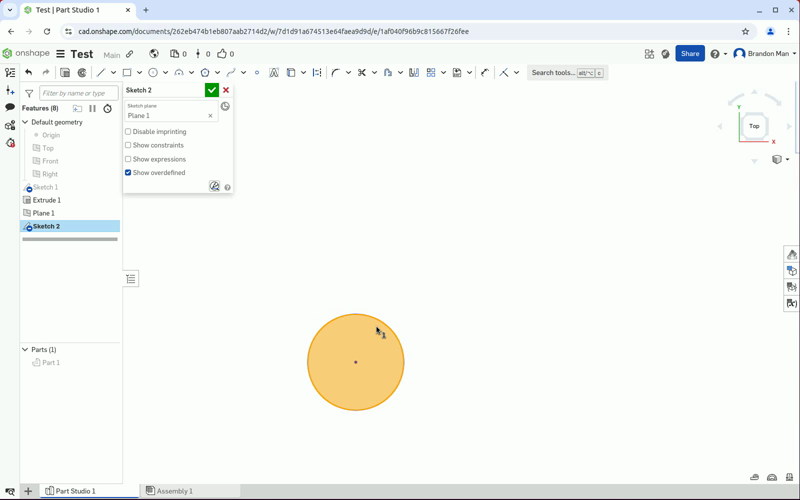
scroll(-6)
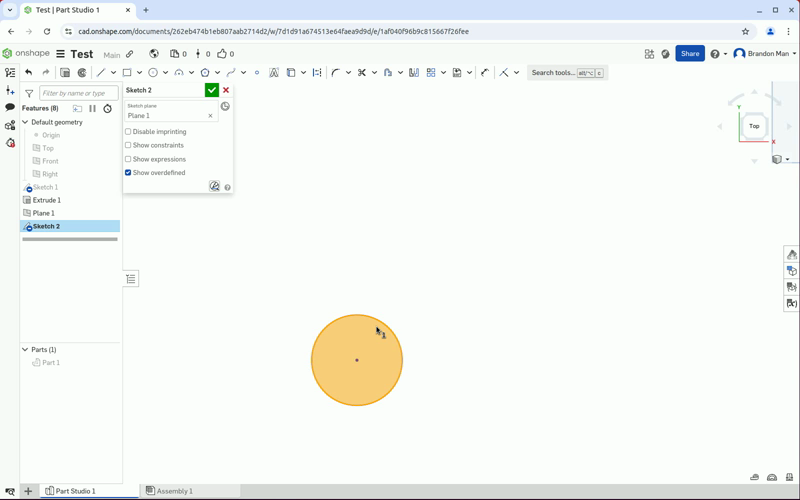
scroll(-6)
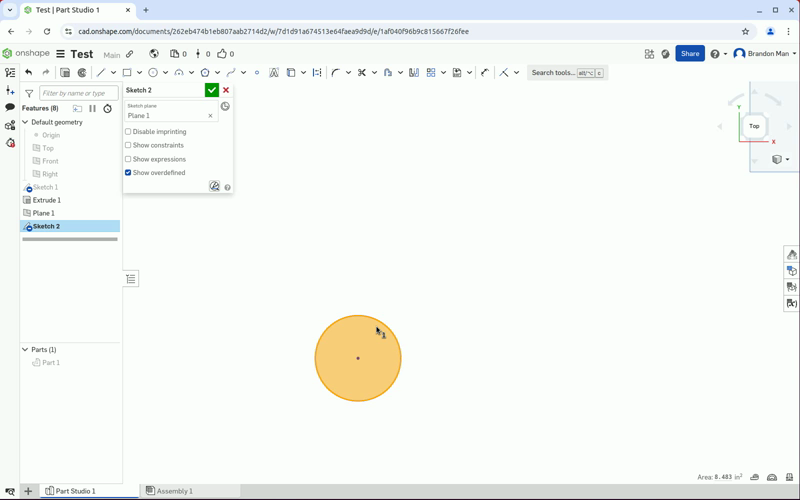
scroll(-6)
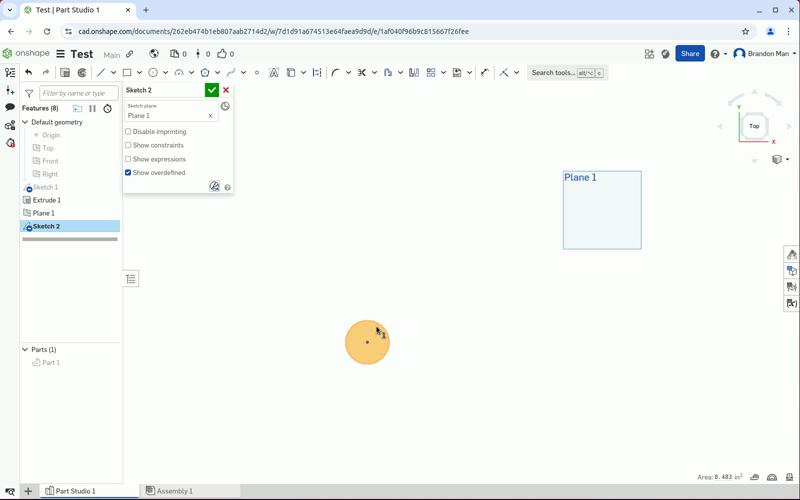
scroll(-6)
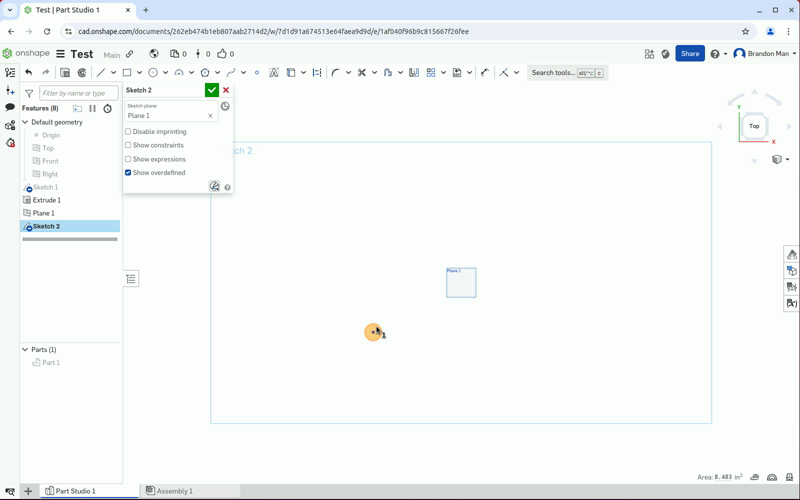
mouse_move(73, 352)
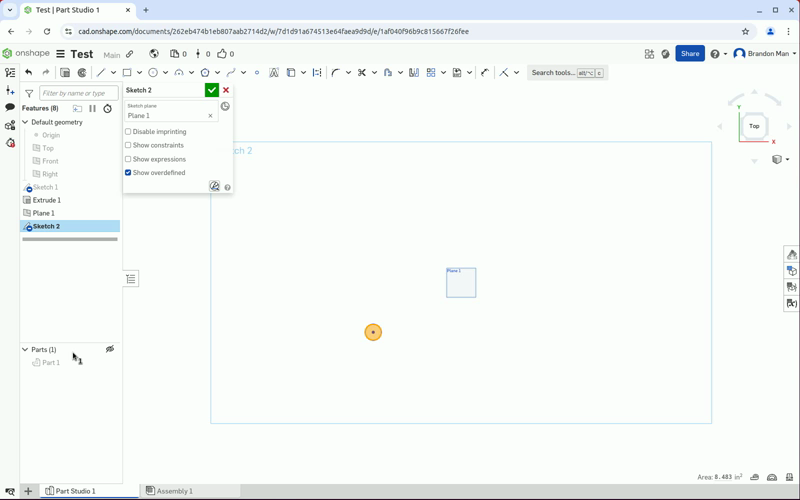
key(shift+y)
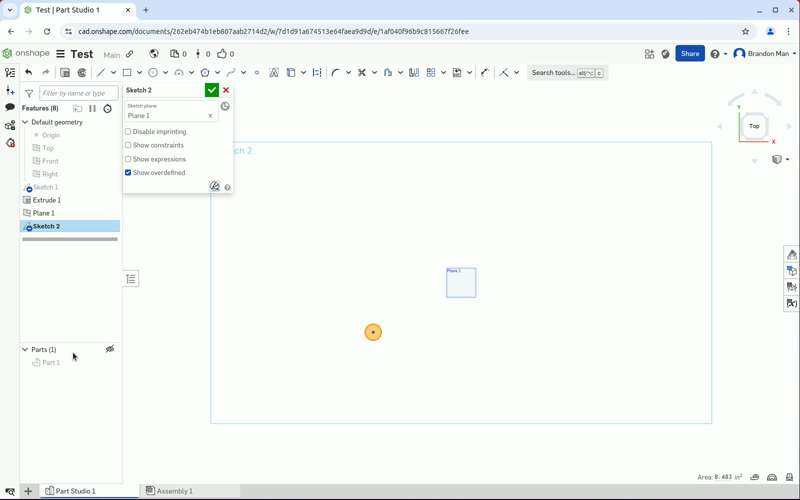
key(shift+e)
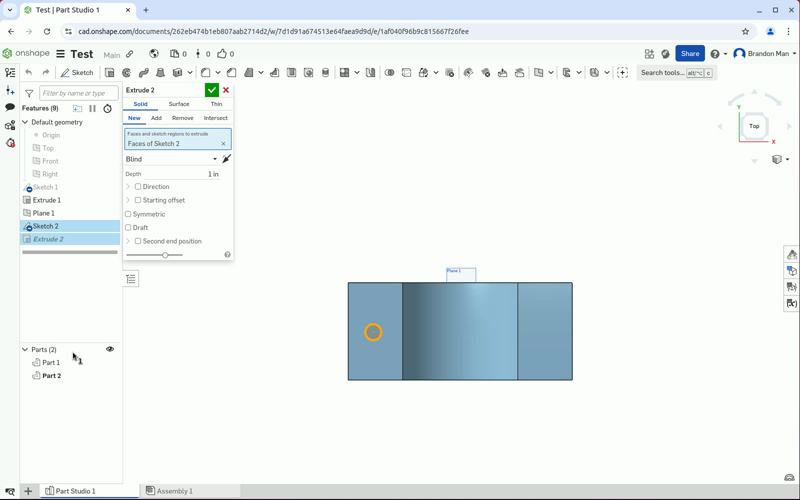
mouse_move(143, 106)
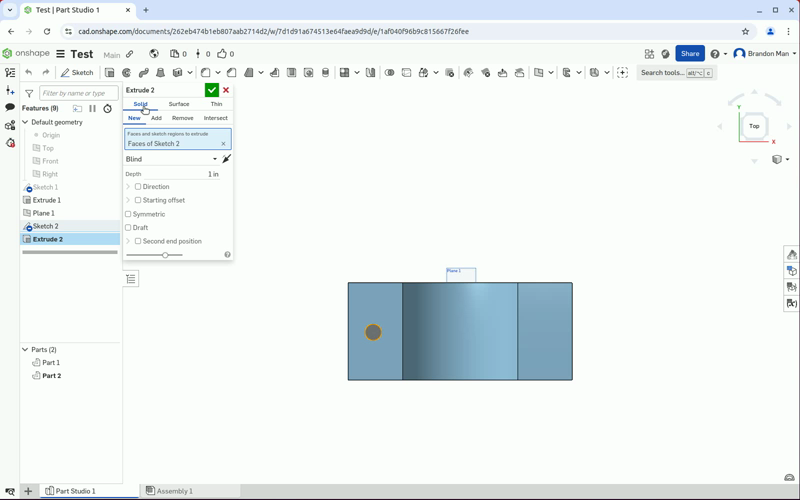
click(143, 106)
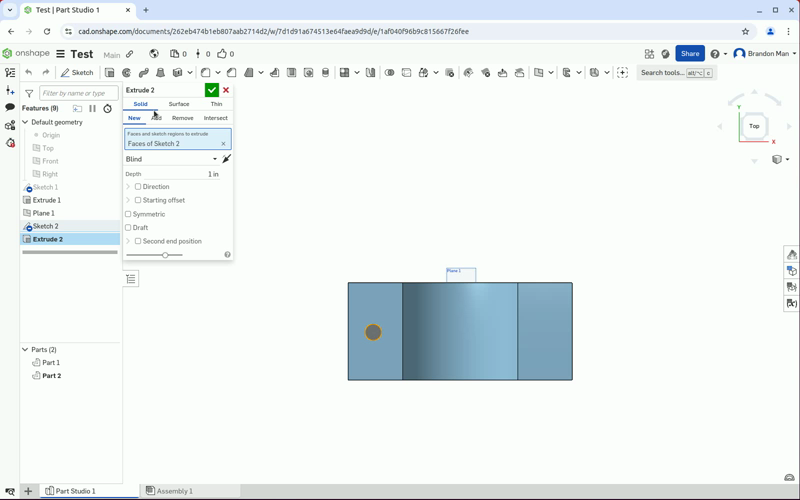
mouse_move(186, 120)
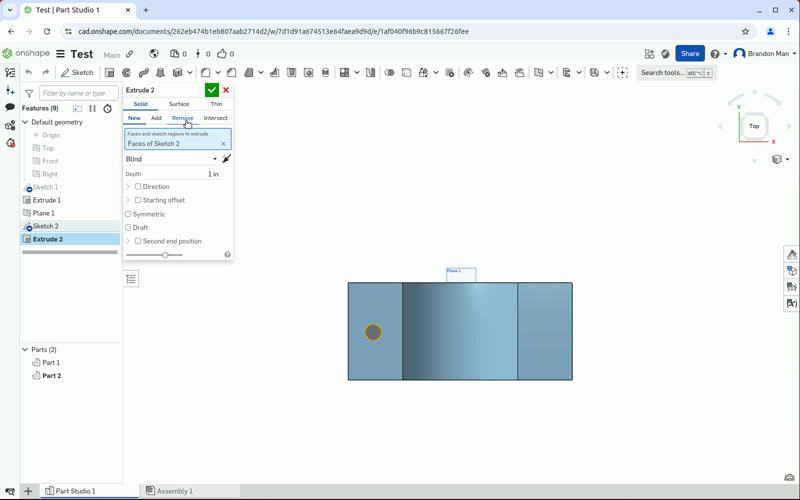
click(186, 120)
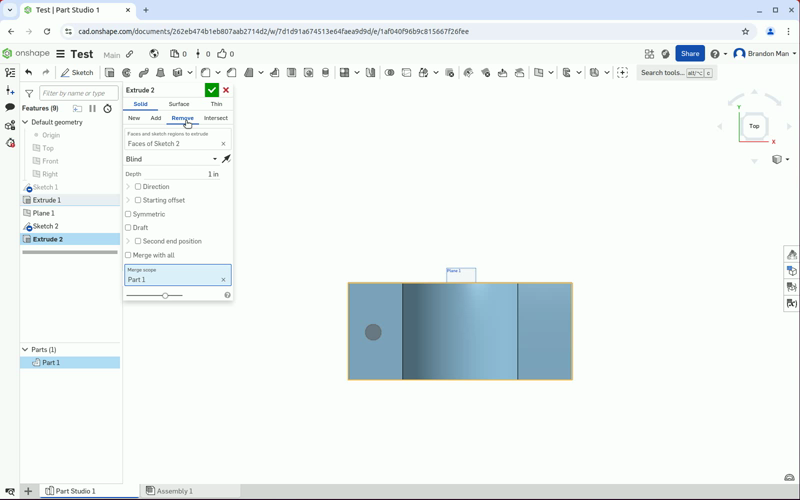
key(tab, 4)
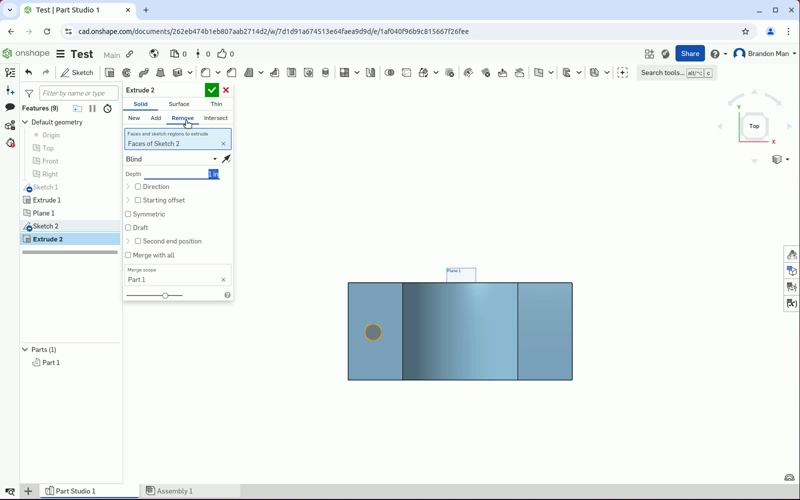
text(20.942)
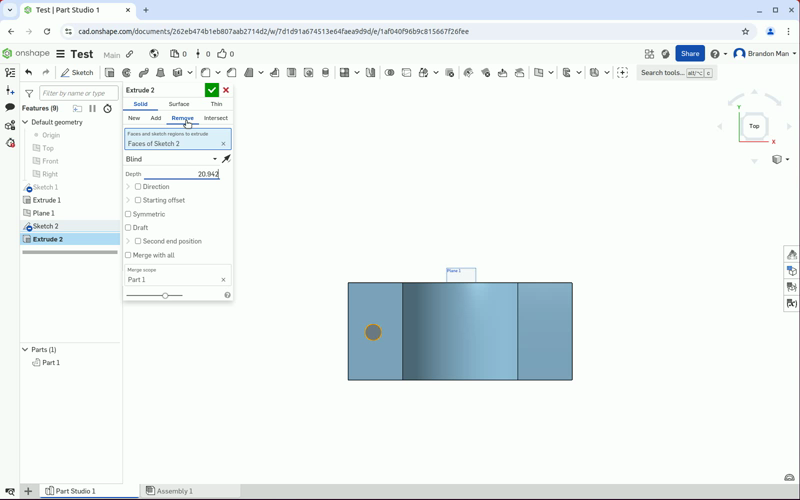
key(tab, 6)
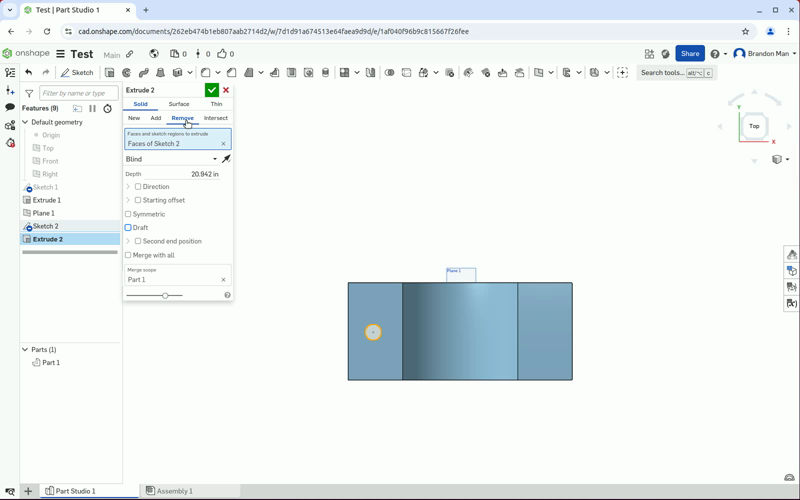
key(space)
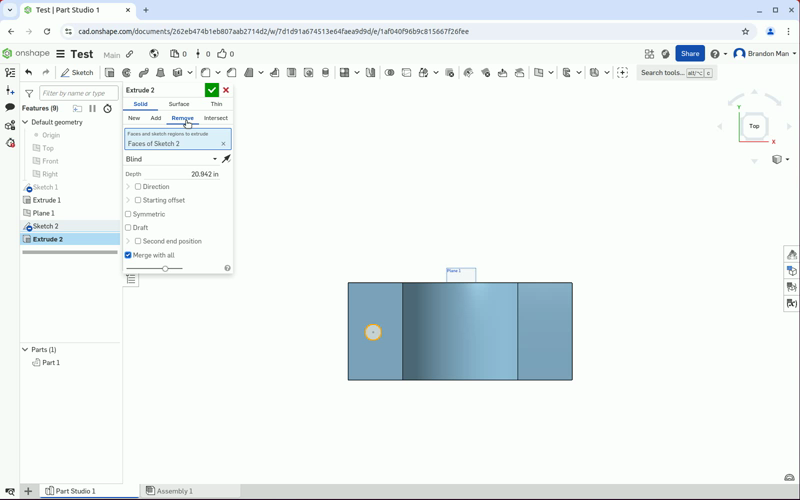
key(enter)
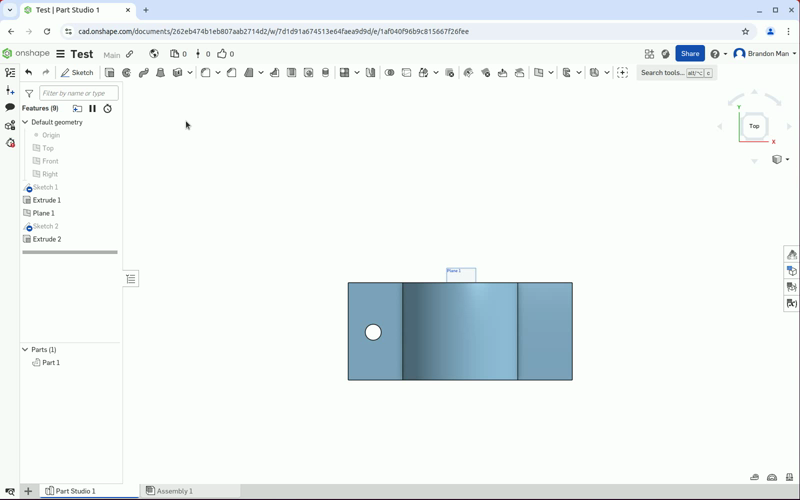
key(shift+h)
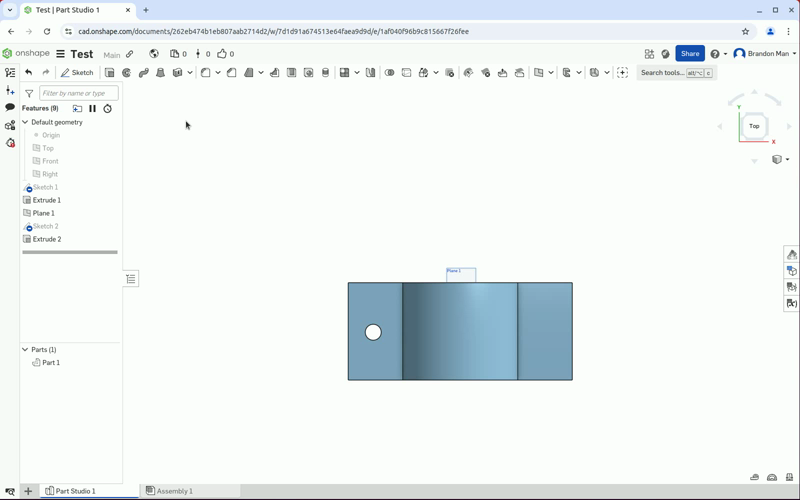
key(shift+h)
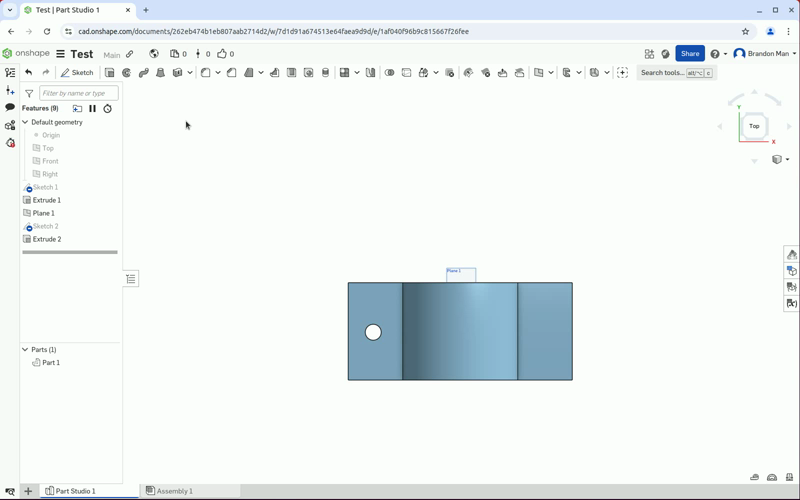
mouse_move(73, 189)
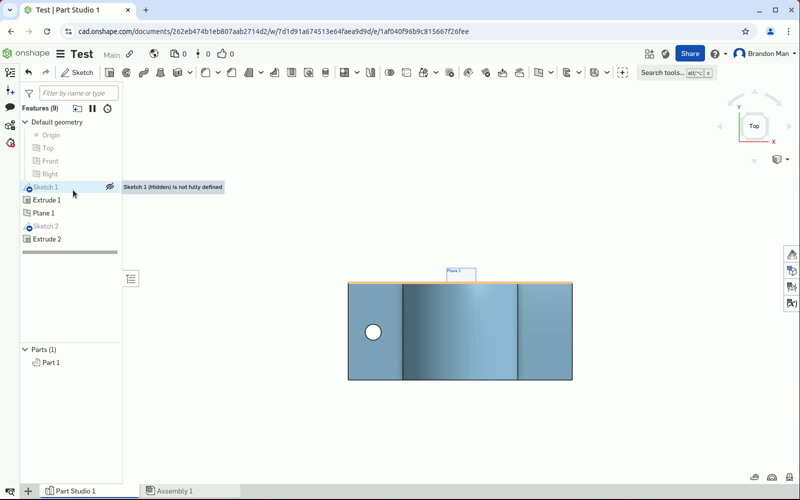
click(73, 189)
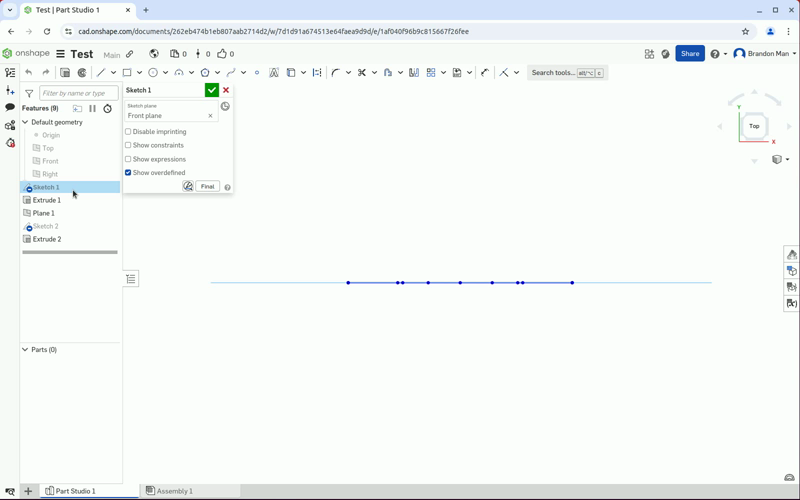
mouse_move(229, 92)
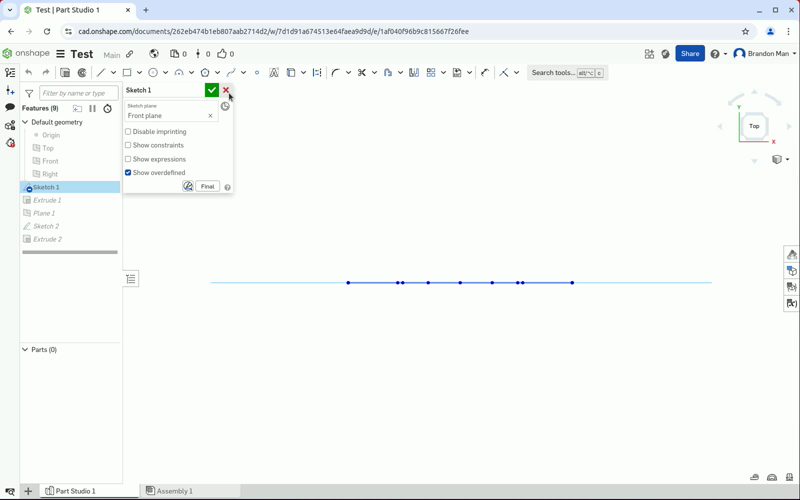
click(229, 92)
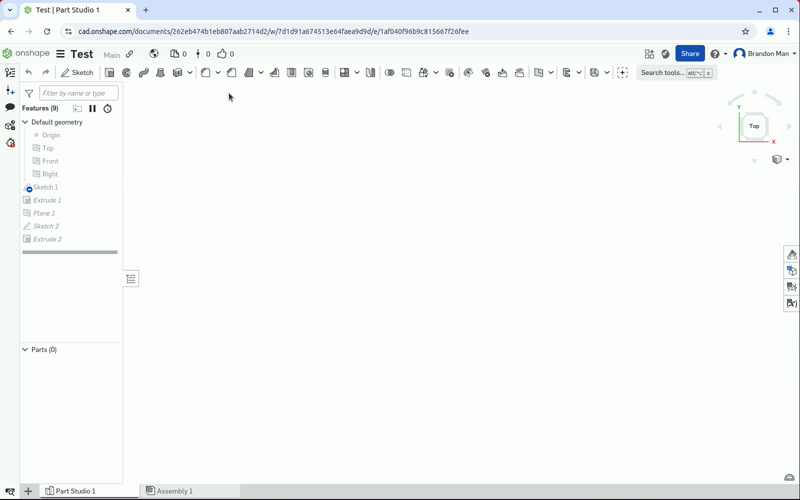
key(shift+s)
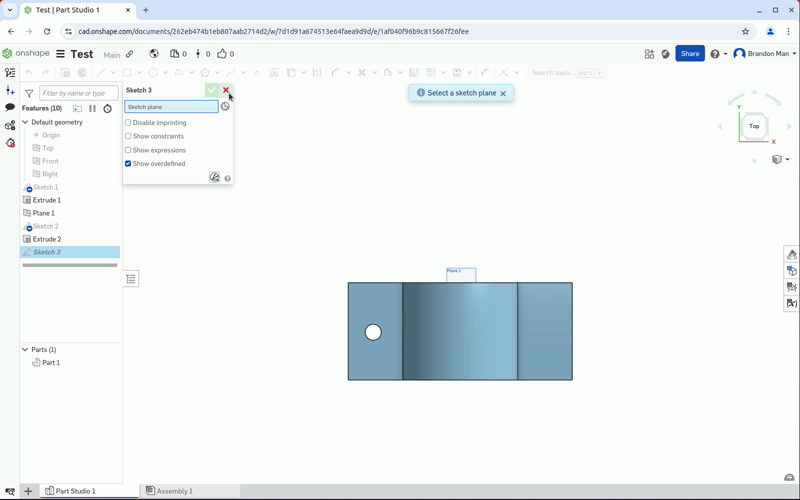
mouse_move(73, 215)
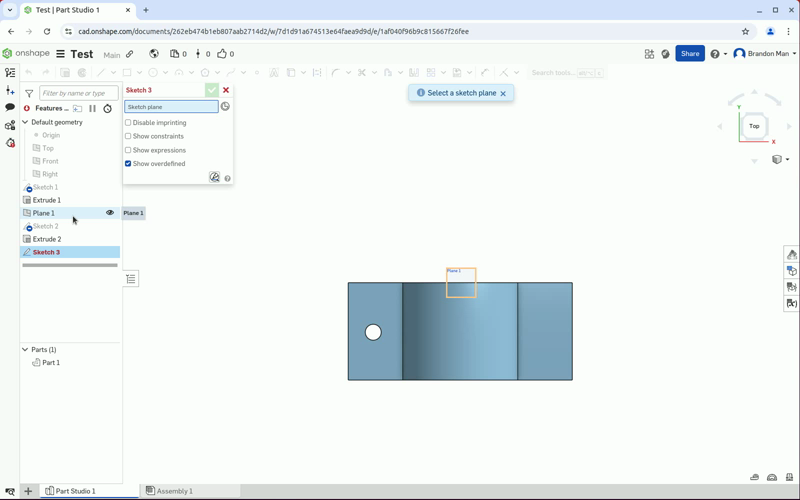
click(73, 215)
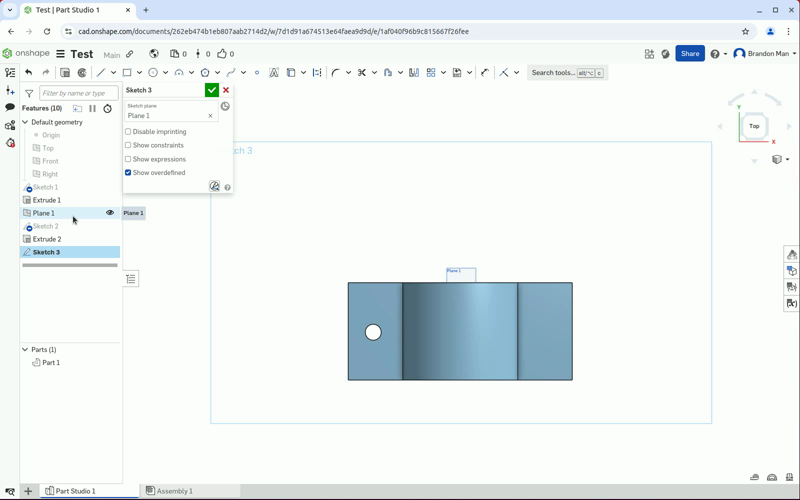
mouse_move(73, 352)
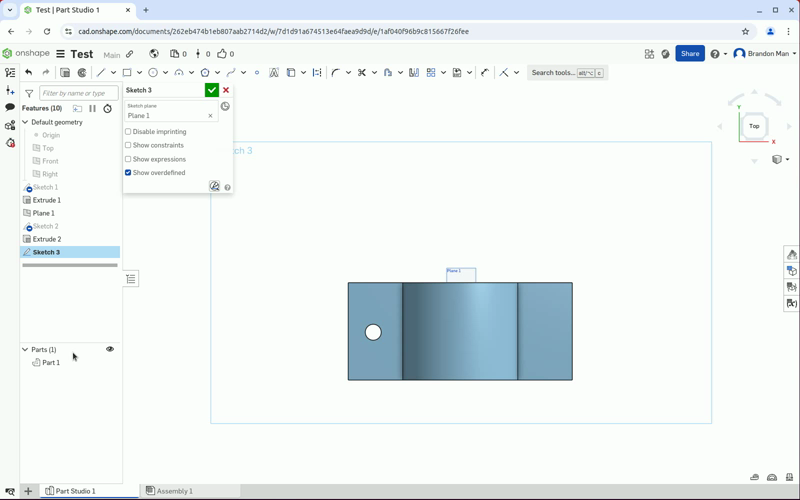
key(y)
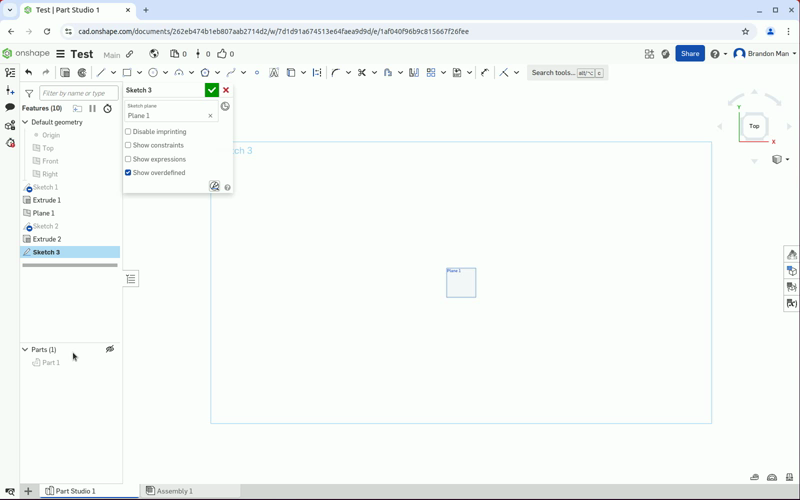
key(c)
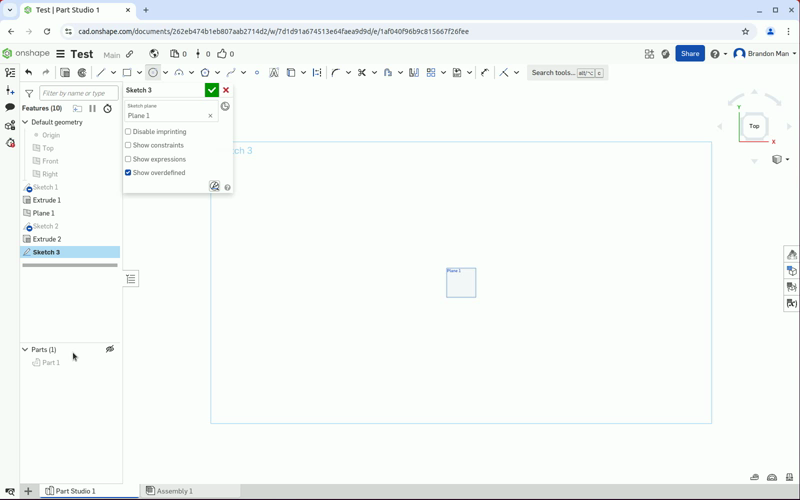
key_down(shift)
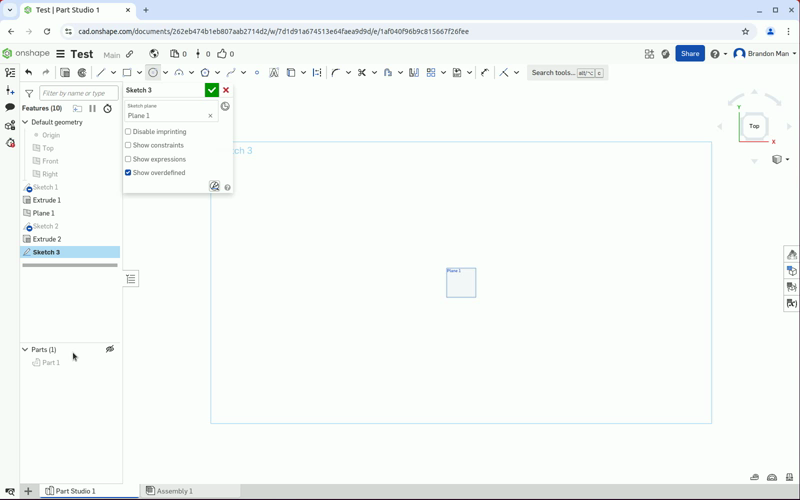
mouse_move(549, 332)
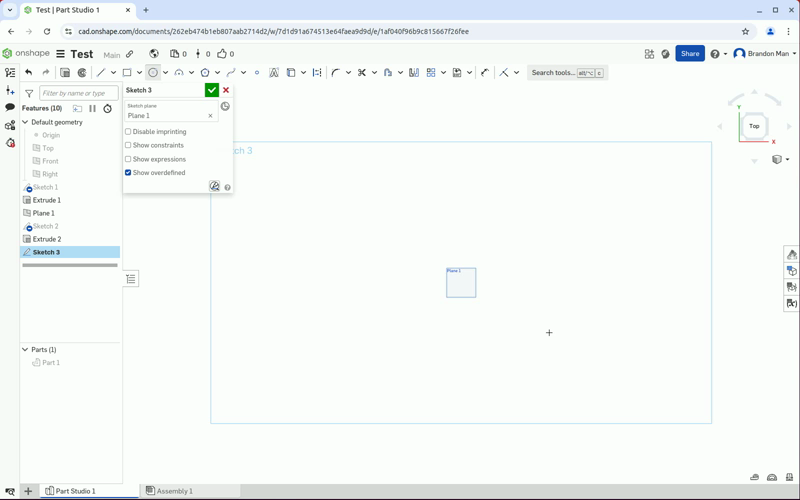
click(549, 332)
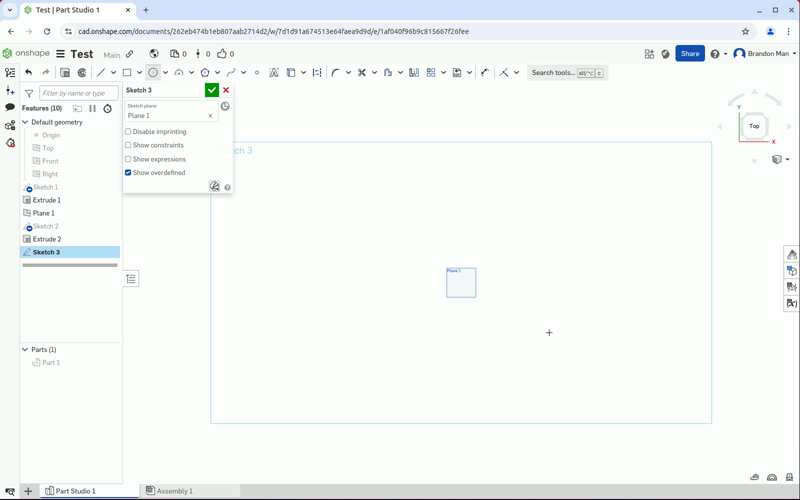
key_up(shift)
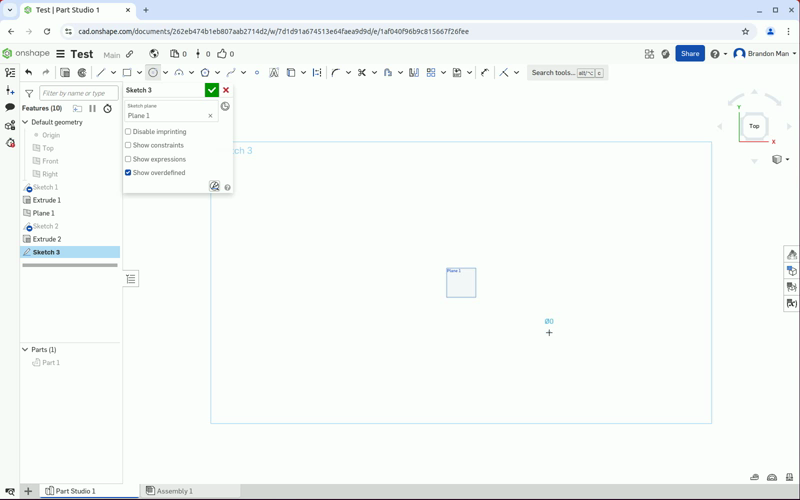
mouse_move(556, 332)
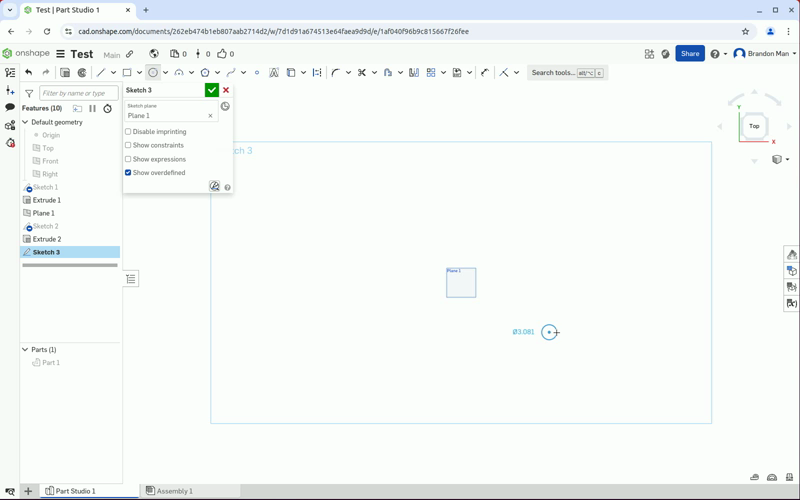
click(556, 332)
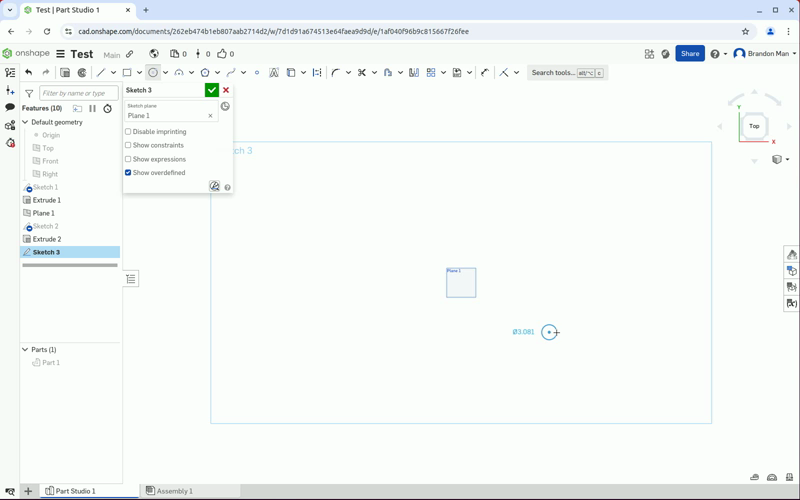
key(esc)
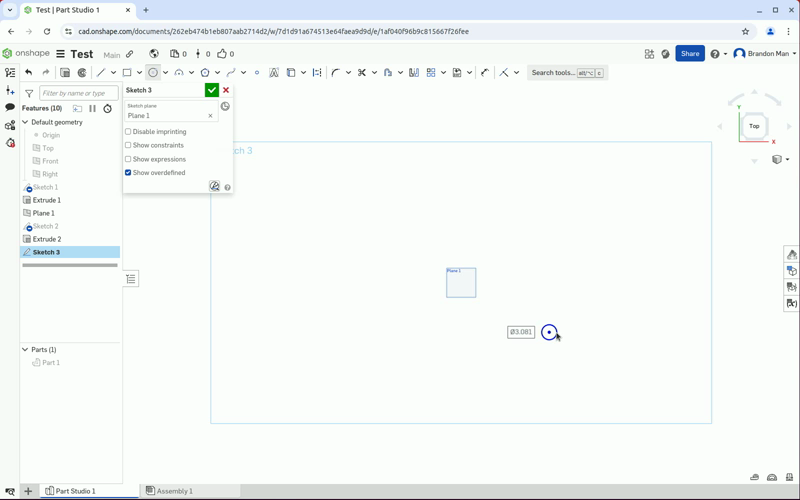
mouse_move(546, 327)
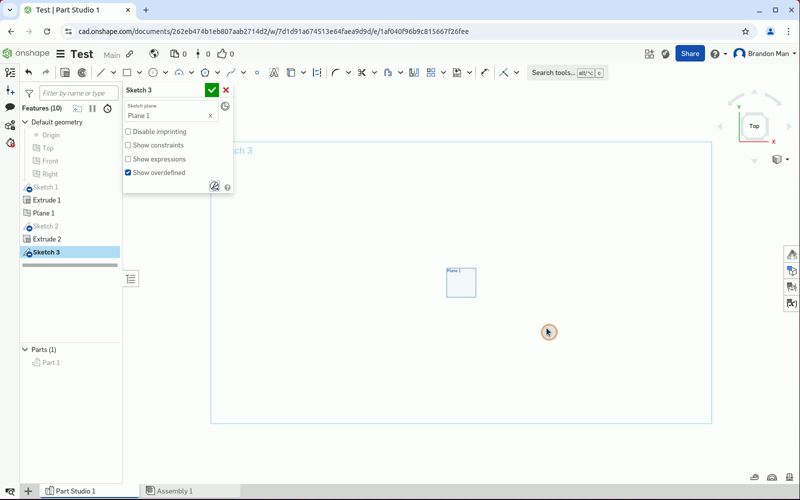
scroll(6)
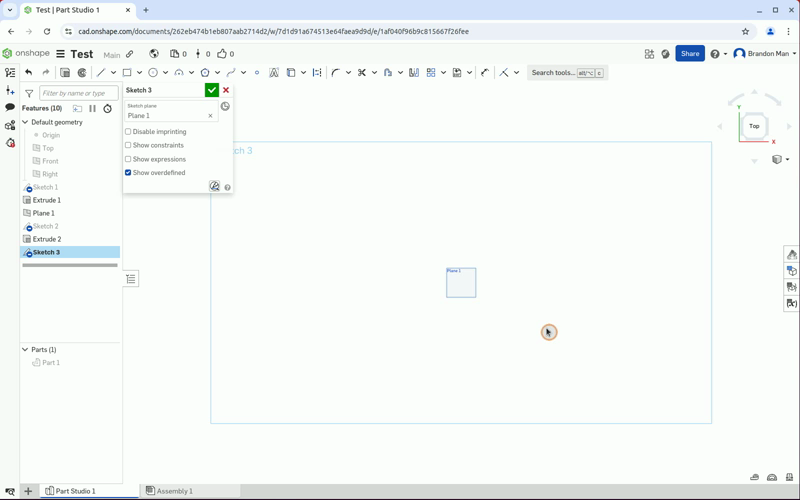
scroll(6)
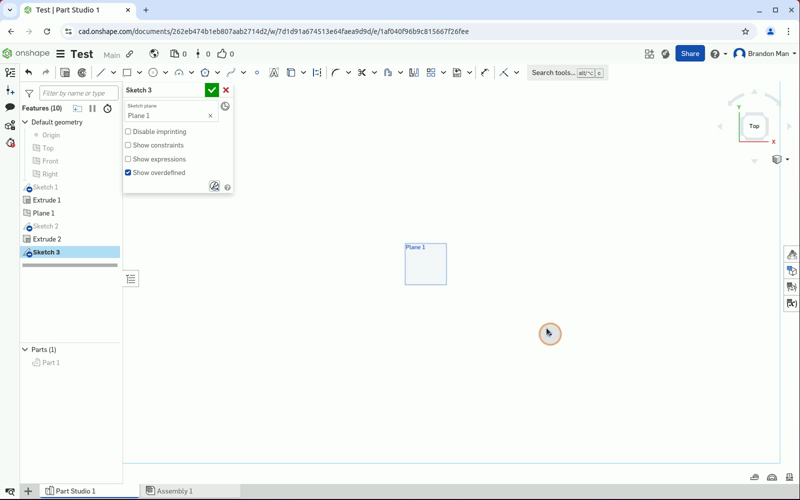
scroll(6)
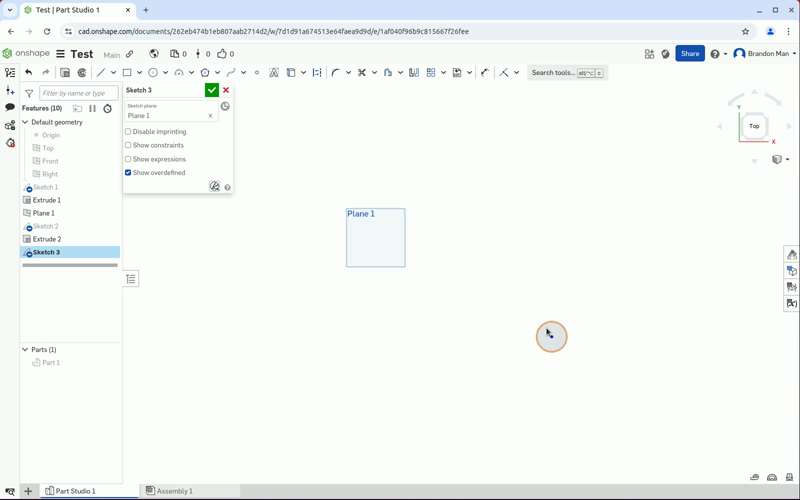
scroll(6)
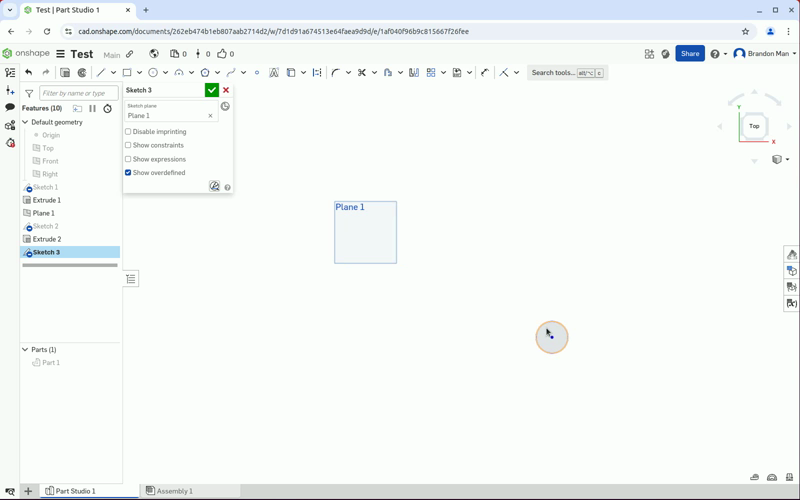
scroll(6)
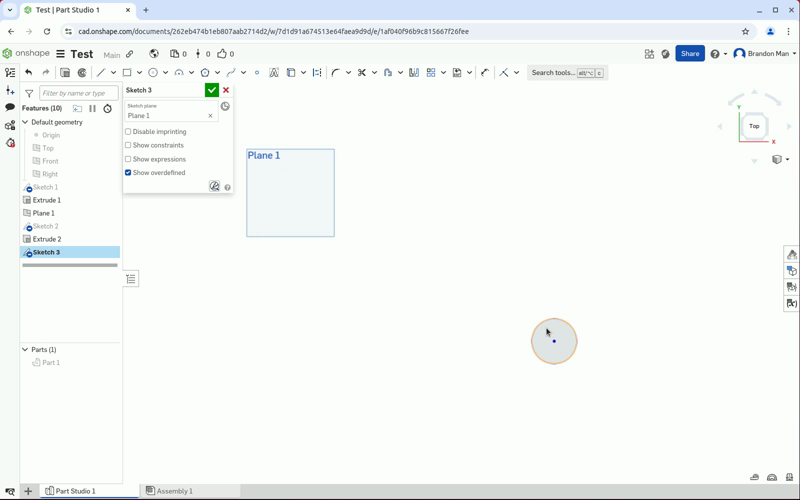
scroll(6)
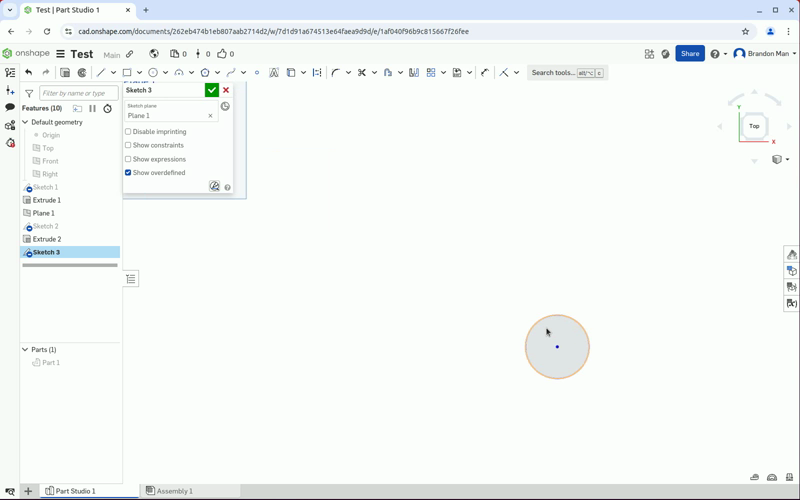
scroll(6)
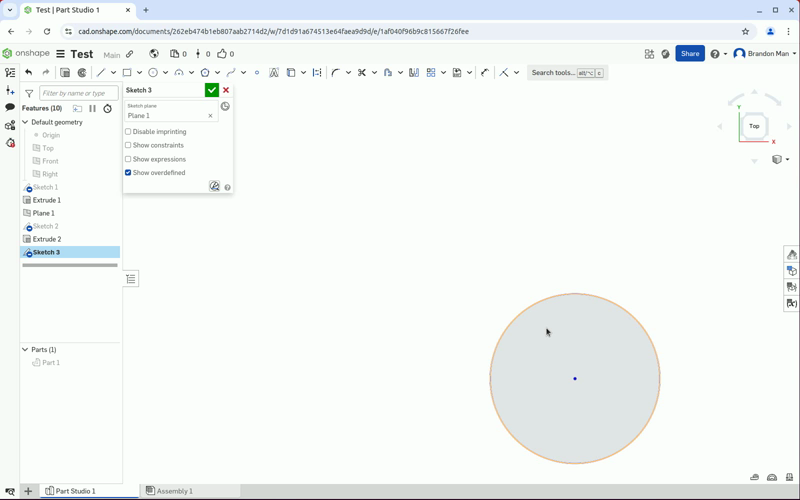
click(546, 327)
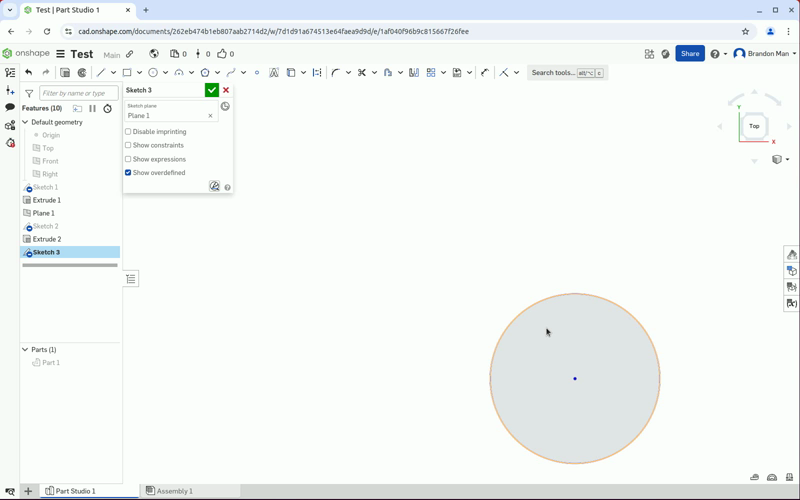
scroll(-6)
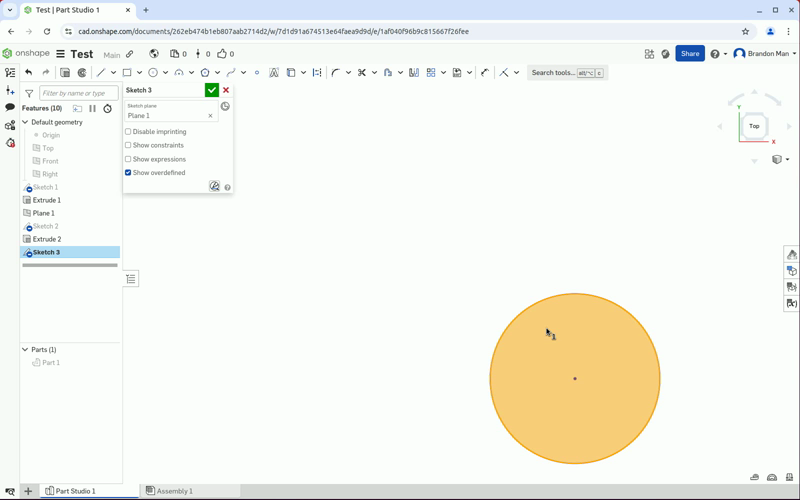
scroll(-6)
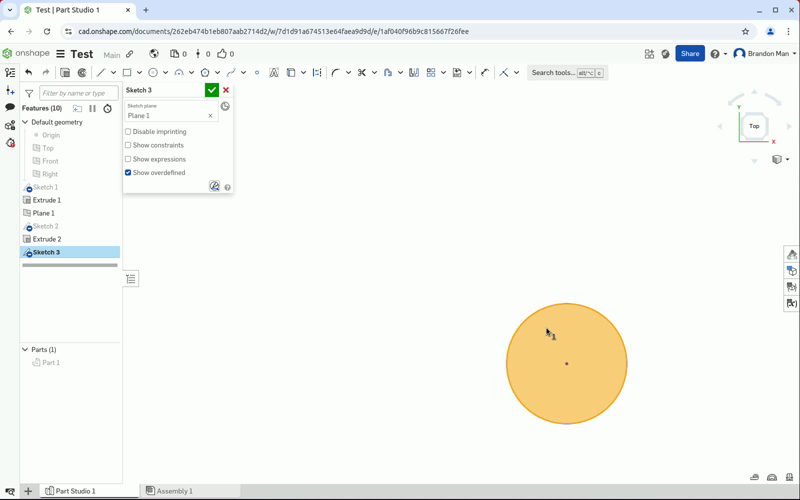
scroll(-6)
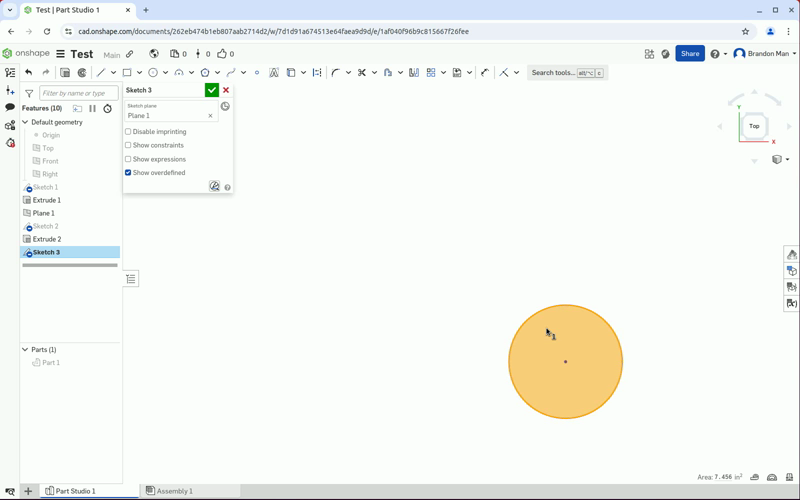
scroll(-6)
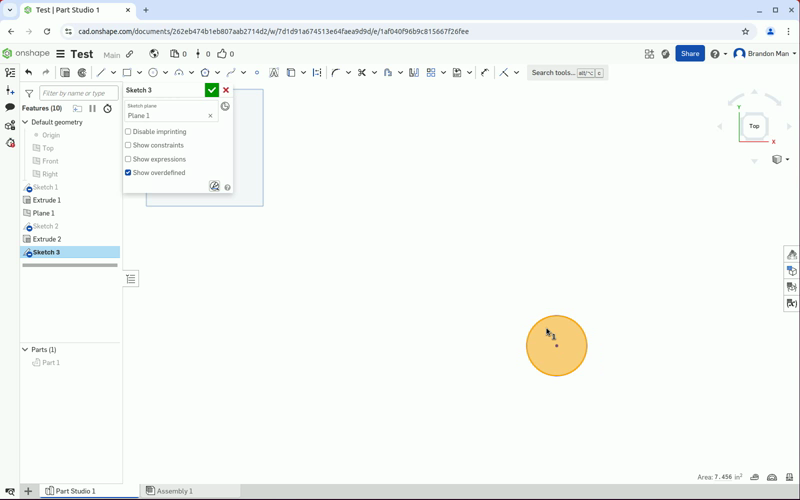
scroll(-6)
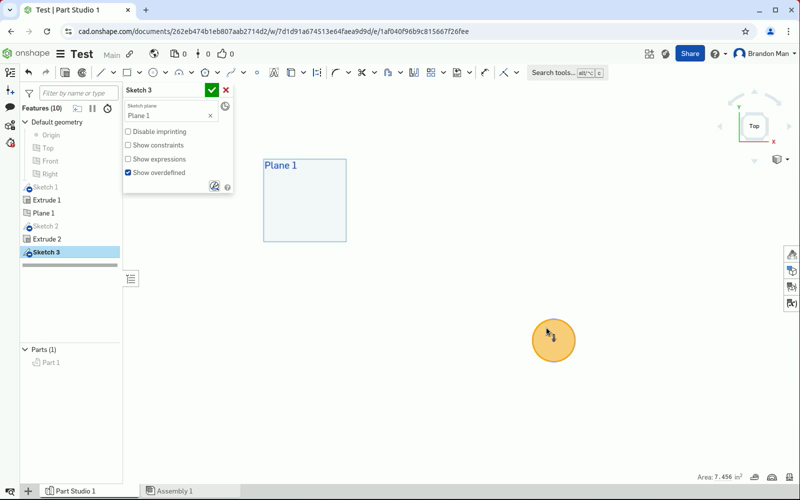
scroll(-6)
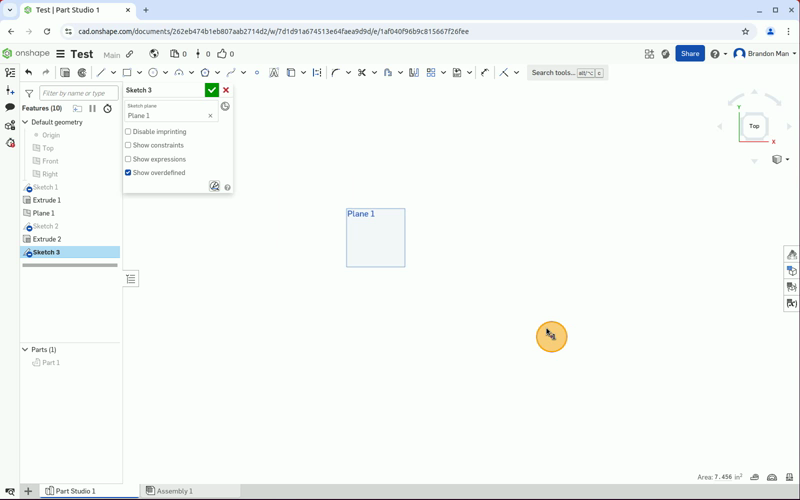
scroll(-6)
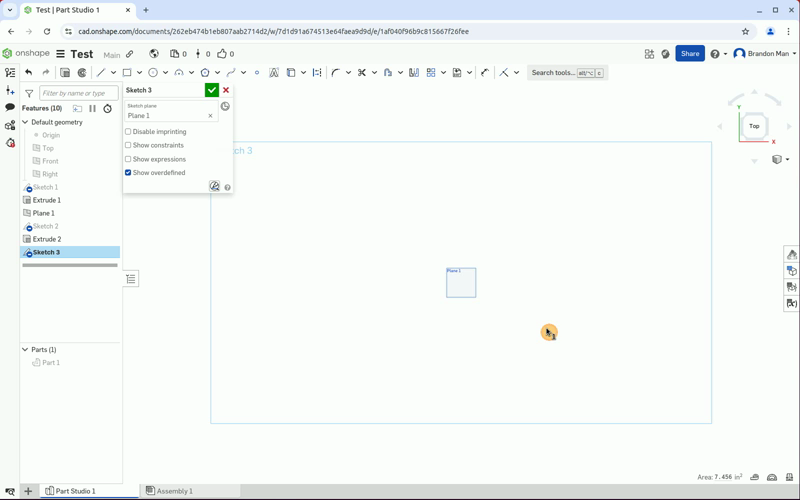
mouse_move(73, 352)
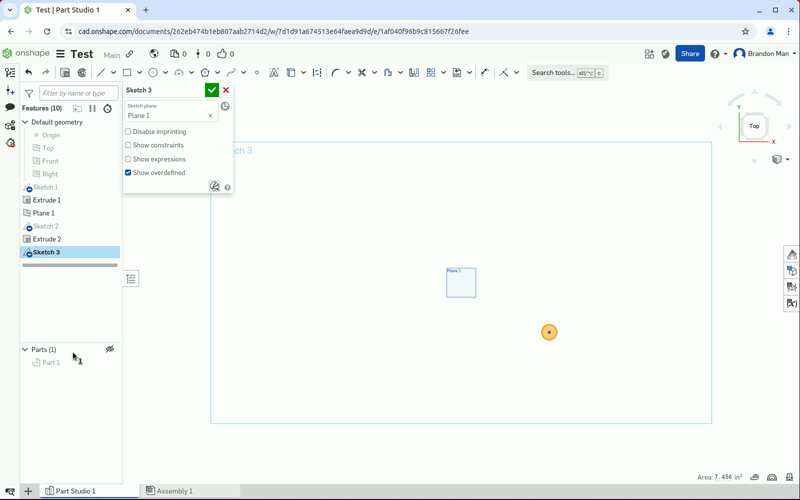
key(shift+y)
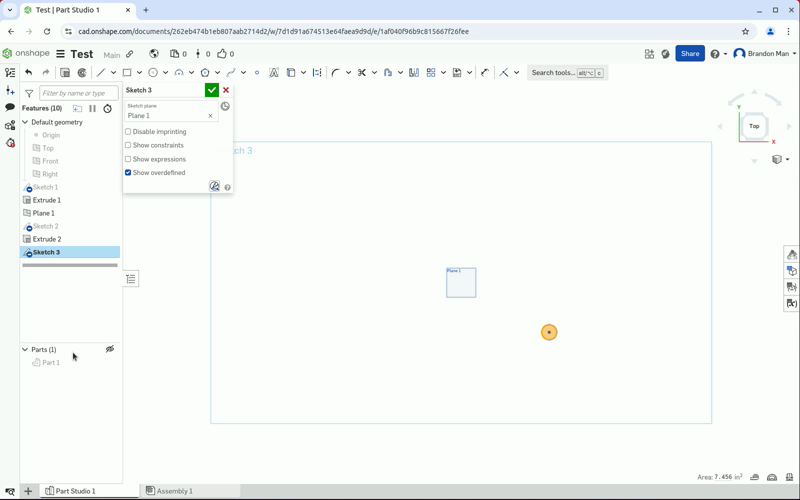
key(shift+e)
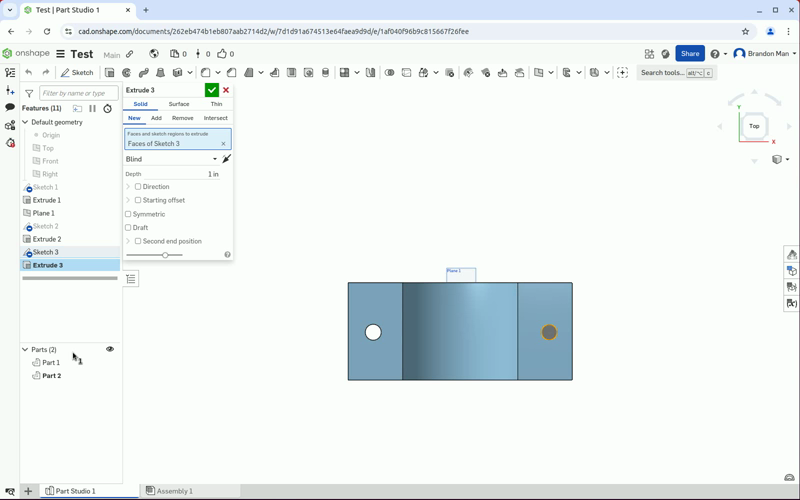
mouse_move(143, 106)
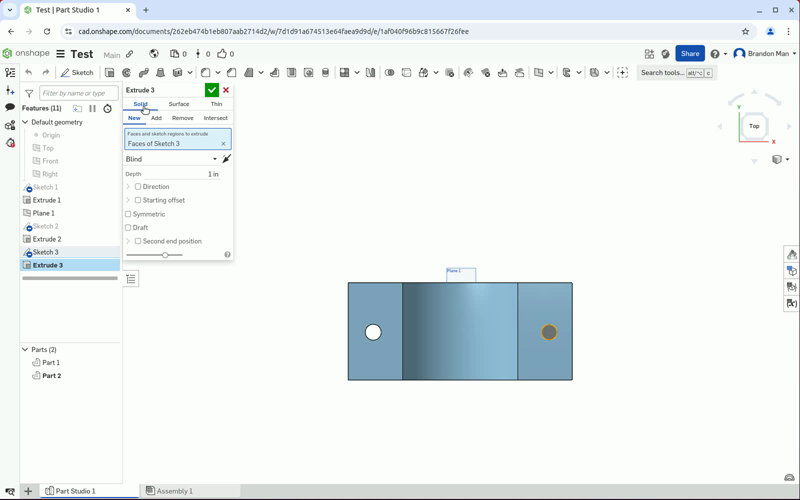
click(143, 106)
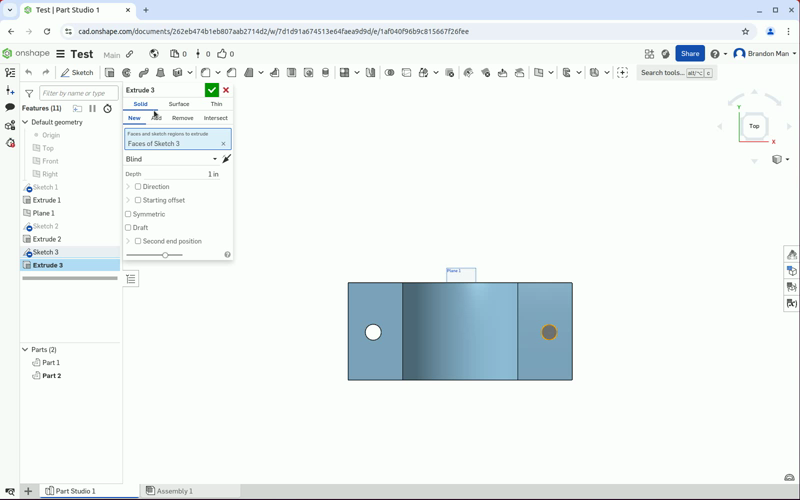
mouse_move(186, 120)
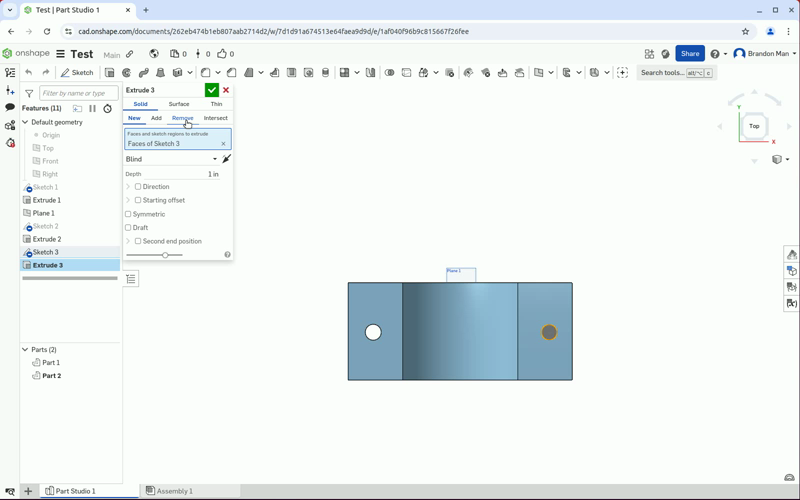
click(186, 120)
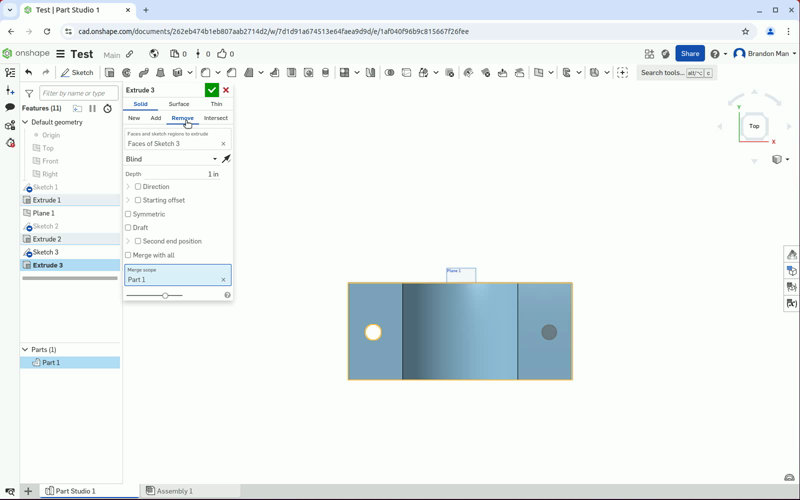
key(tab, 4)
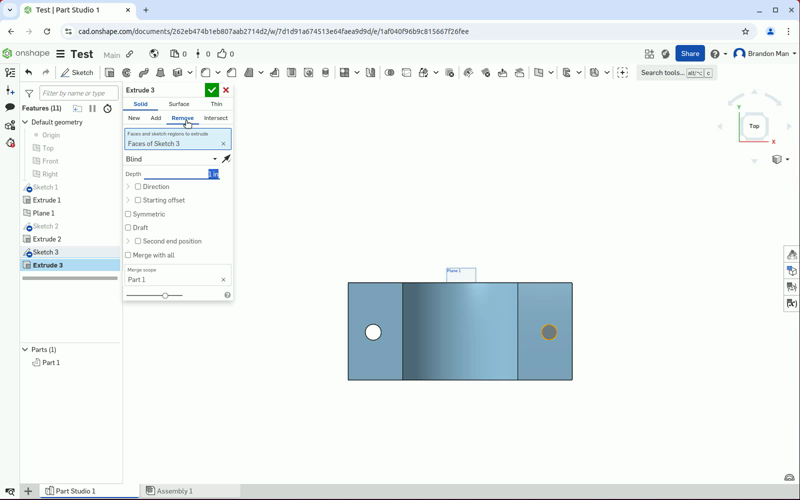
text(20.942)
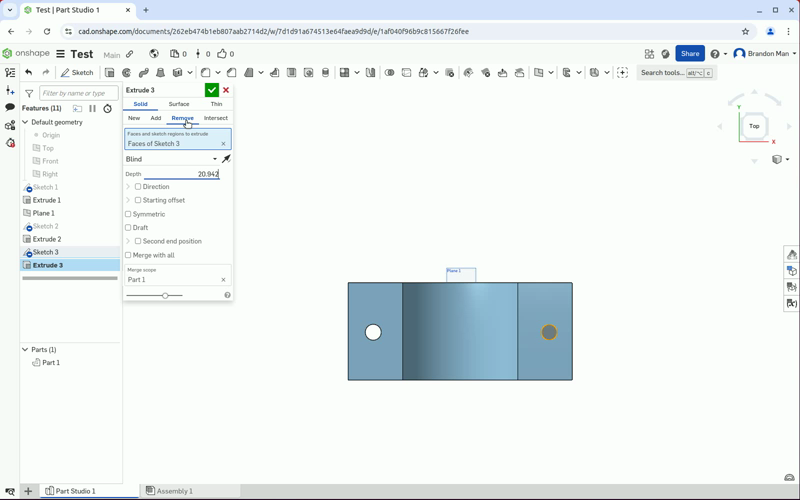
key(tab, 6)
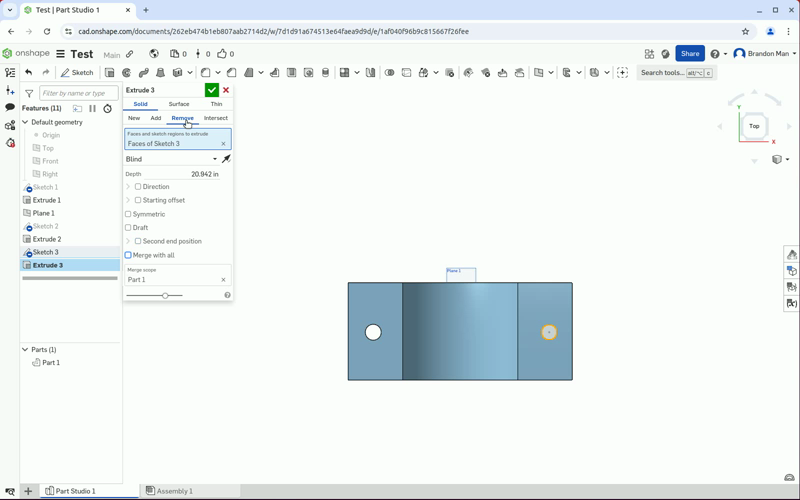
key(space)
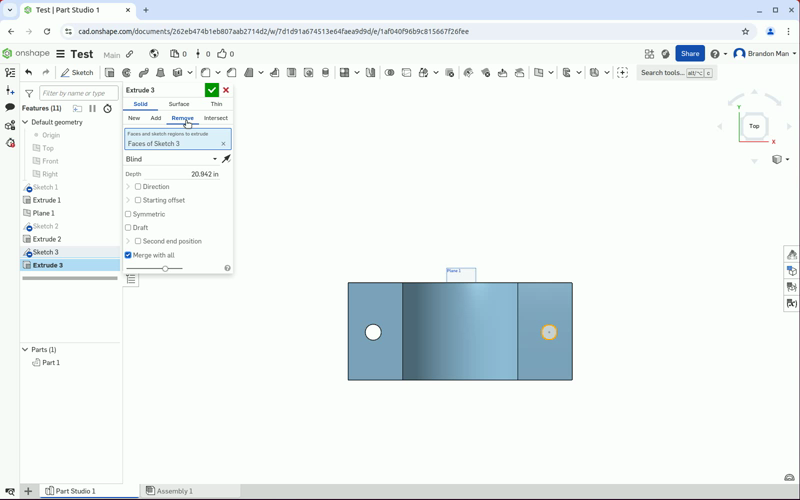
key(enter)
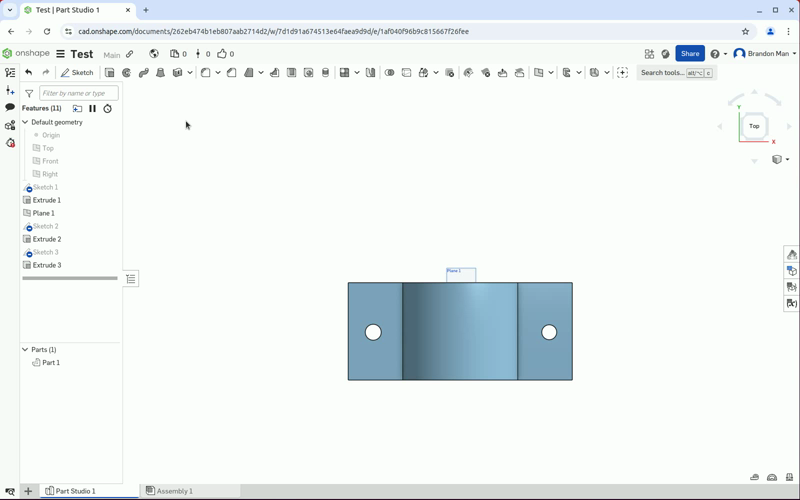
key(shift+h)
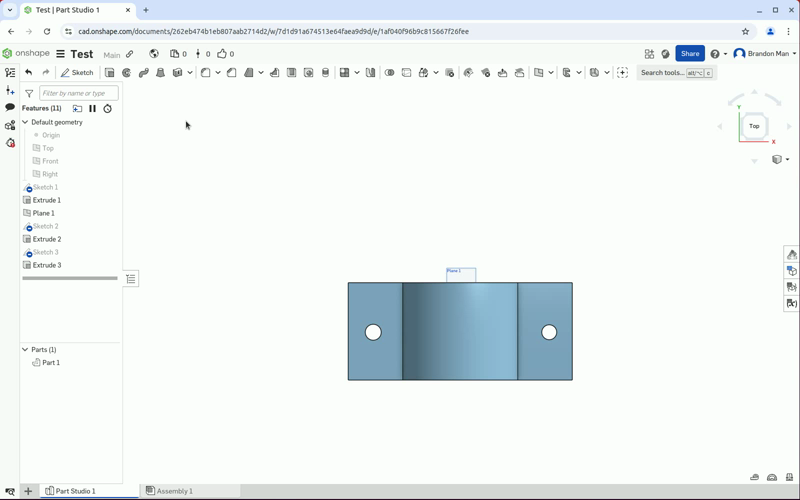
key(shift+h)
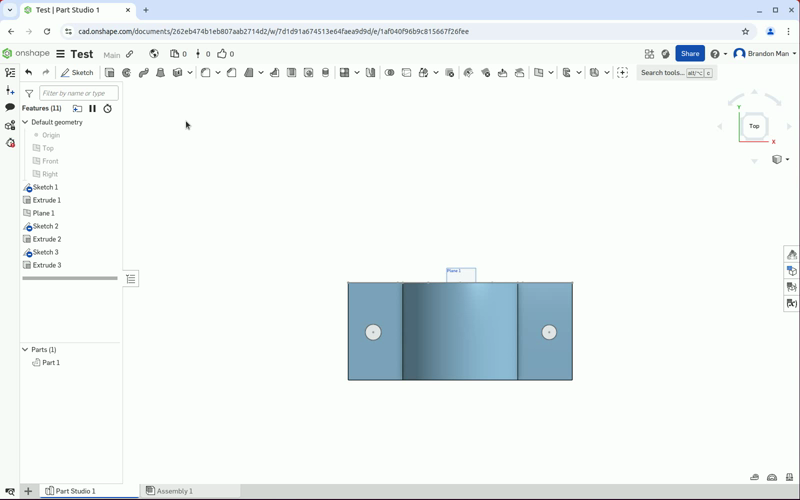
key(shift+7)
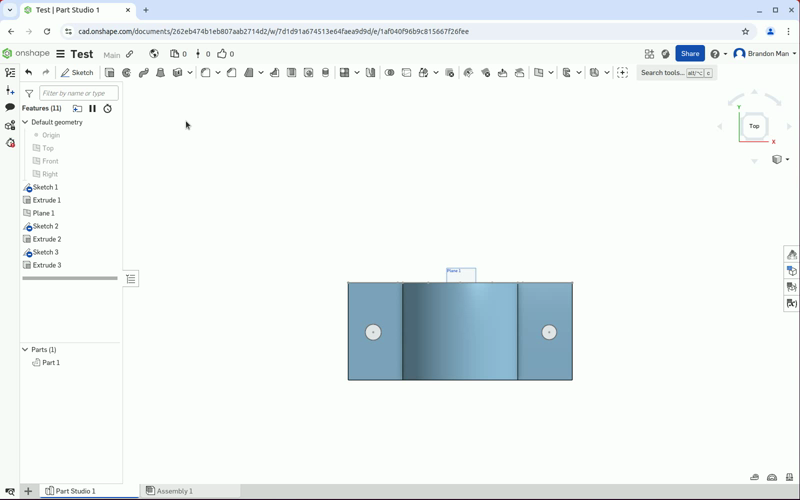
key(up, 3)
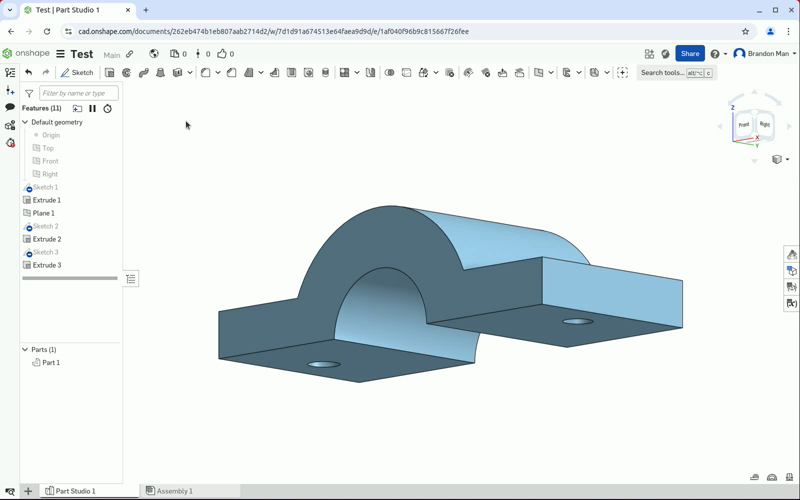
key(left, 3)
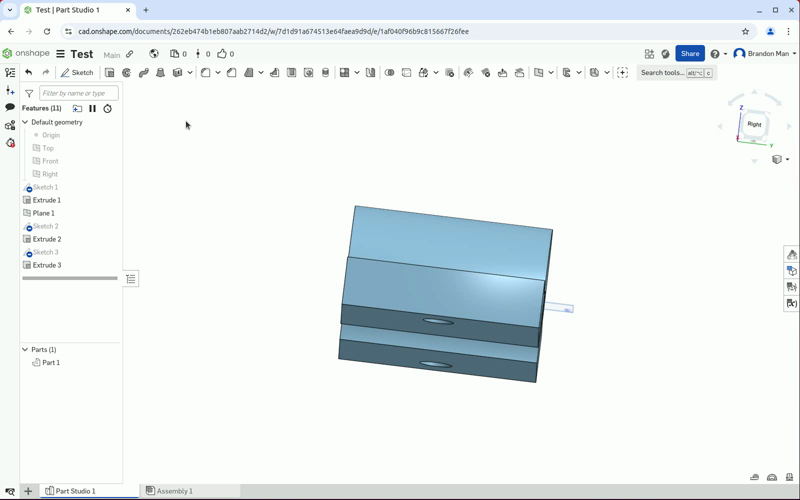
key(right, 3)
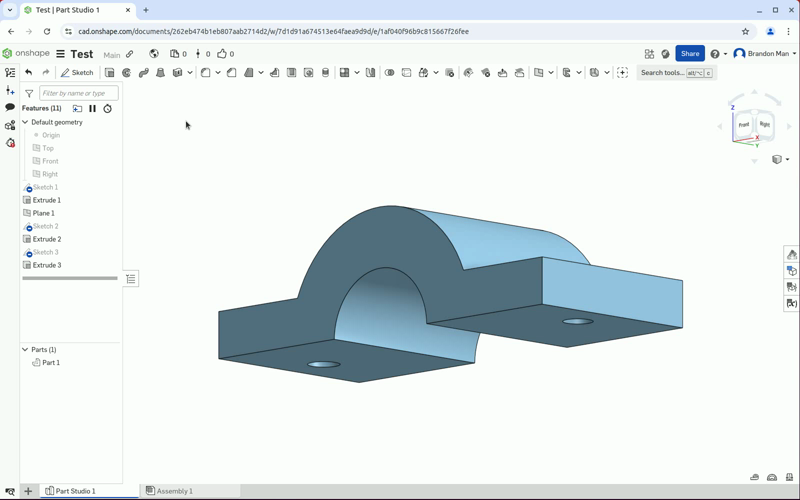
key(down, 3)
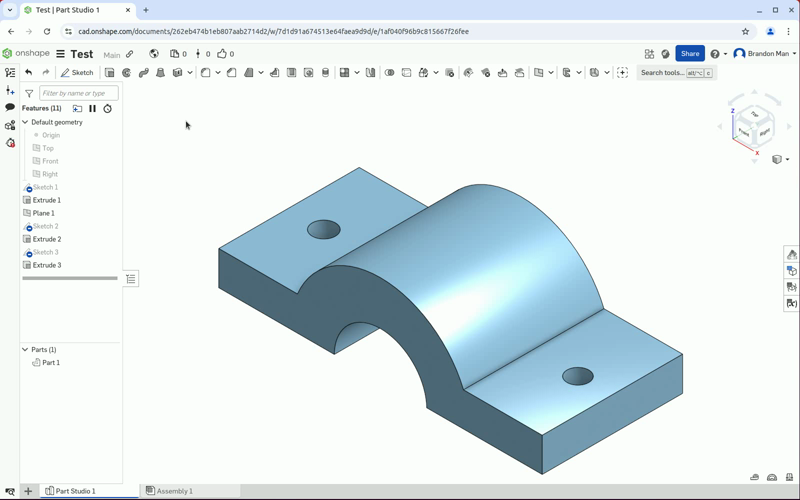
mouse_move(73, 189)
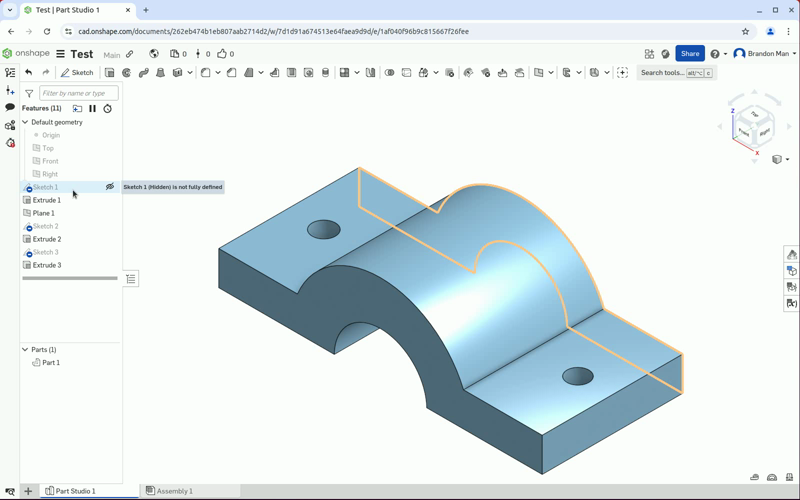
click(73, 189)